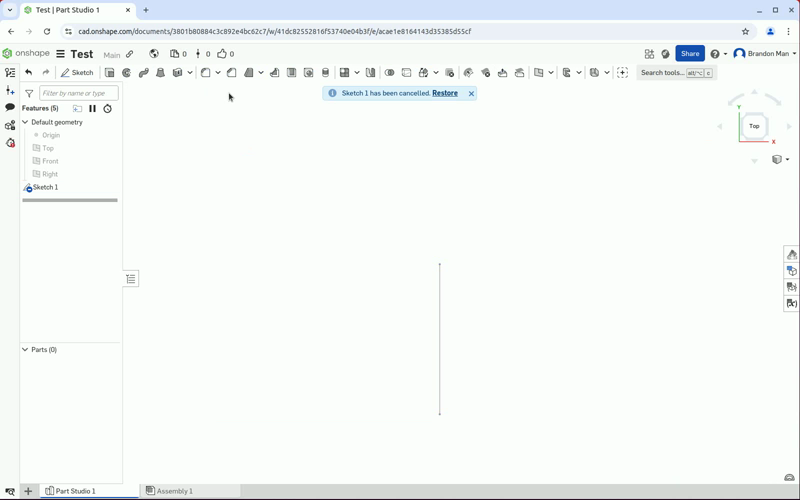
key(shift+h)
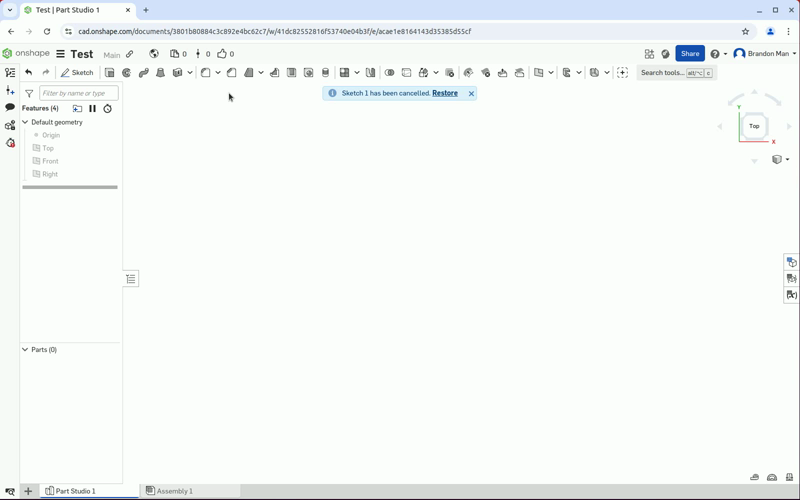
mouse_move(73, 352)
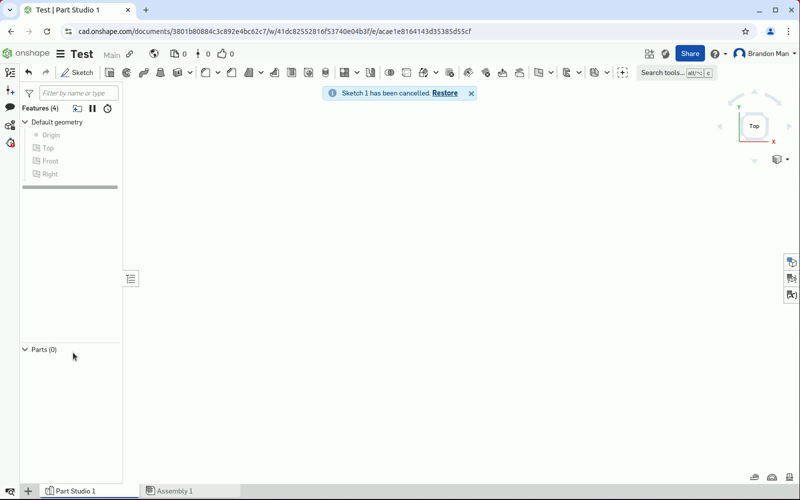
key(y)
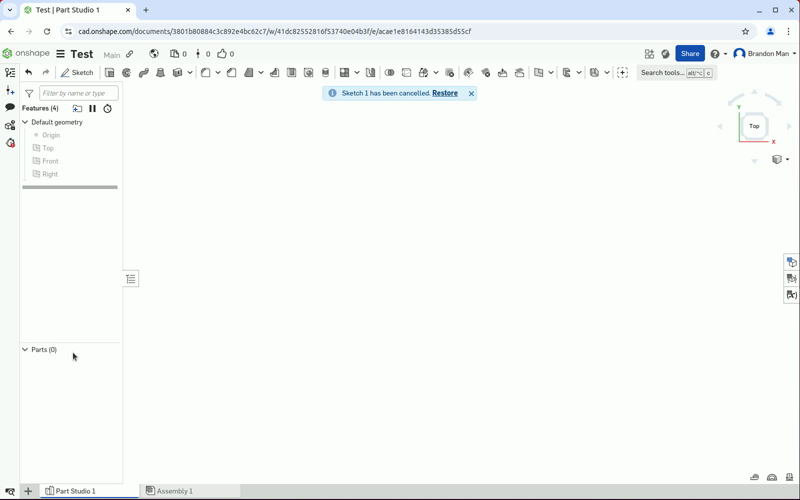
key(shift+p)
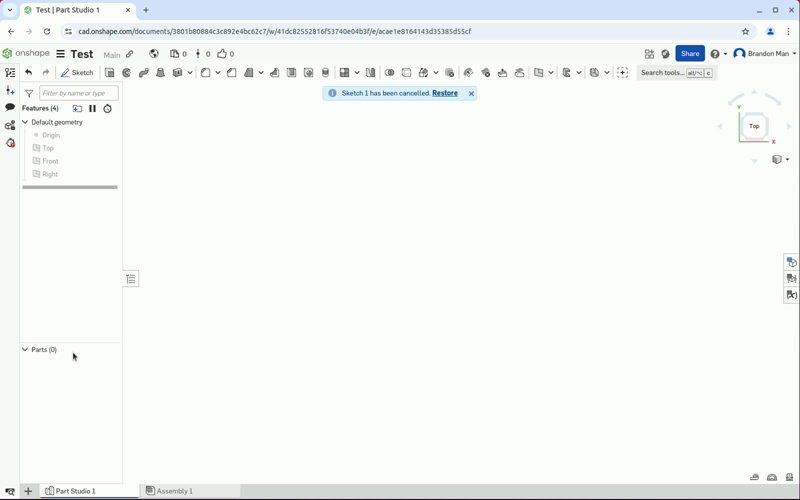
key(space)
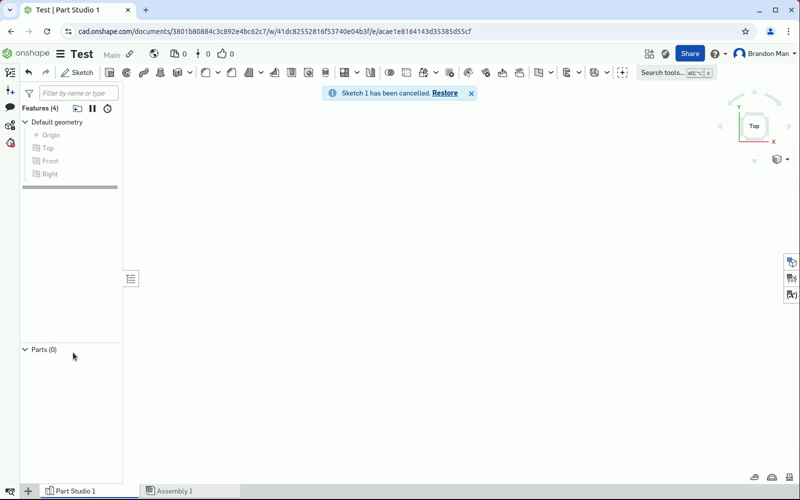
key_down(shift)
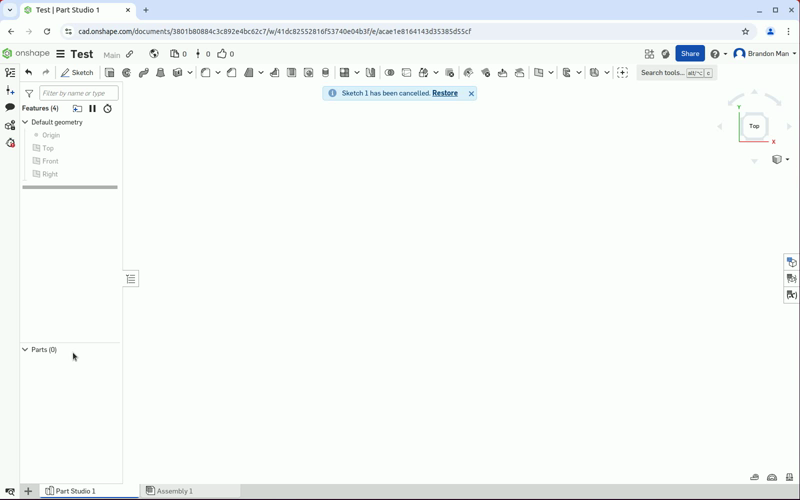
key(up)
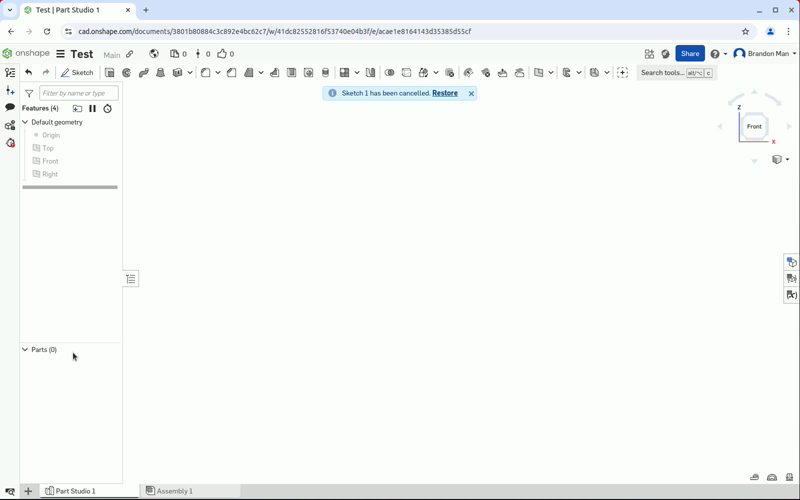
key_up(shift)
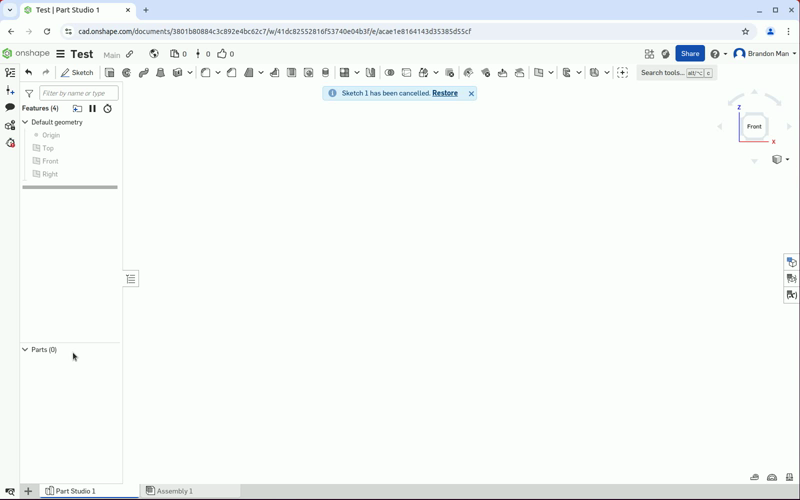
key(space)
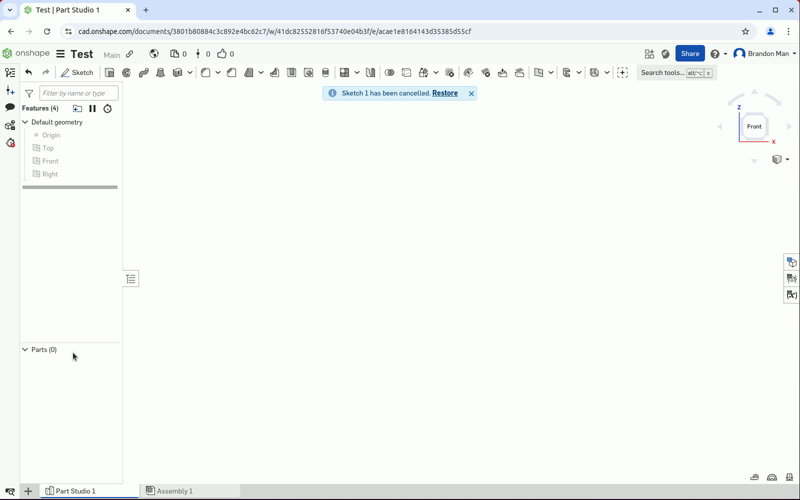
key_down(shift)
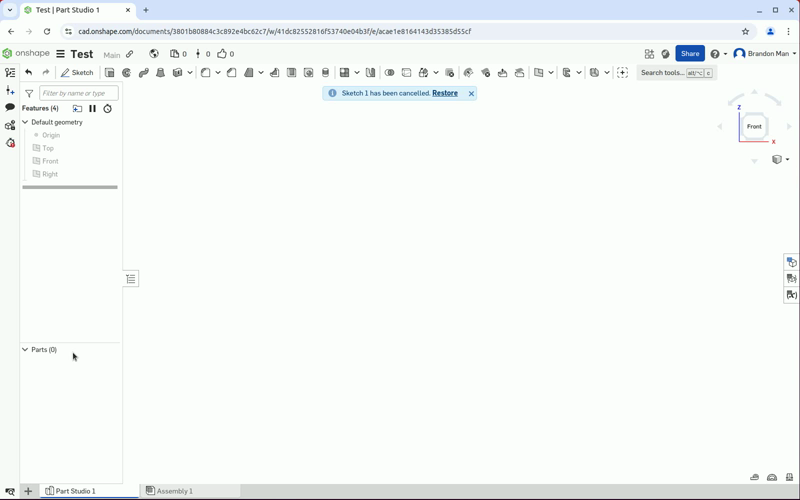
key(left)
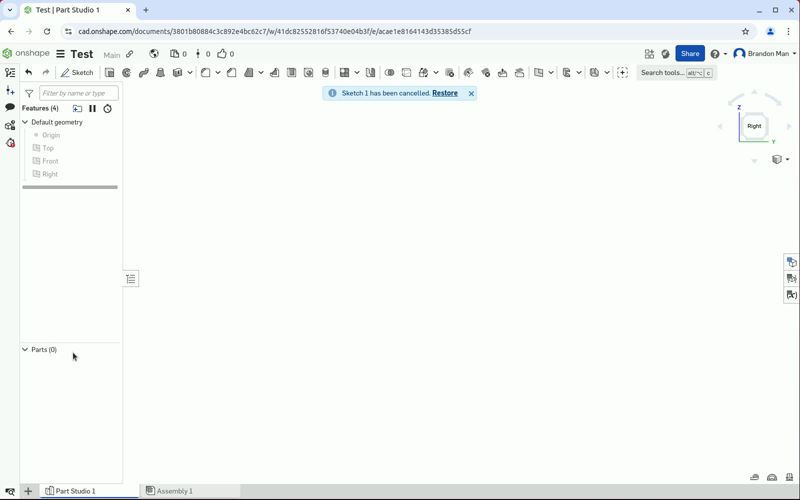
key_up(shift)
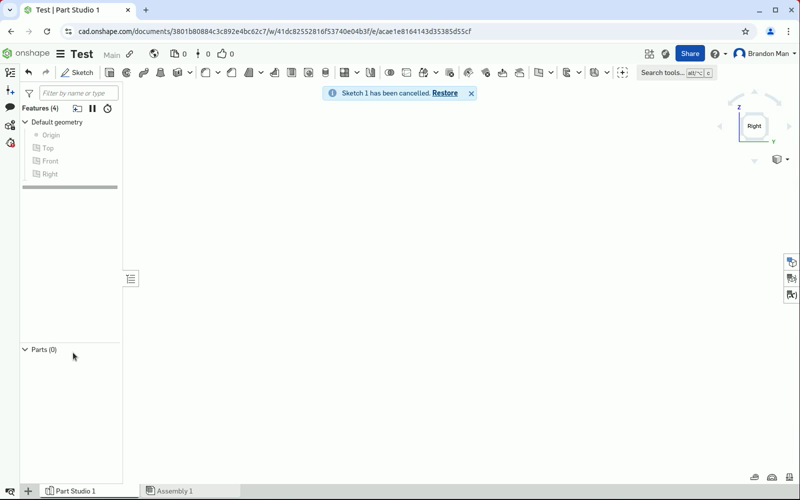
mouse_move(73, 352)
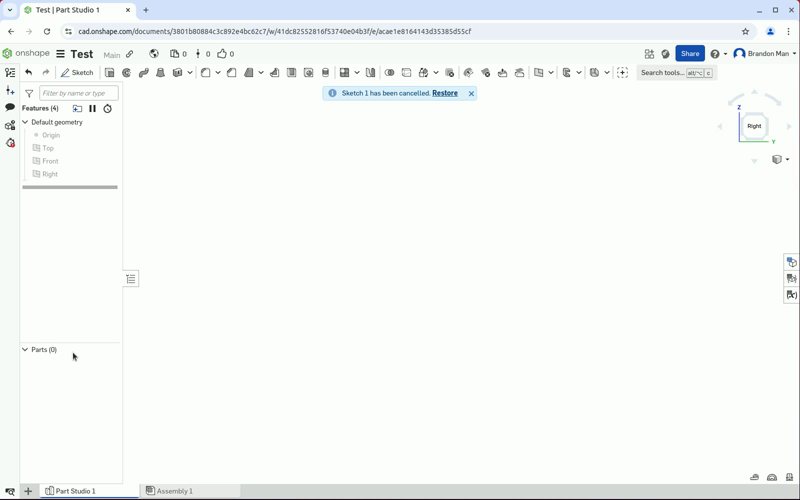
key(shift+y)
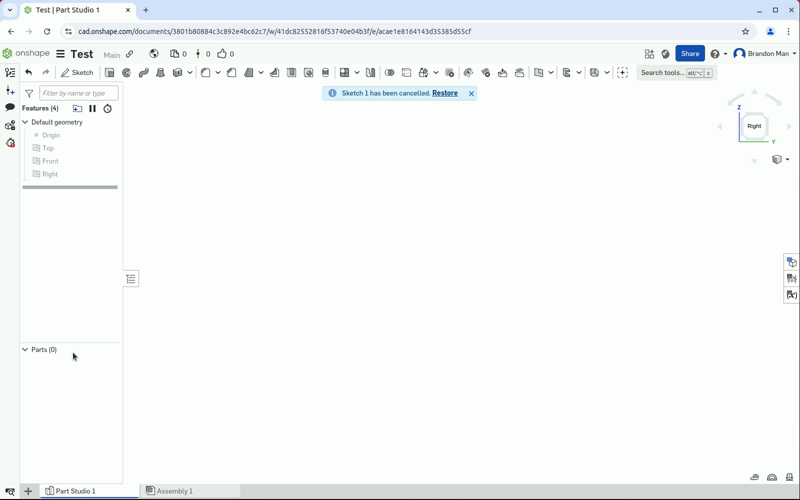
key(shift+s)
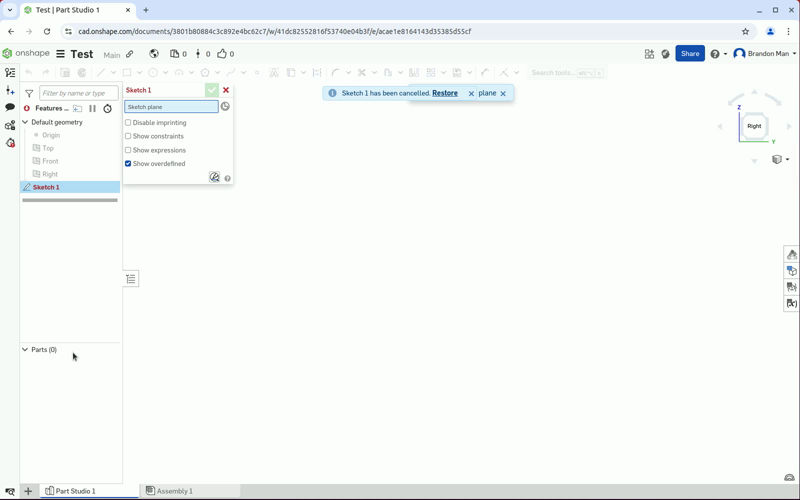
mouse_move(73, 176)
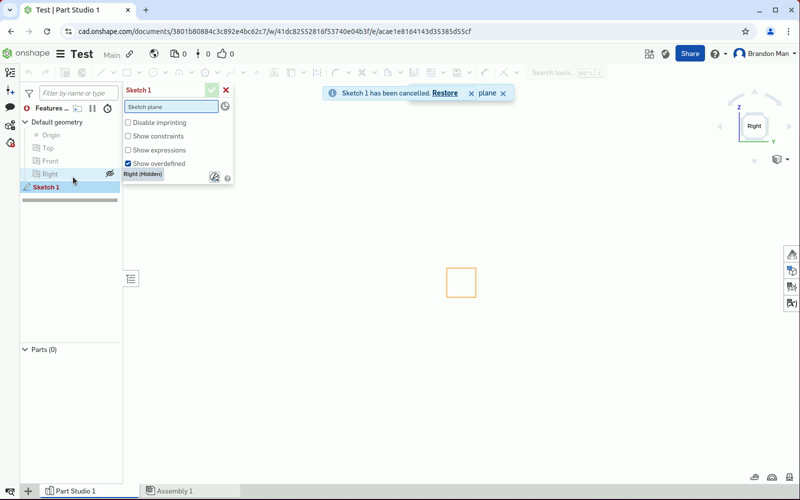
click(73, 176)
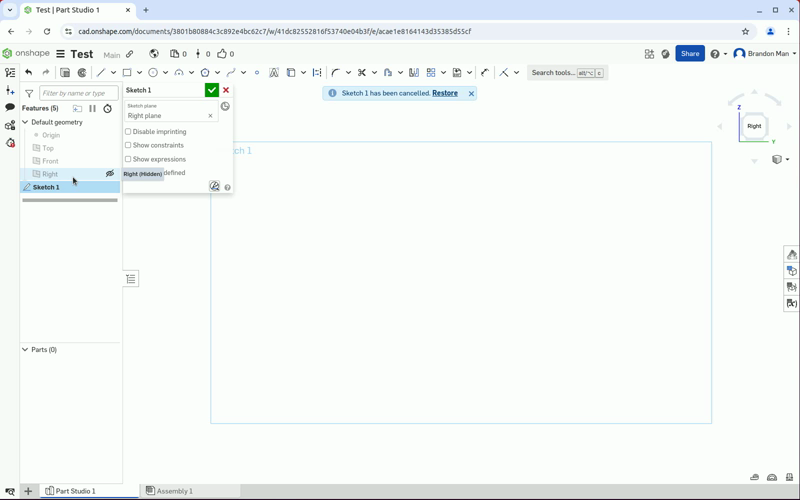
mouse_move(73, 352)
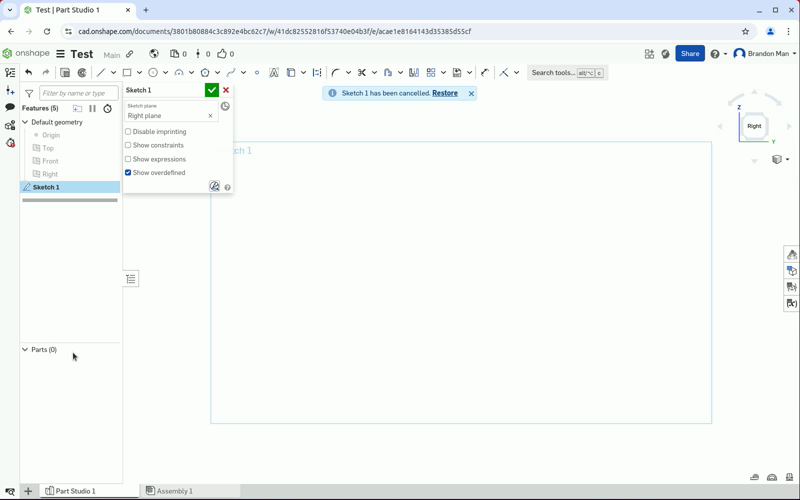
key(y)
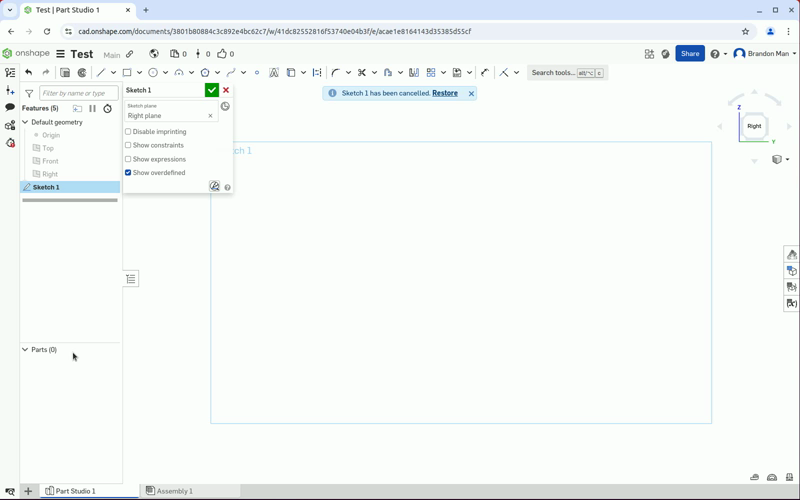
key(l)
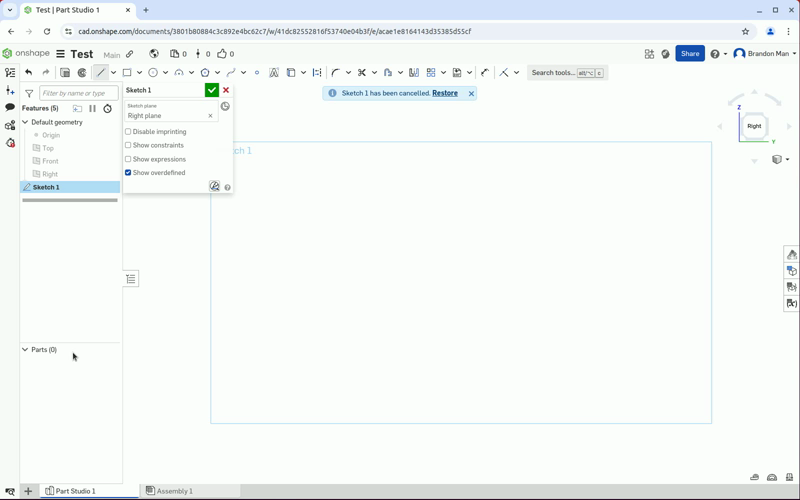
key_down(shift)
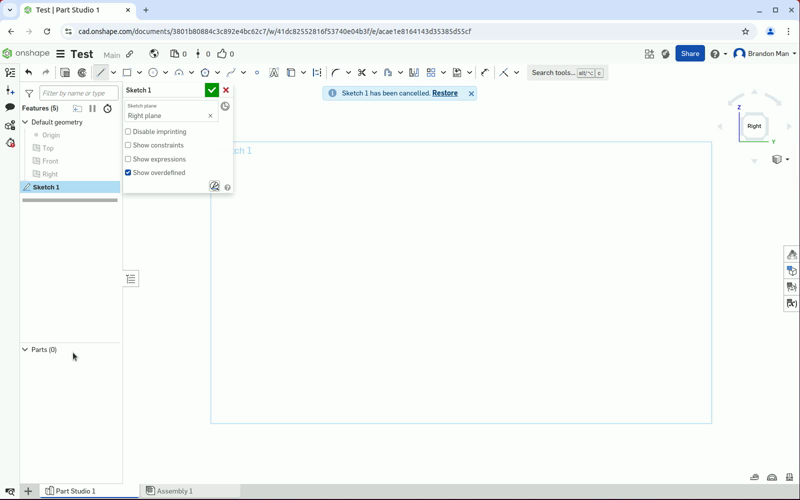
mouse_move(348, 234)
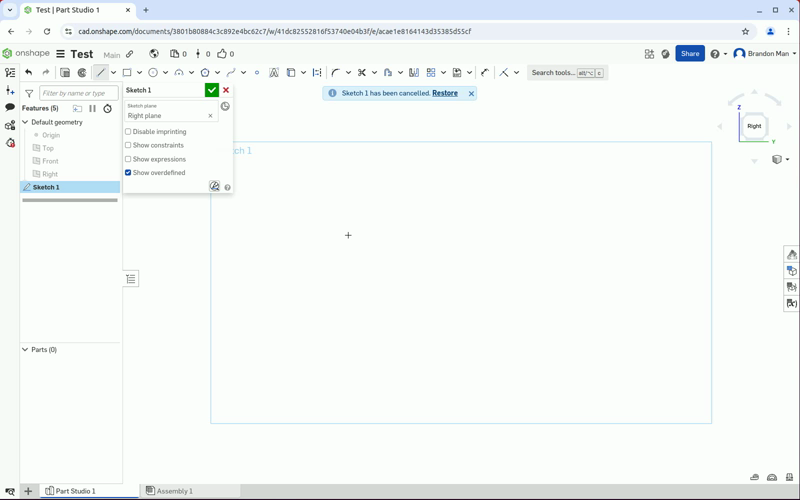
click(348, 234)
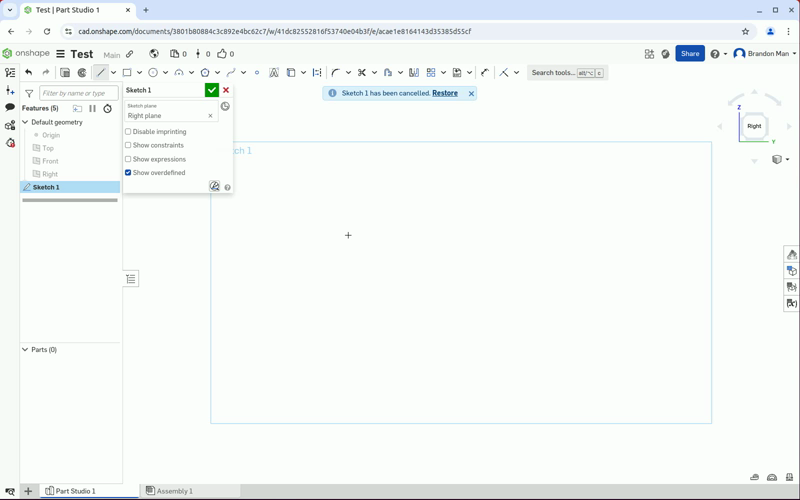
key_up(shift)
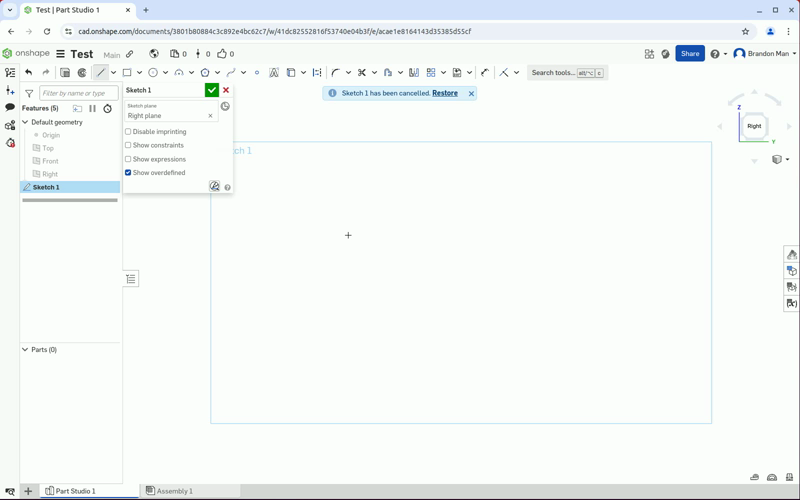
key_down(shift)
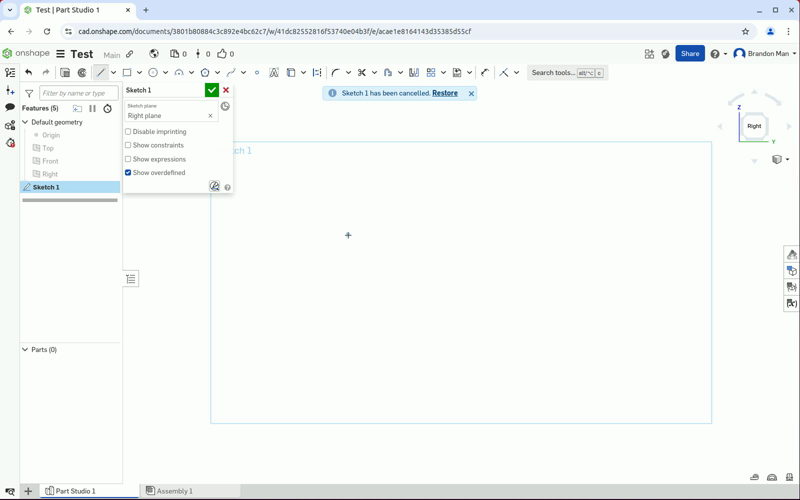
mouse_move(378, 234)
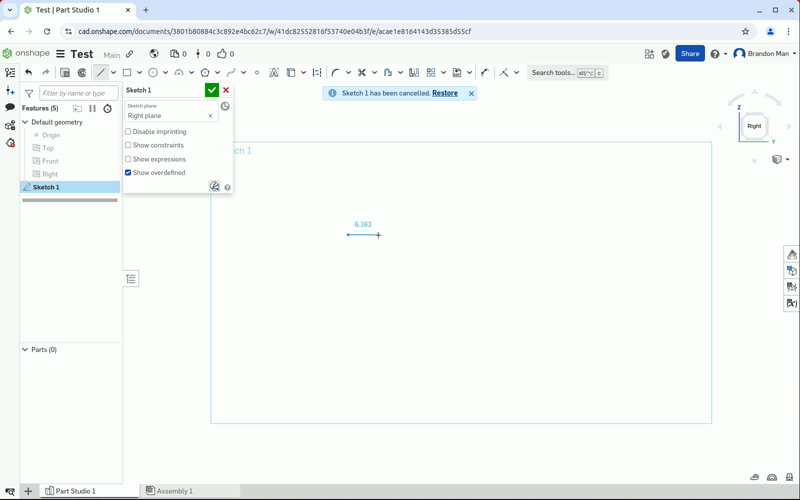
mouse_move(386, 234)
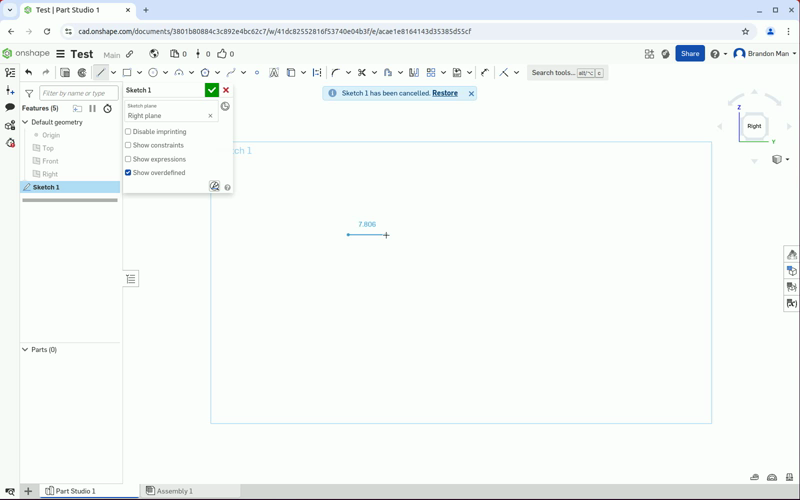
click(386, 234)
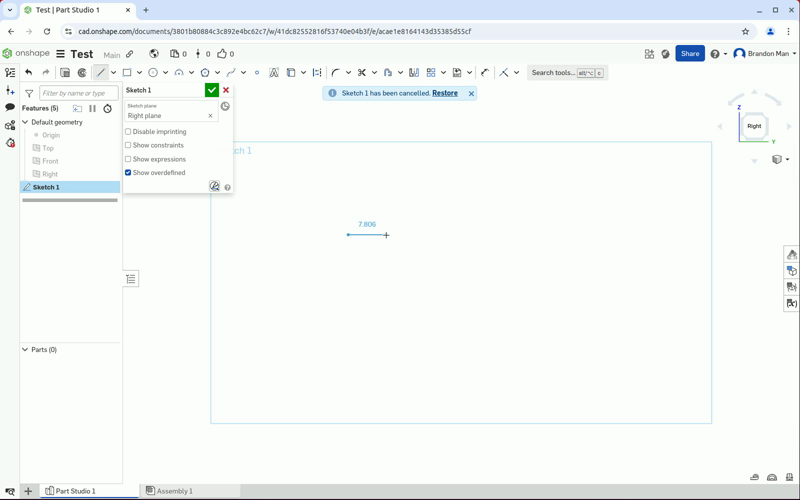
key_up(shift)
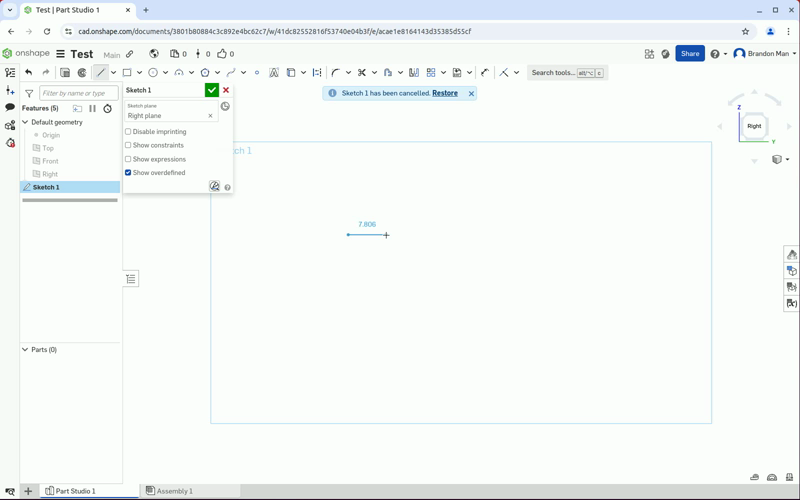
key_down(shift)
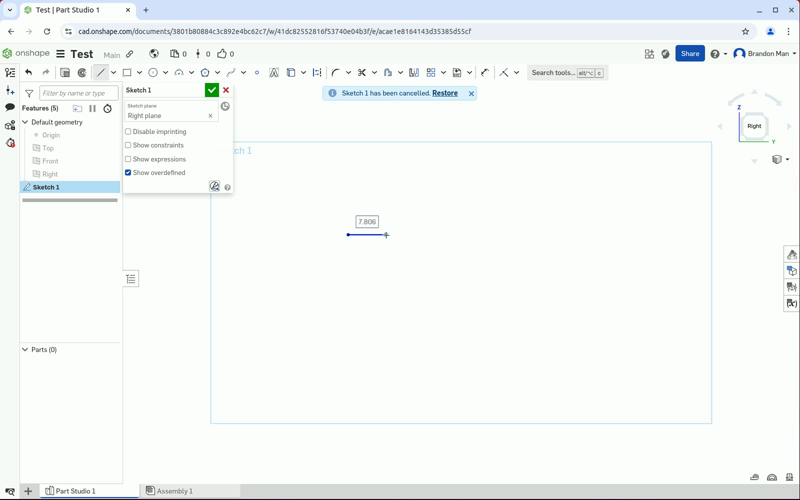
mouse_move(461, 234)
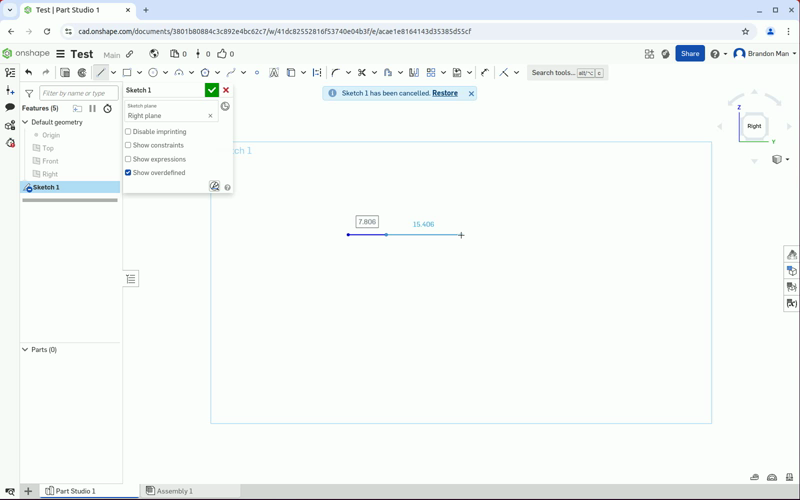
click(461, 234)
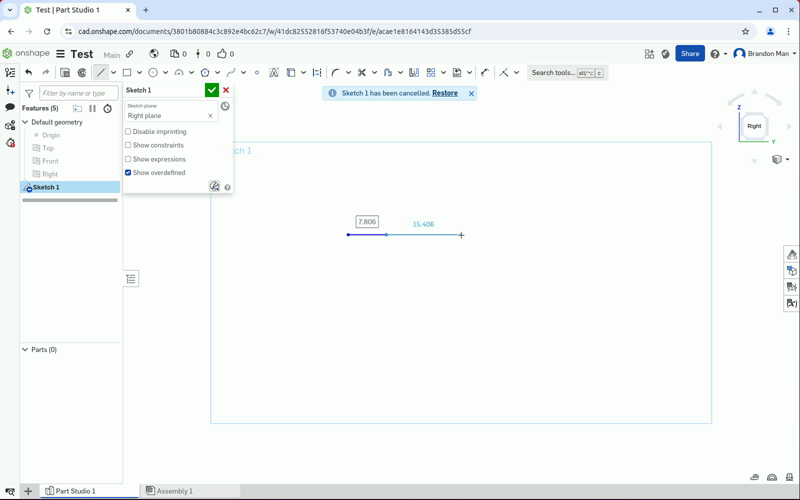
key_up(shift)
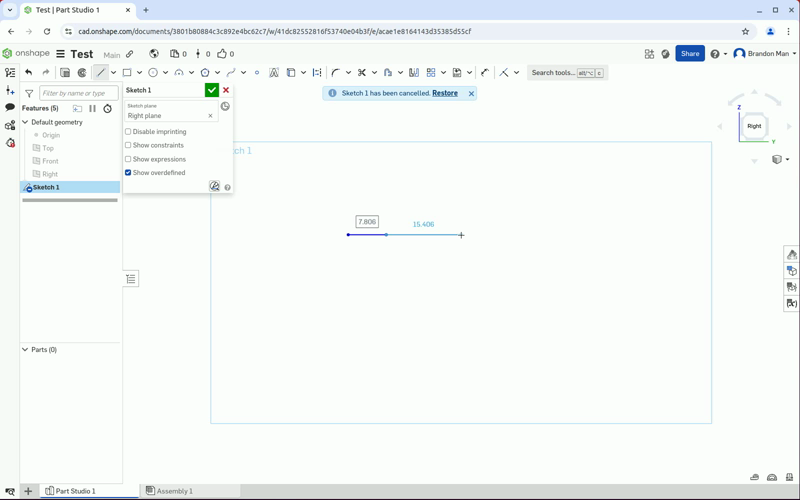
key_down(shift)
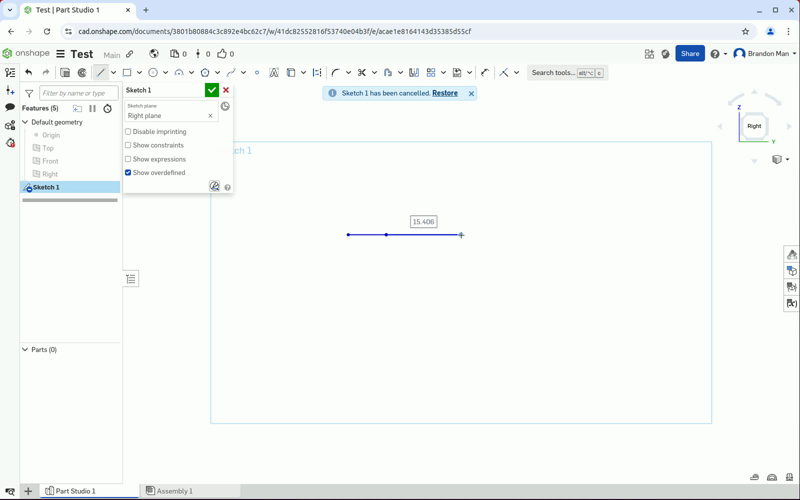
mouse_move(534, 234)
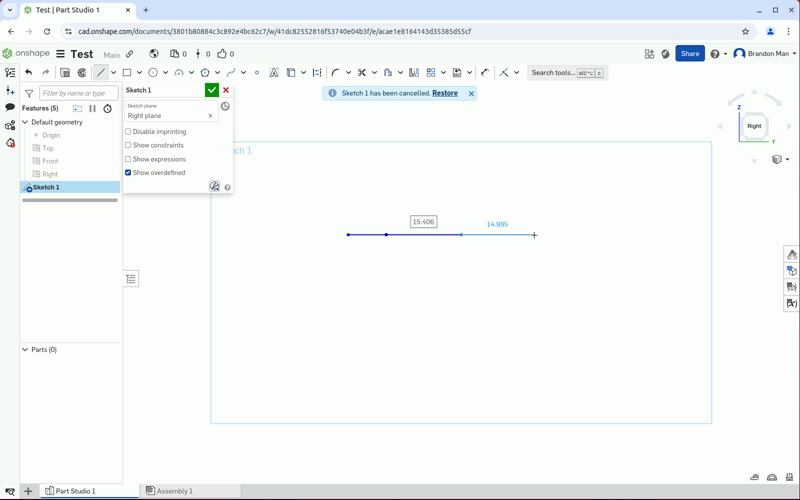
click(534, 234)
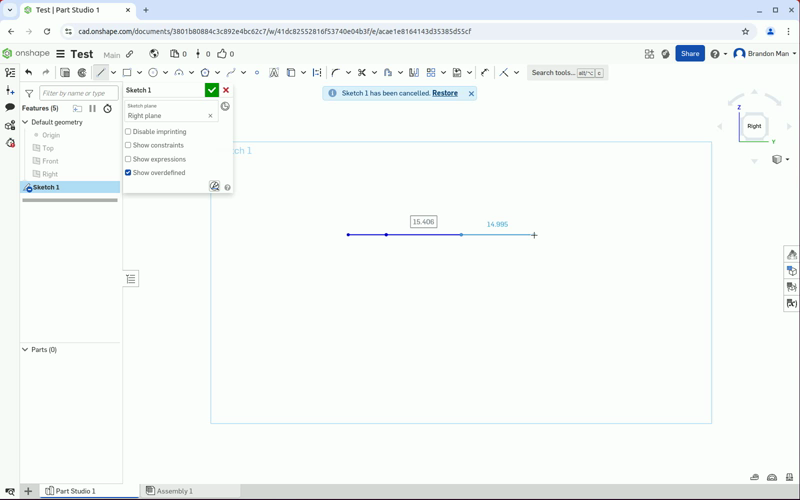
key_up(shift)
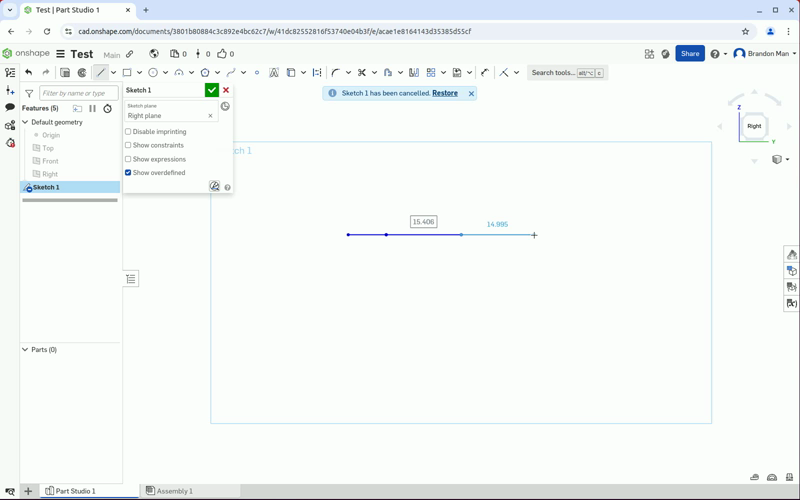
key_down(shift)
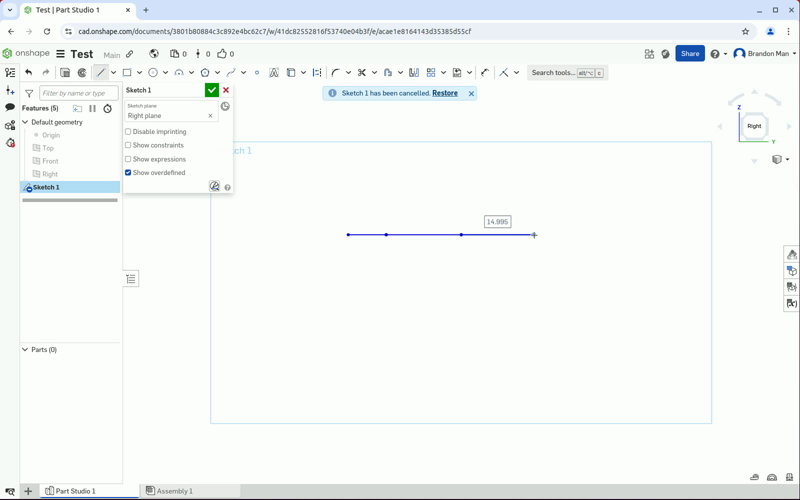
mouse_move(564, 234)
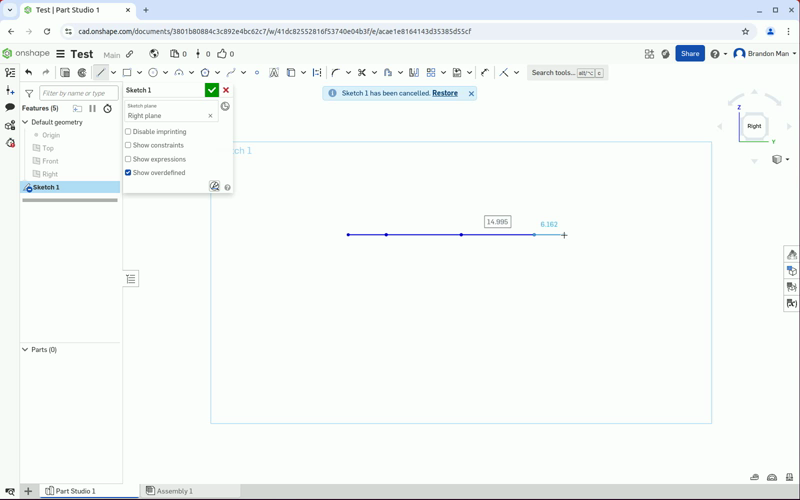
mouse_move(572, 234)
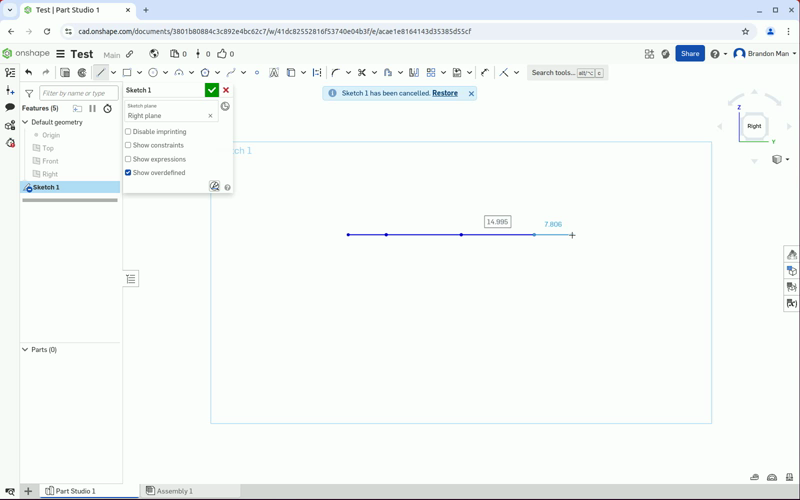
click(572, 234)
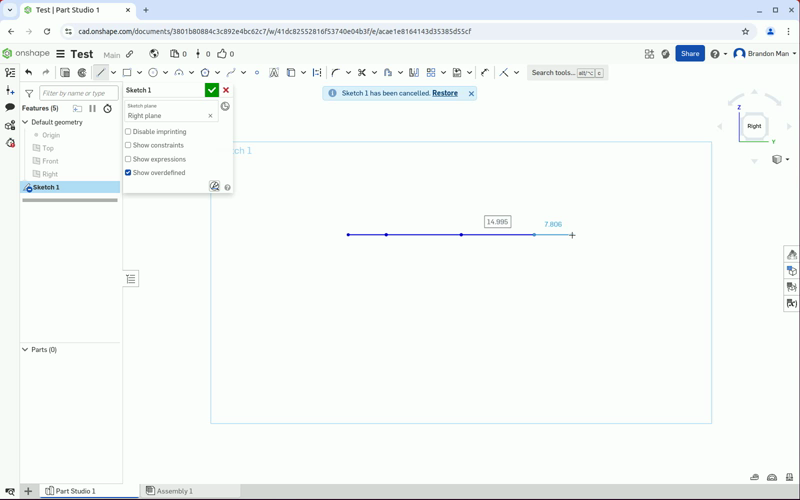
key_up(shift)
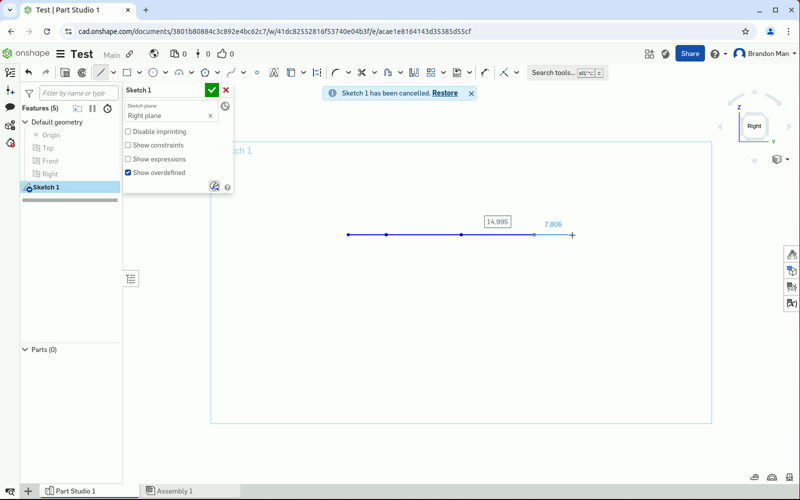
key_down(shift)
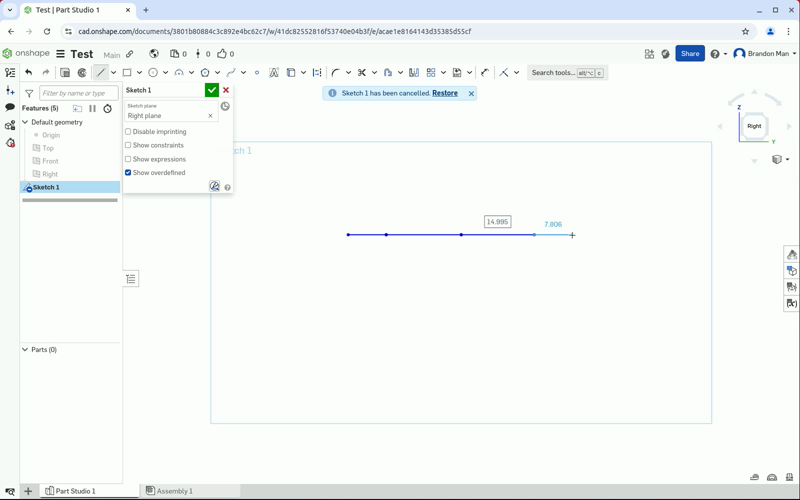
mouse_move(589, 234)
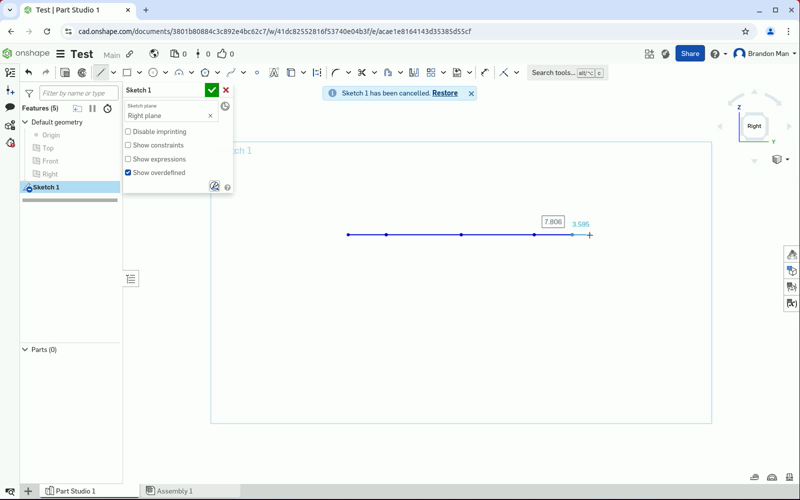
mouse_move(572, 225)
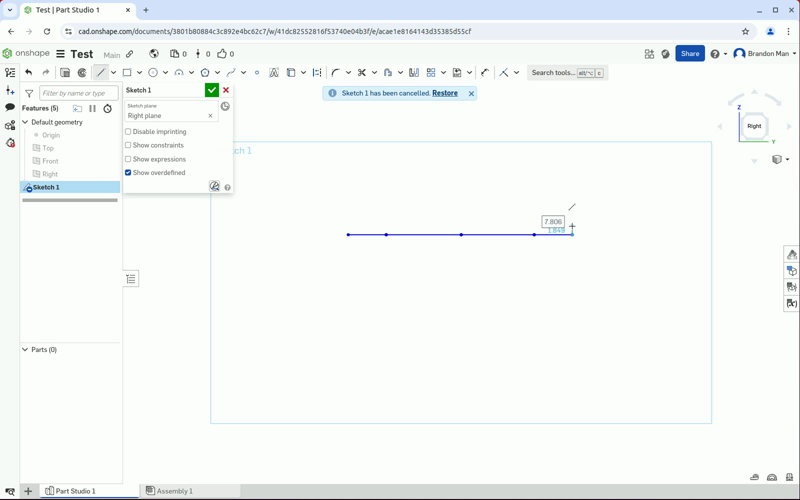
click(572, 225)
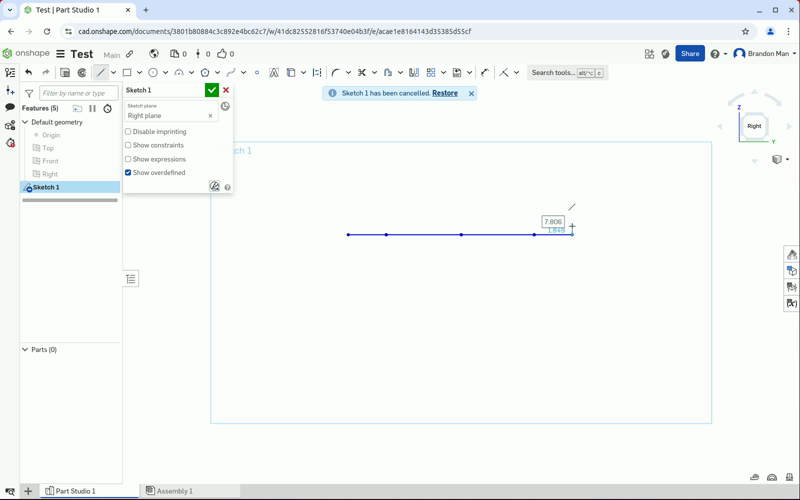
key_up(shift)
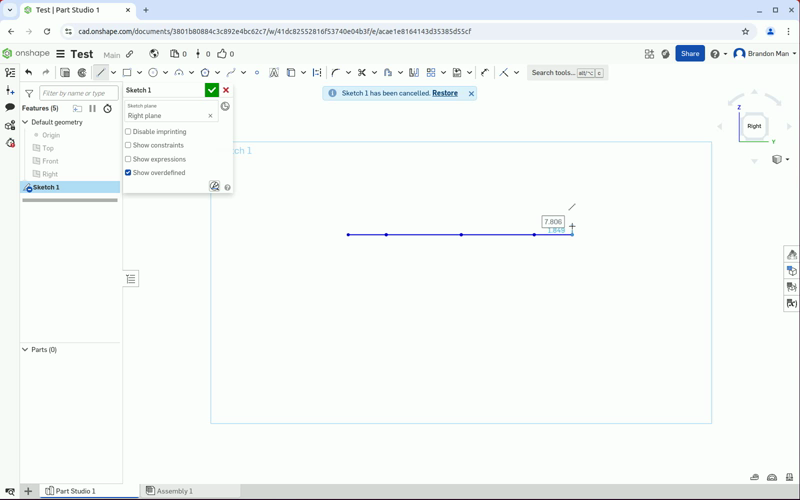
key_down(shift)
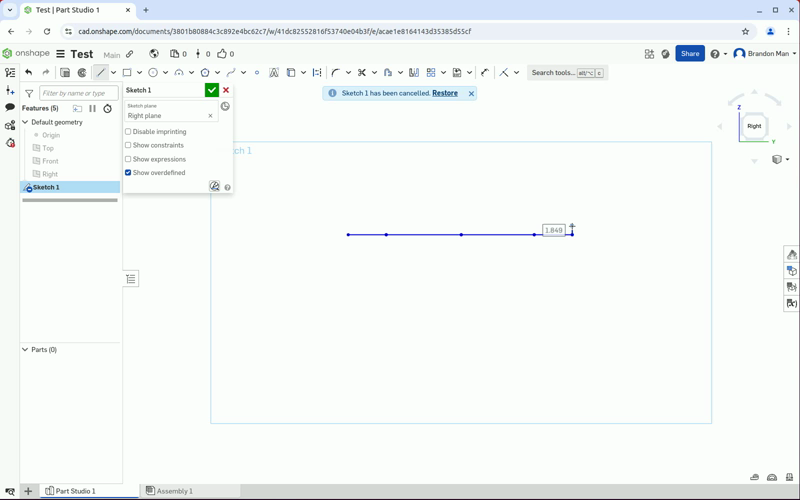
mouse_move(348, 225)
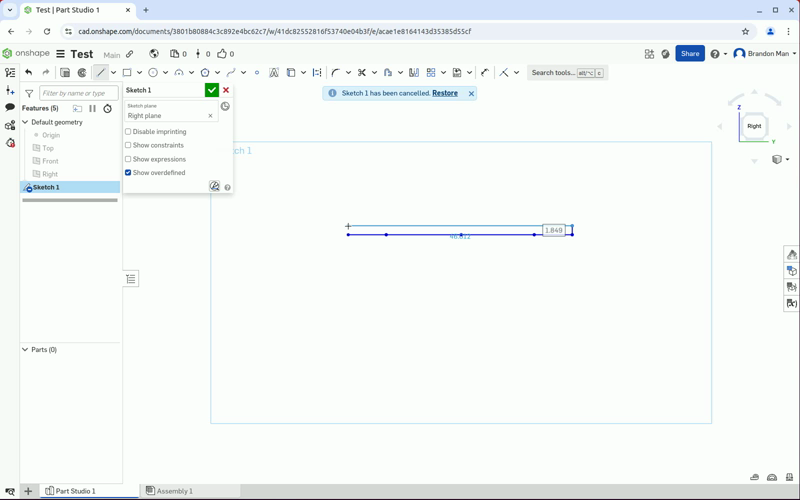
click(348, 225)
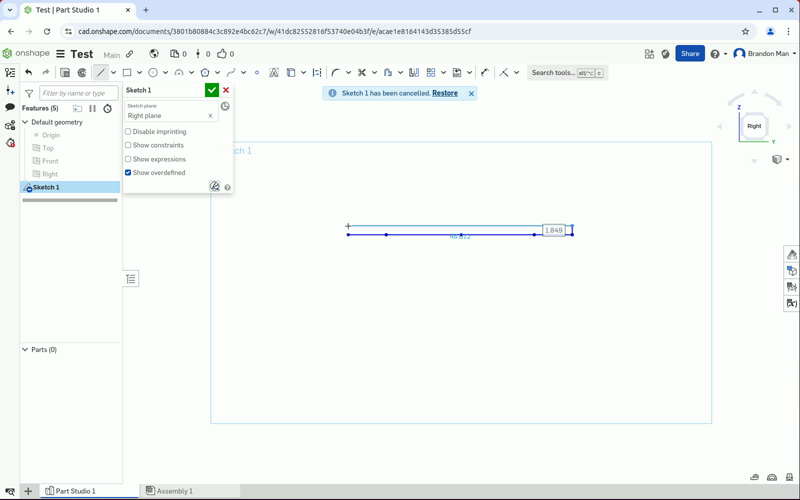
key_up(shift)
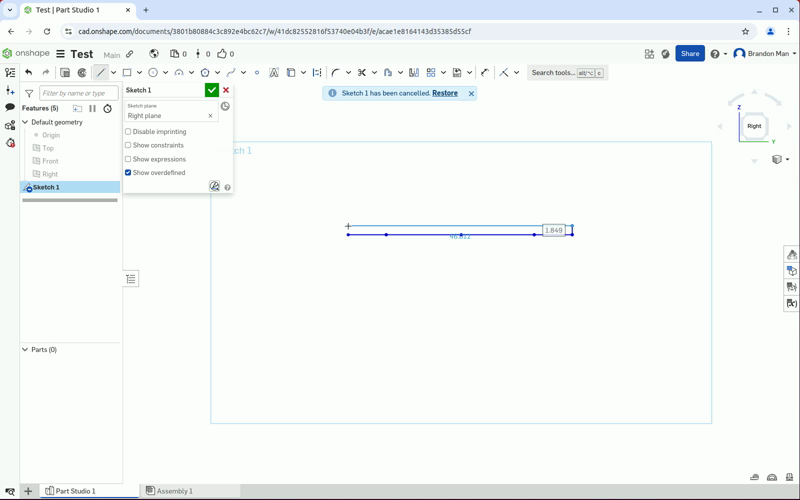
mouse_move(378, 225)
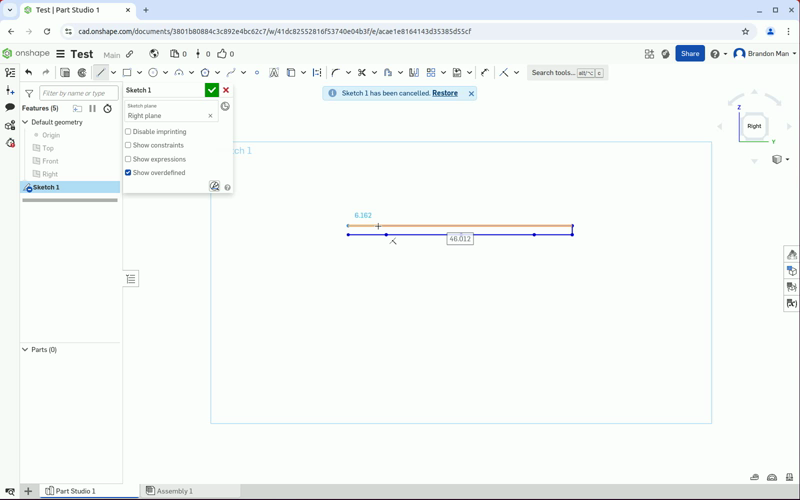
key_down(shift)
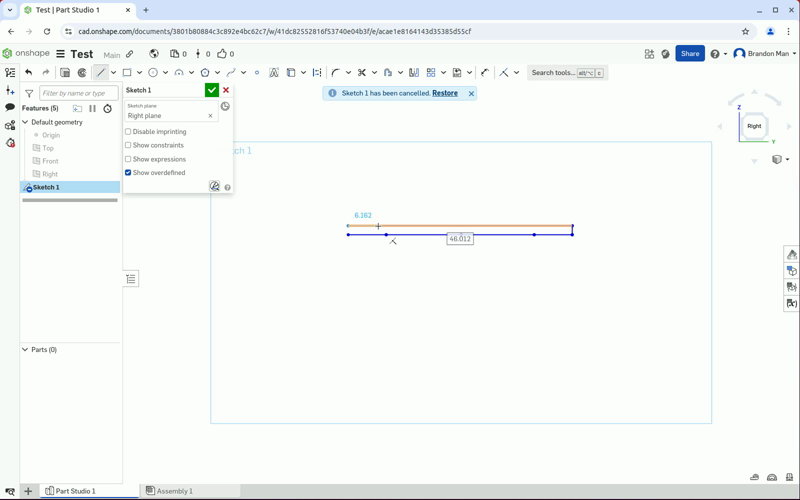
mouse_move(348, 234)
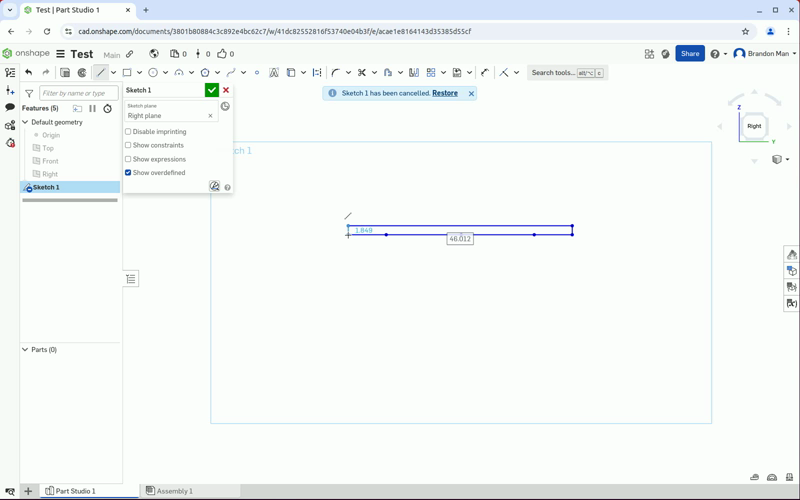
key_up(shift)
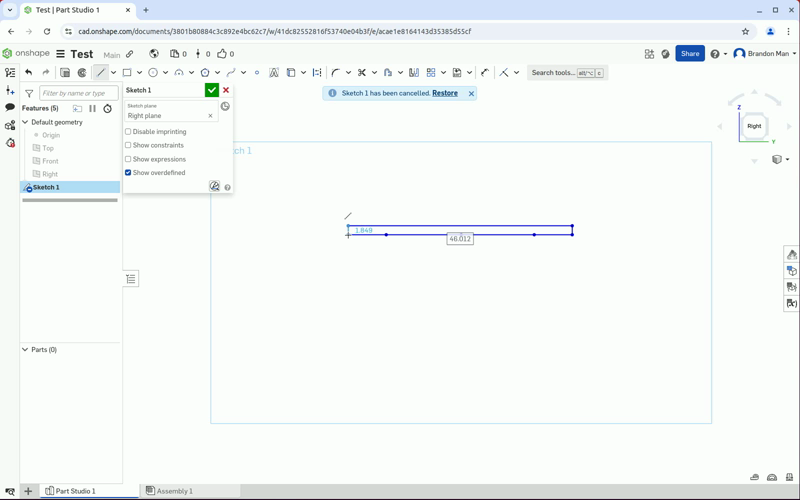
click(348, 234)
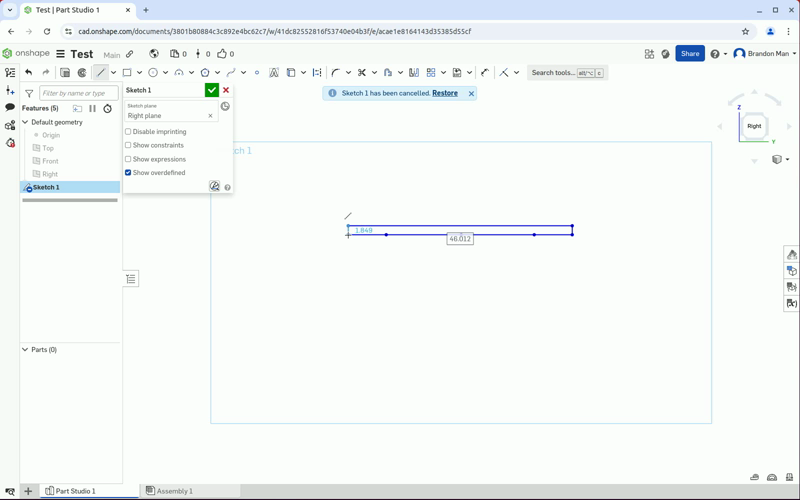
key(esc)
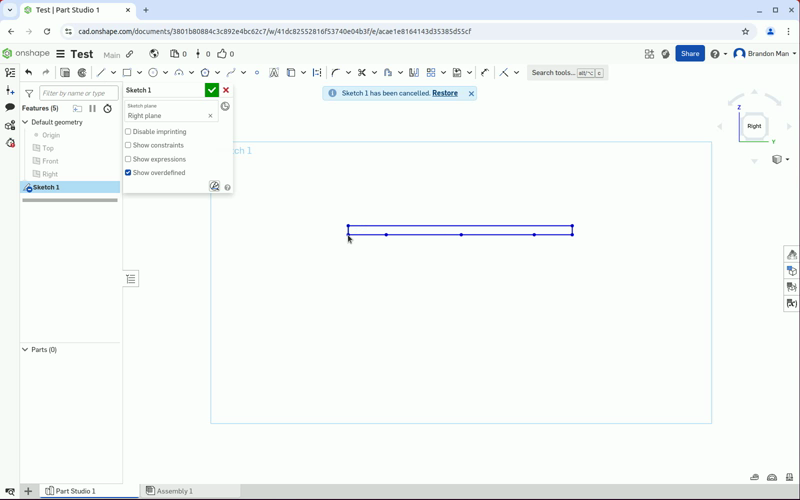
mouse_move(351, 227)
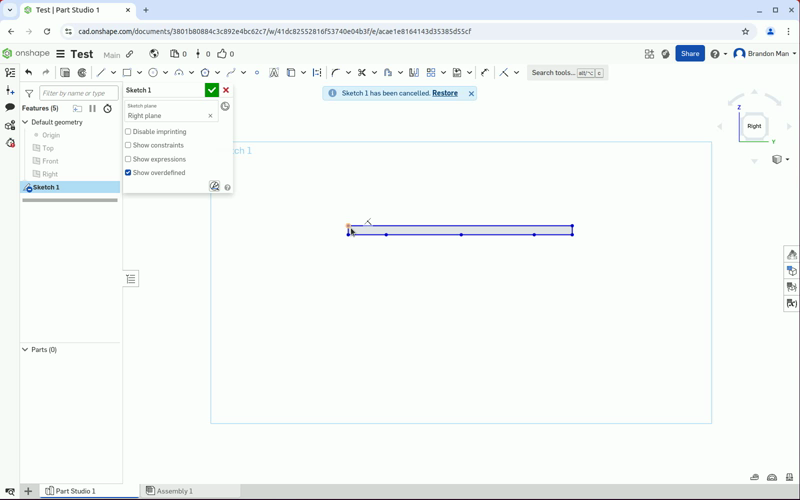
click(351, 227)
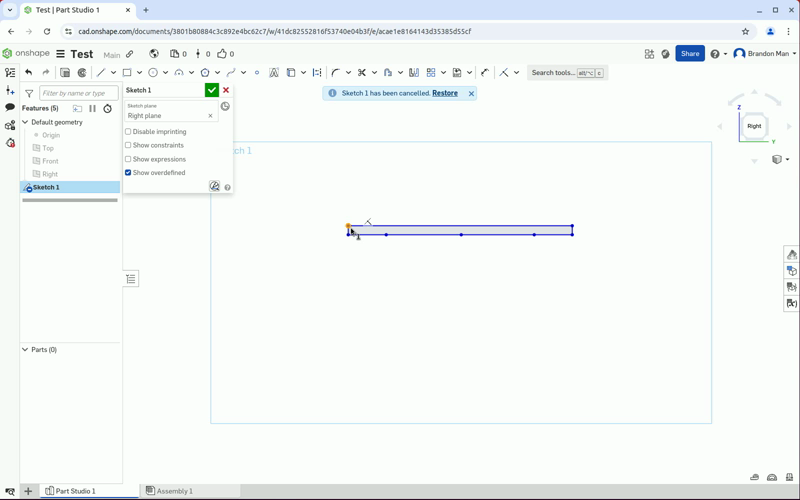
mouse_move(73, 352)
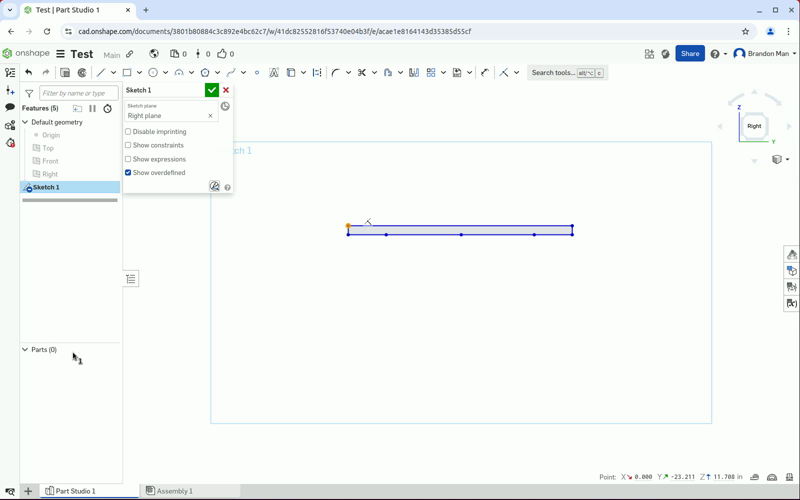
key(shift+y)
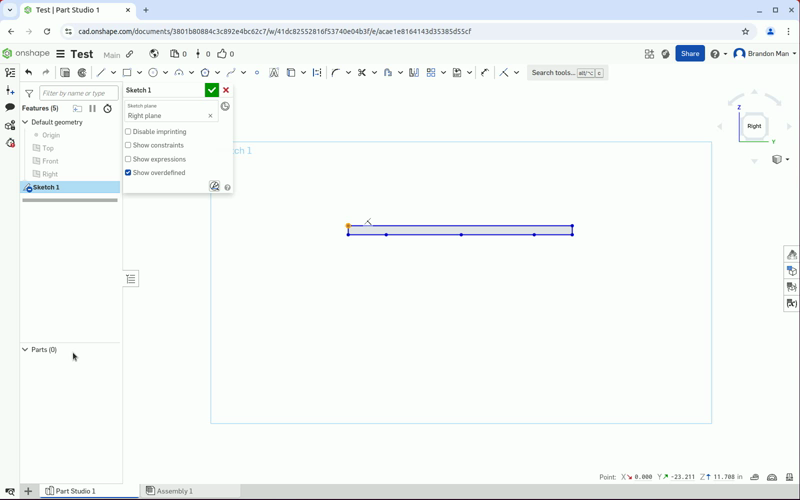
key(shift+e)
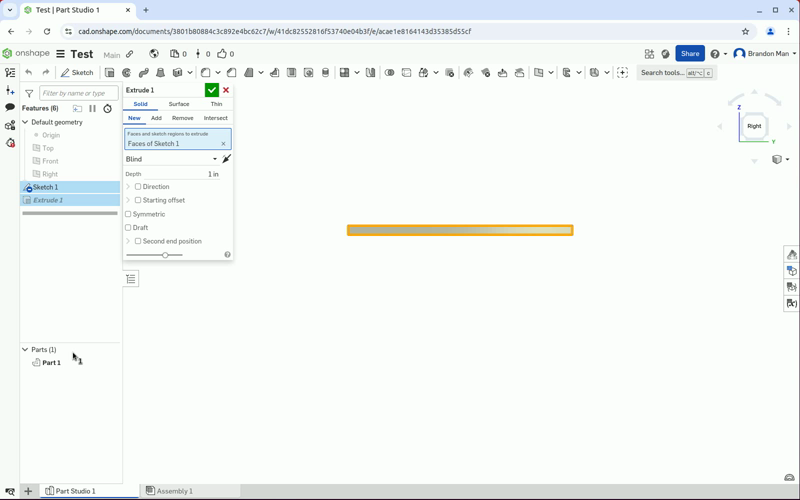
mouse_move(143, 106)
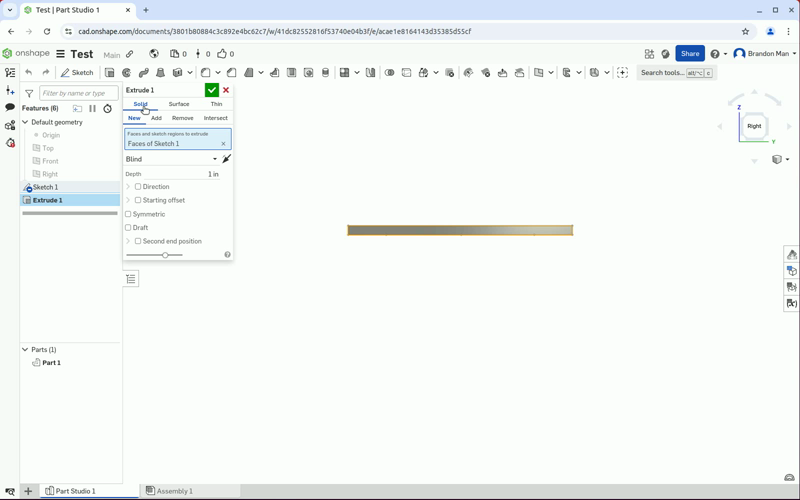
click(143, 106)
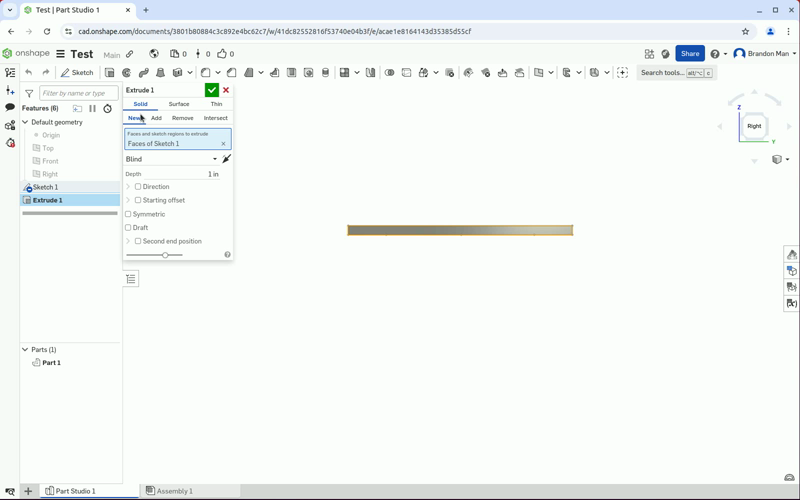
mouse_move(137, 120)
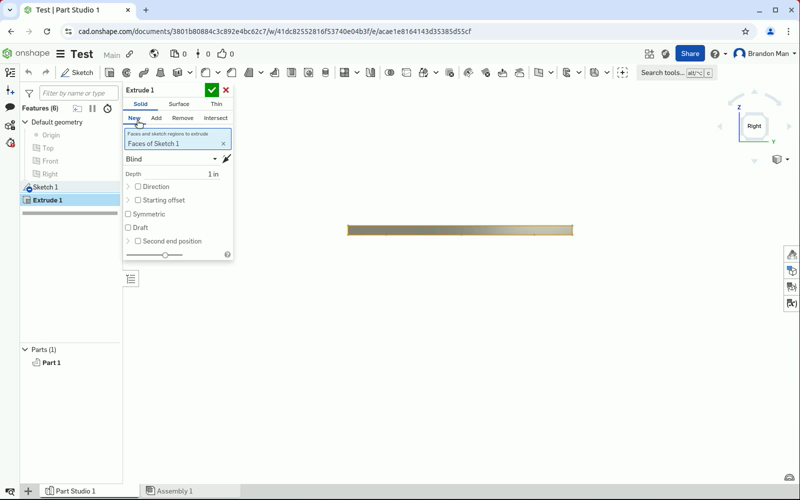
click(137, 120)
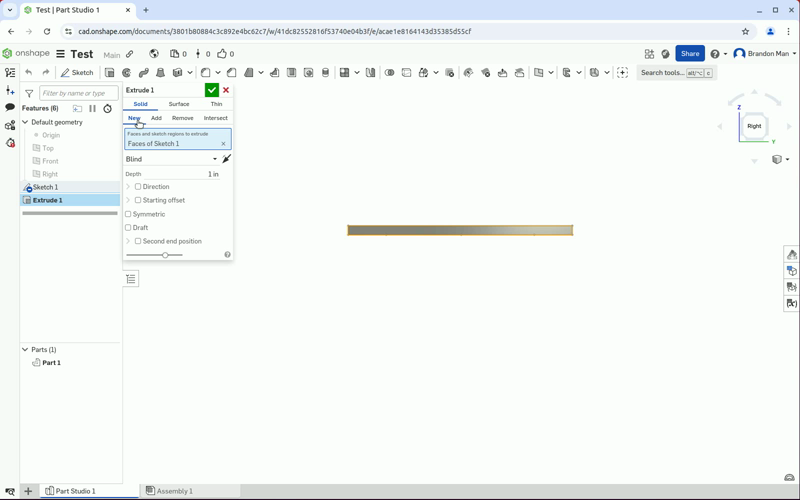
key(tab, 4)
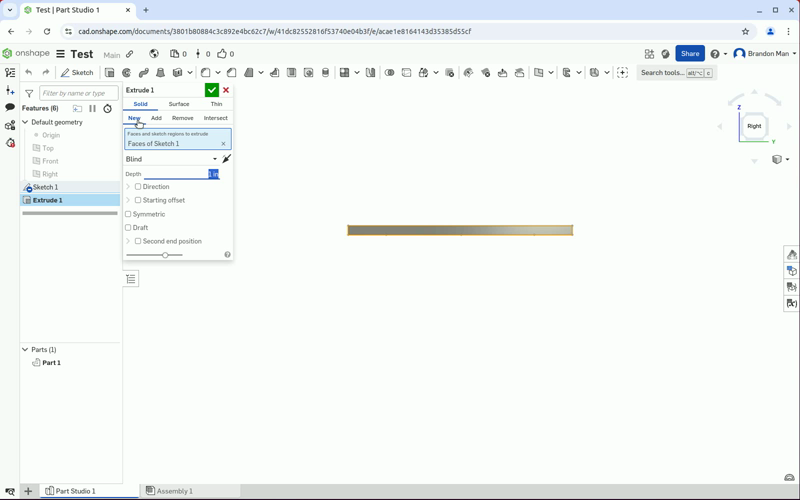
text(38.032)
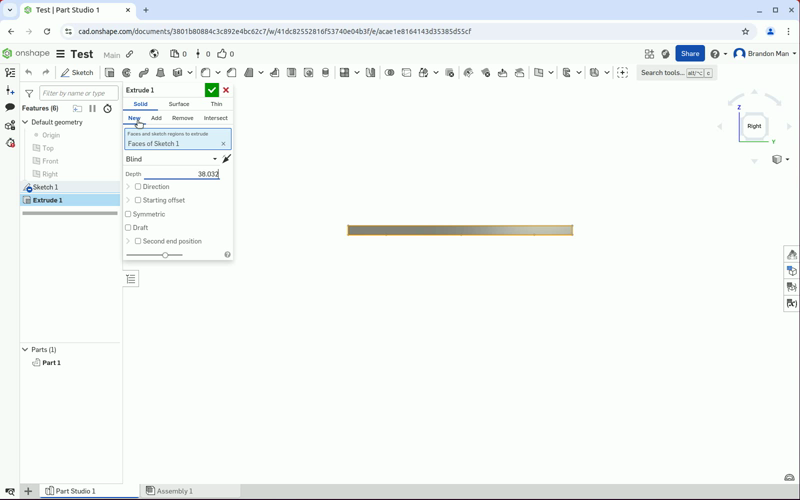
key(tab, 3)
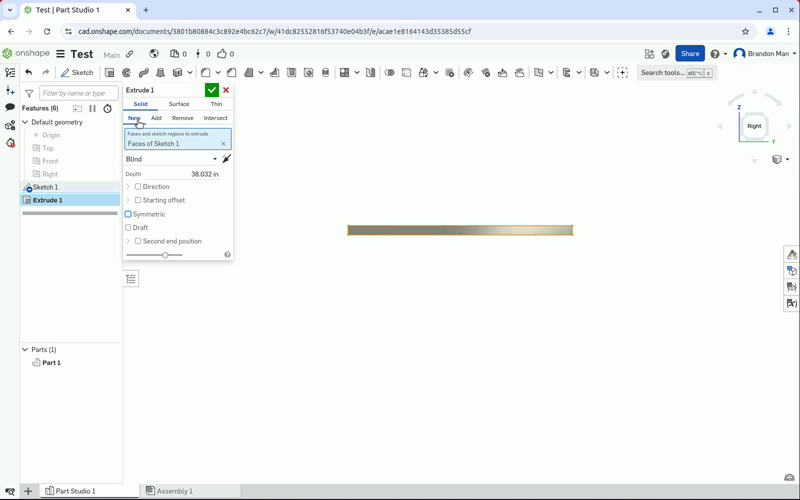
key(space)
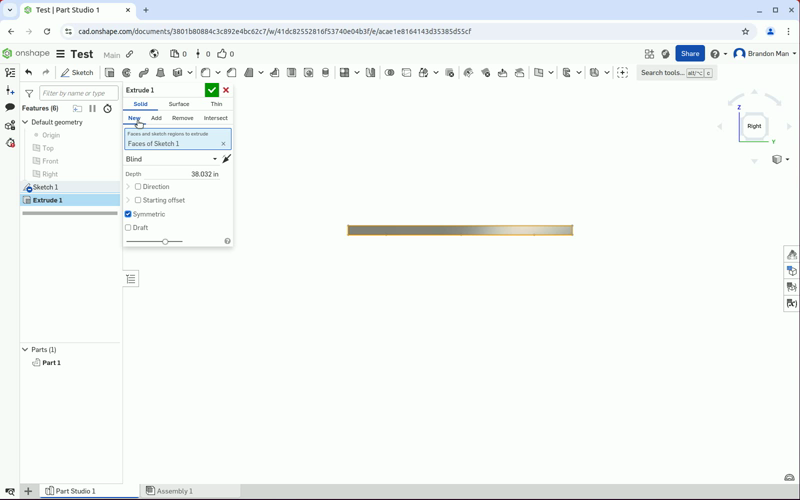
key(enter)
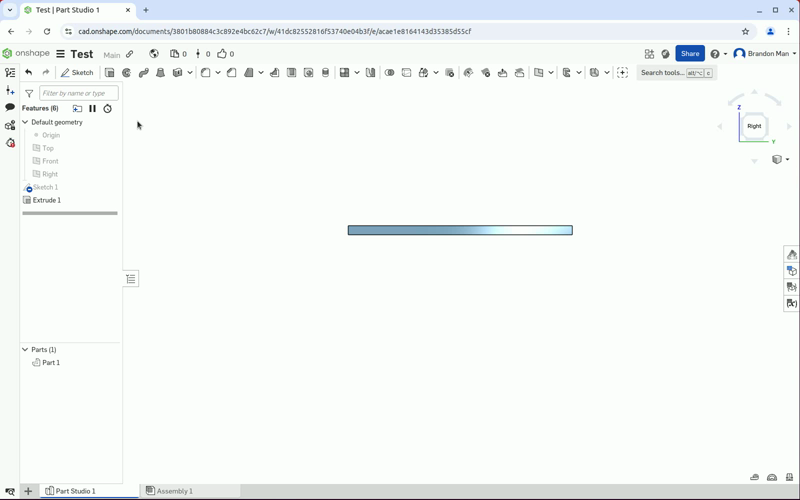
key(shift+h)
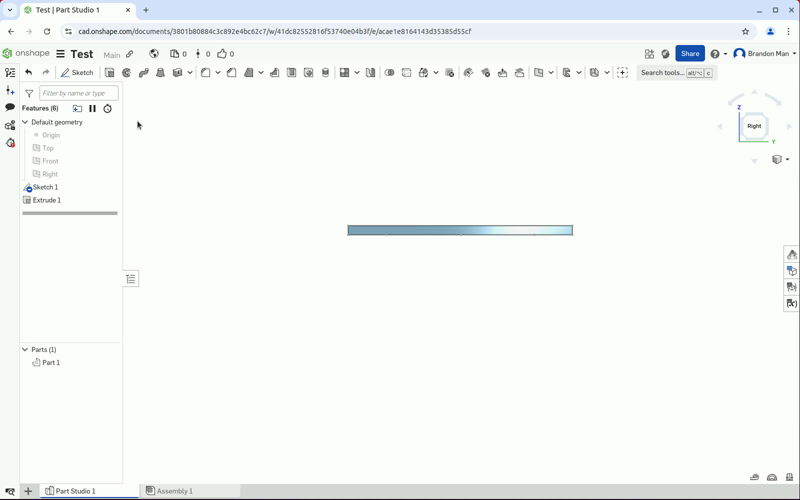
key(shift+h)
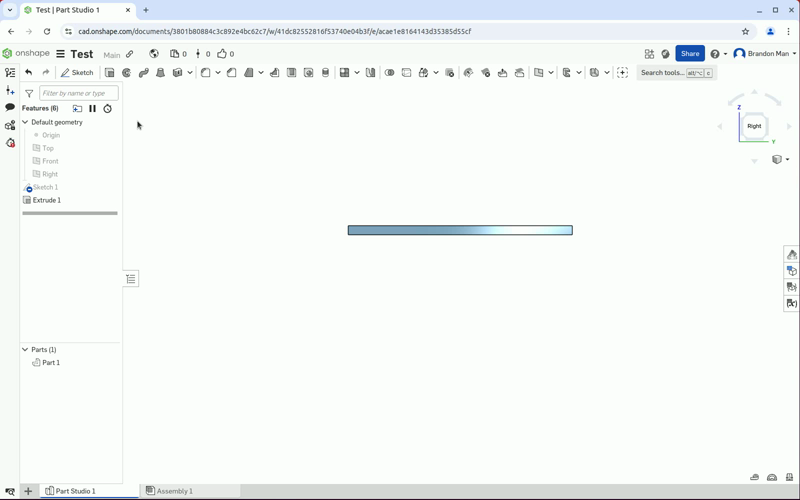
mouse_move(73, 189)
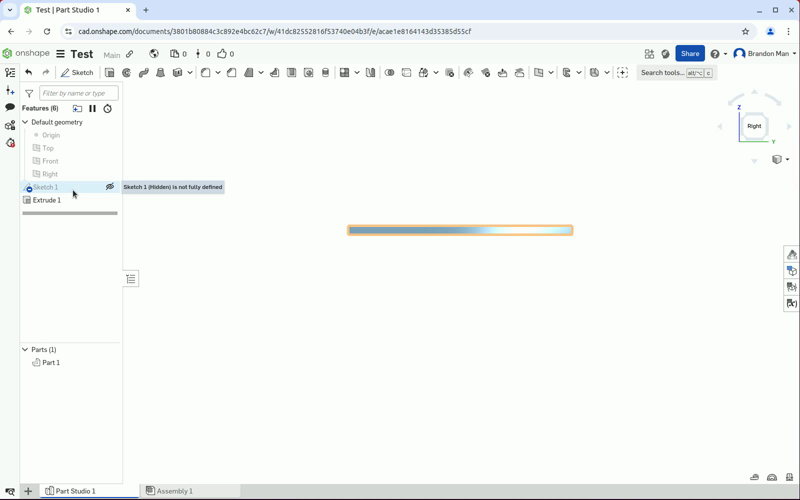
click(73, 189)
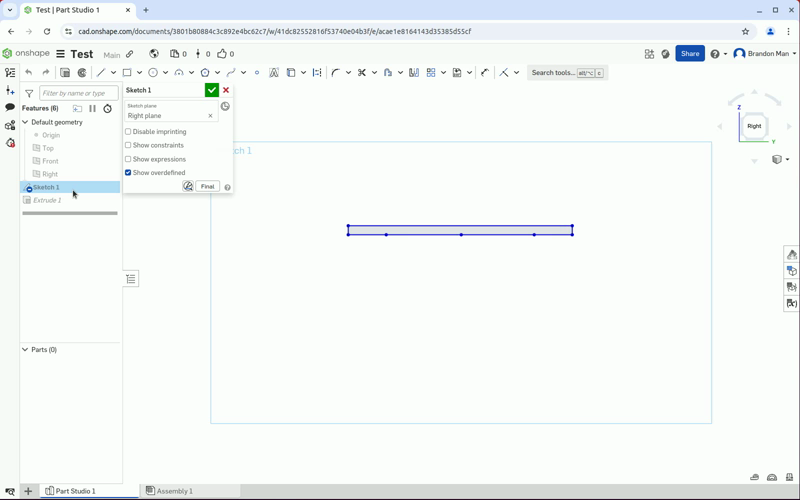
mouse_move(229, 92)
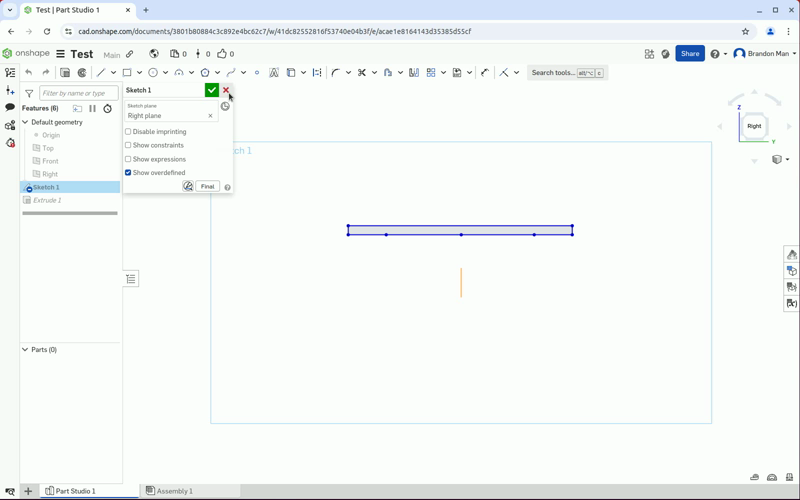
click(229, 92)
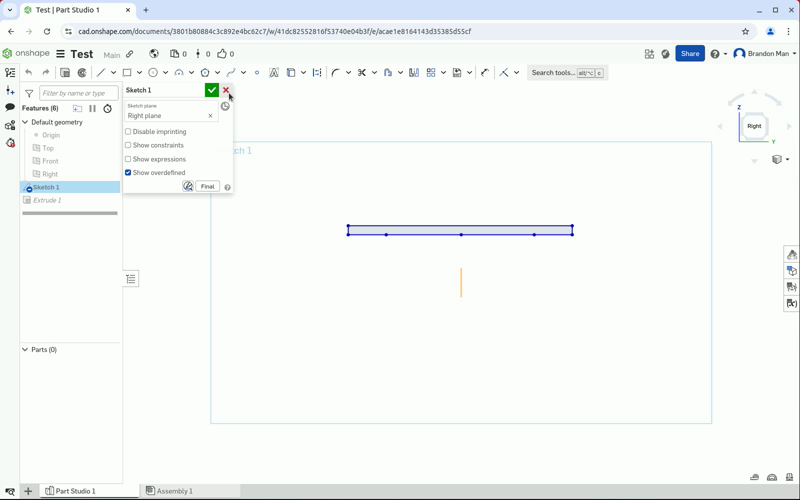
key(shift+s)
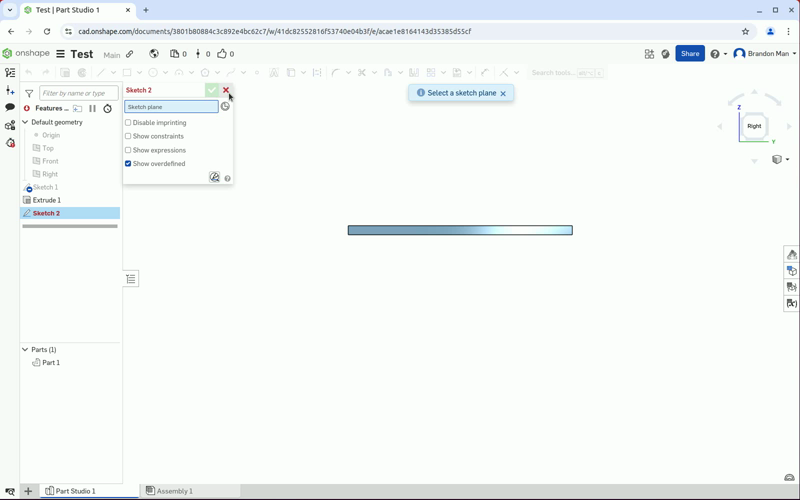
mouse_move(73, 176)
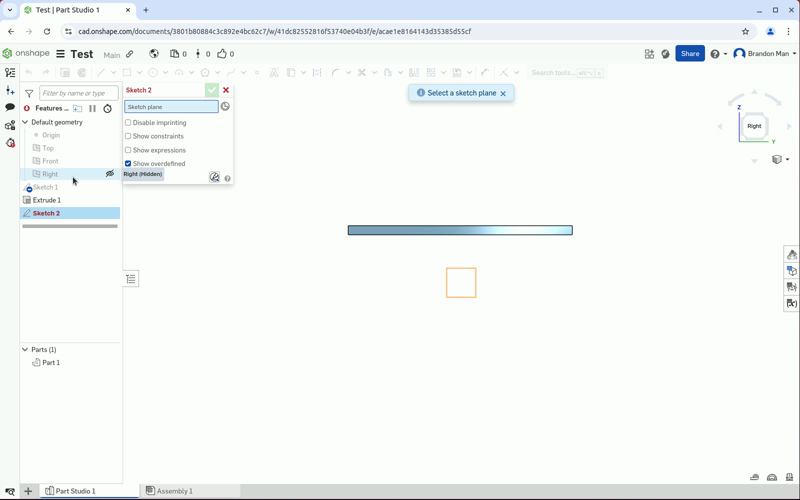
click(73, 176)
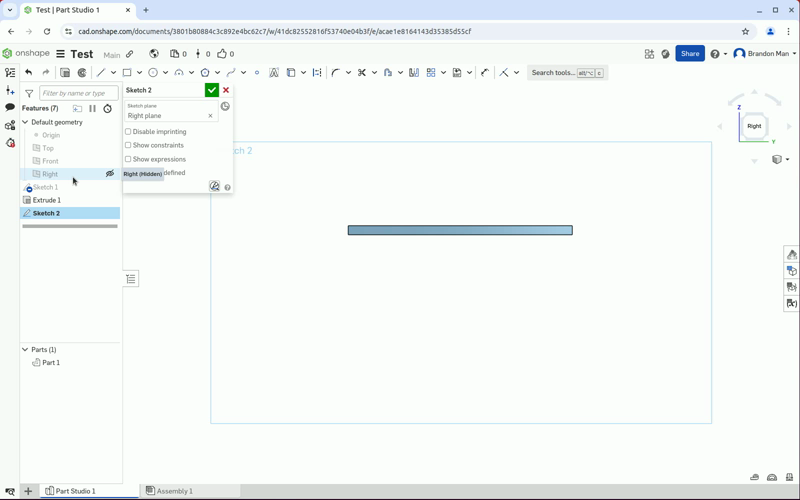
mouse_move(73, 352)
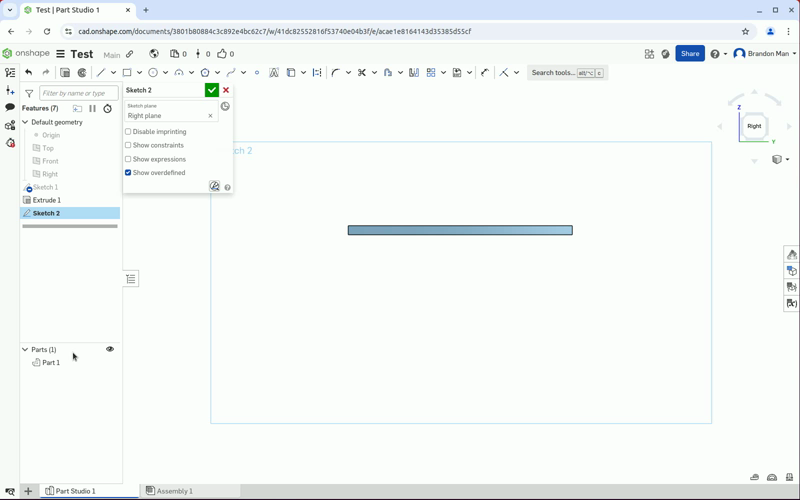
key(y)
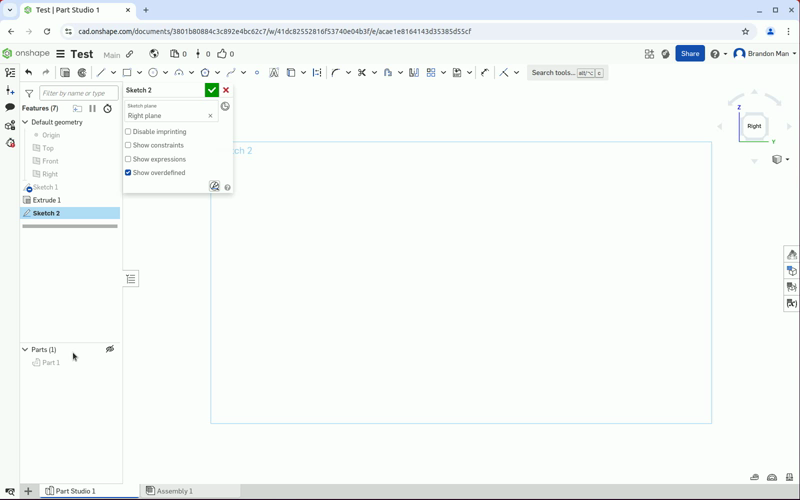
key(l)
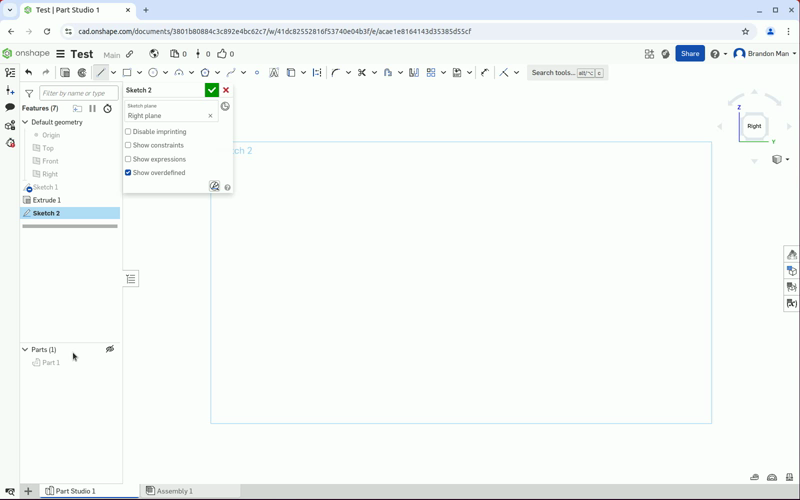
key_down(shift)
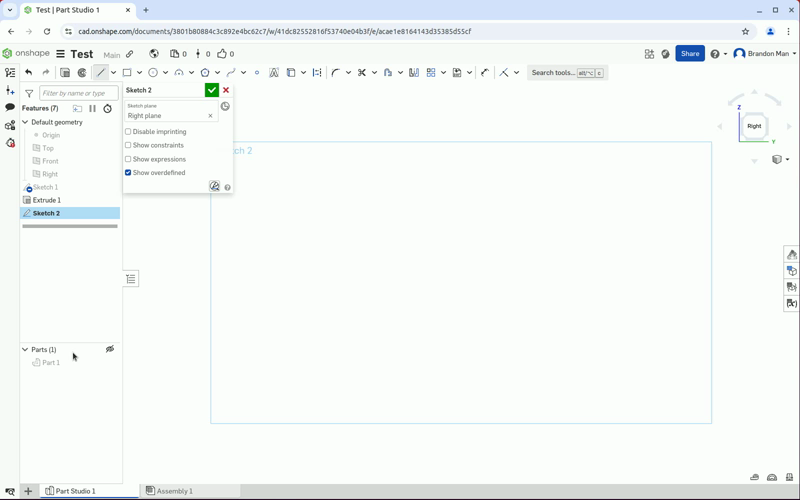
mouse_move(385, 234)
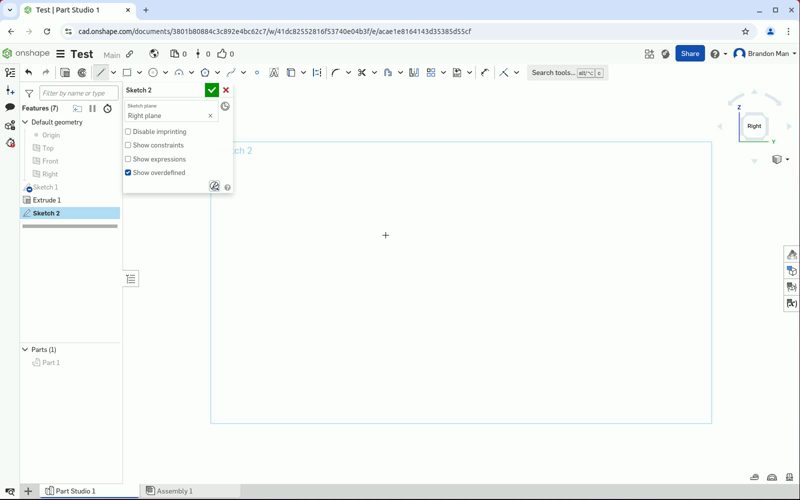
click(385, 234)
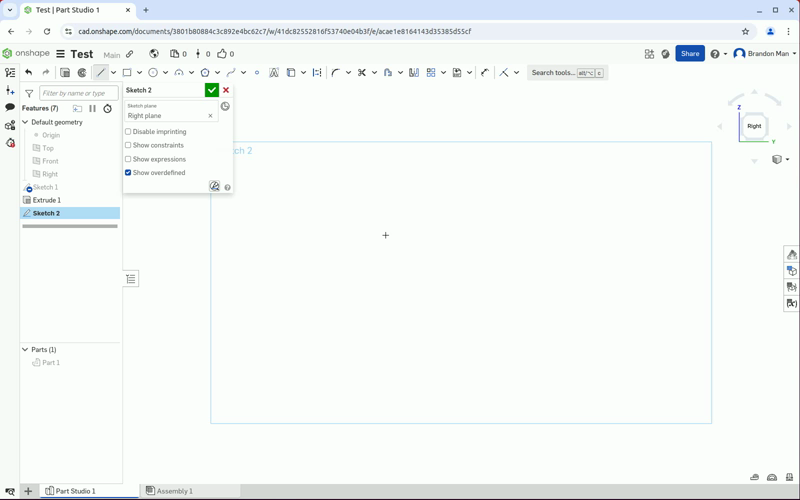
key_up(shift)
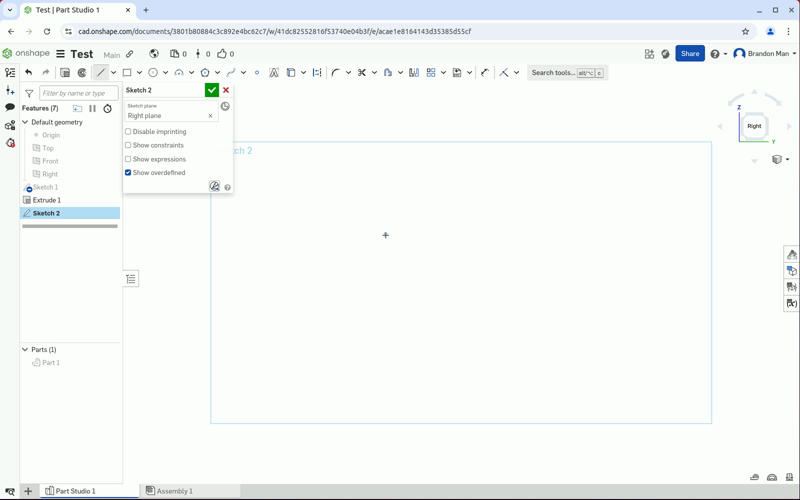
key_down(shift)
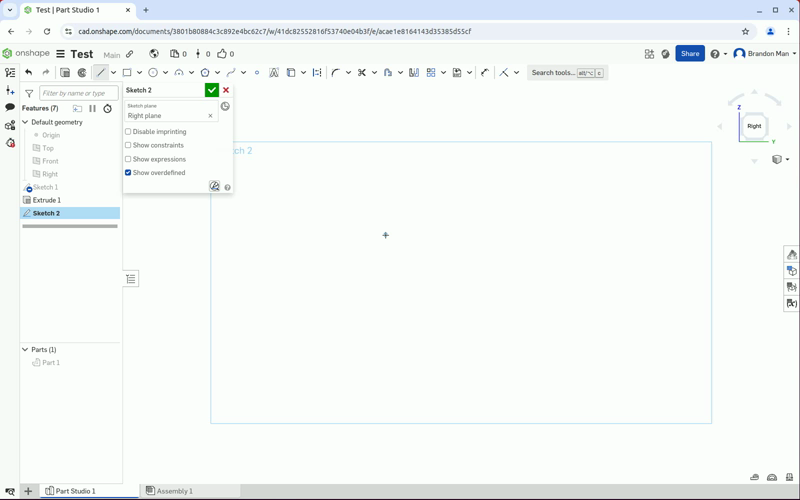
mouse_move(417, 303)
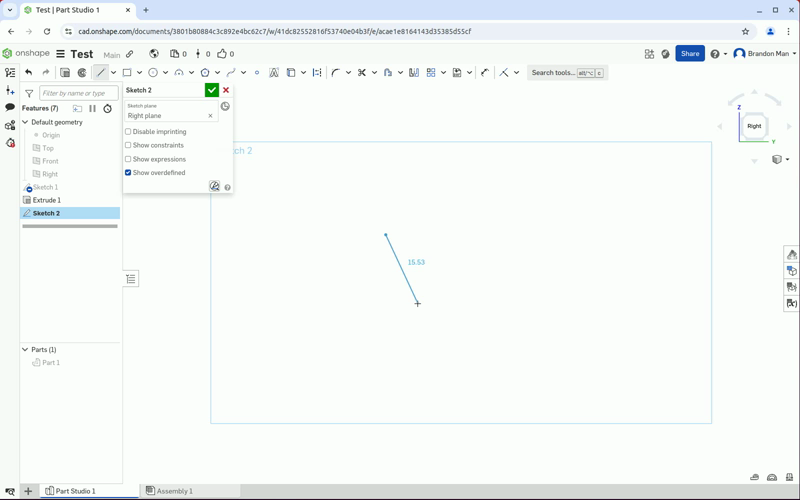
click(417, 303)
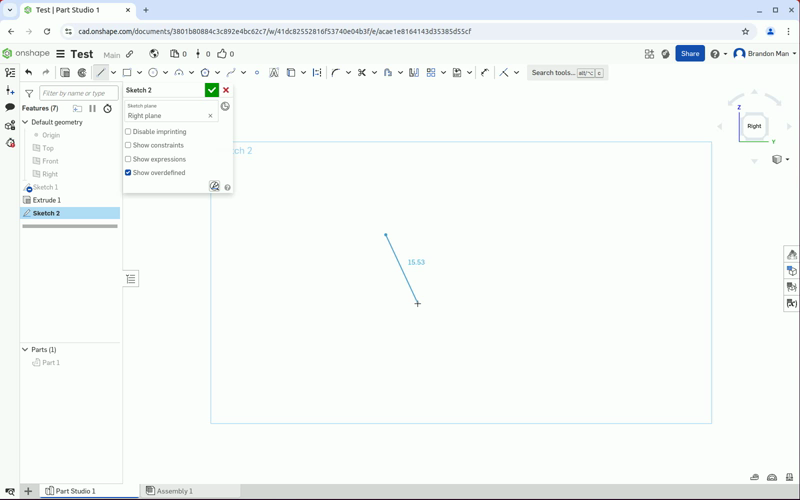
key_up(shift)
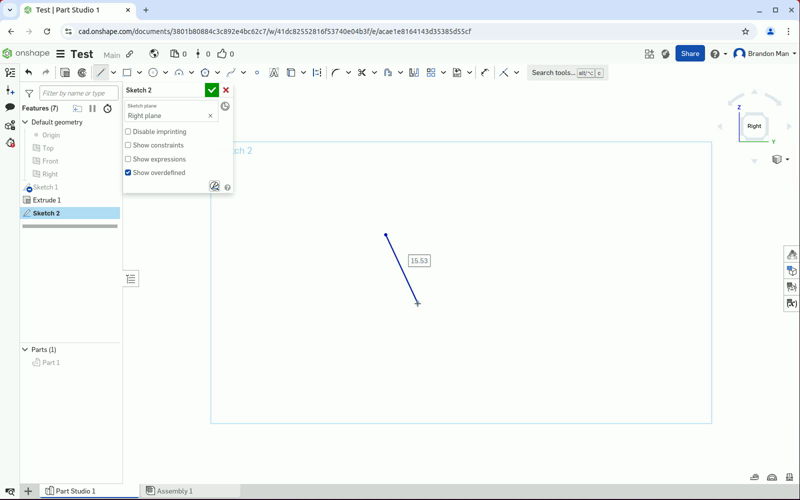
key(esc)
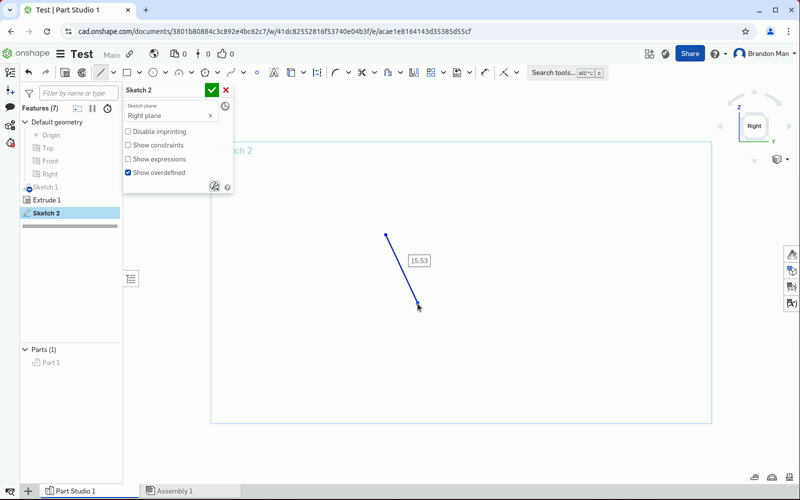
key(a)
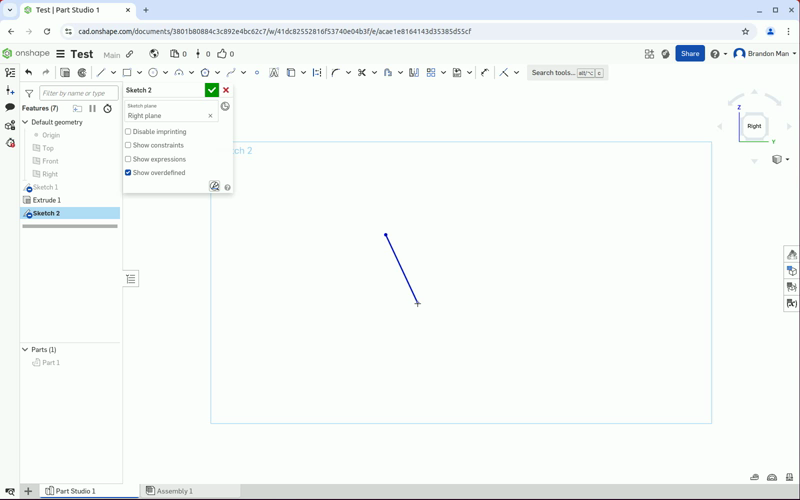
mouse_move(417, 303)
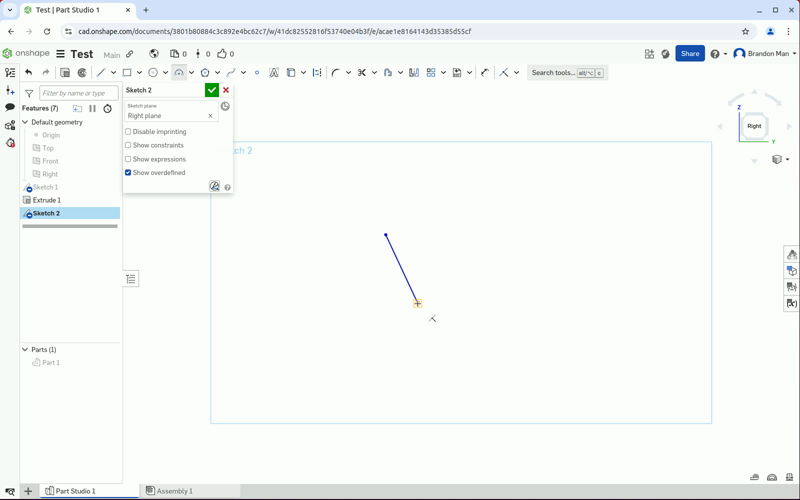
click(417, 303)
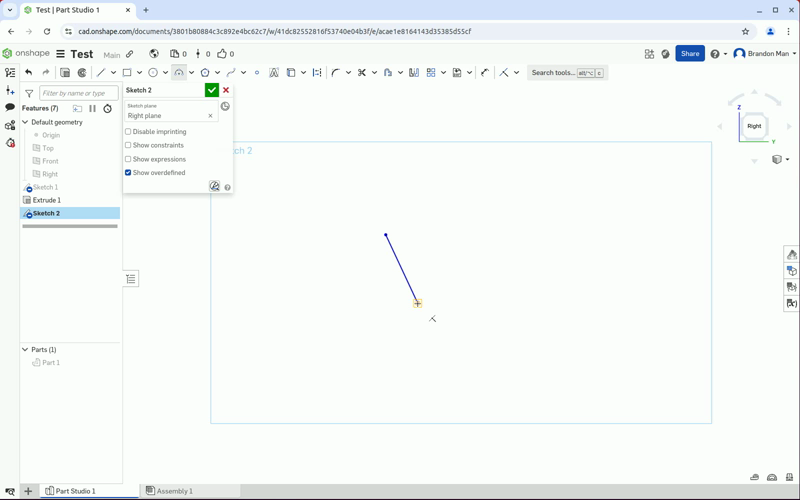
key_down(shift)
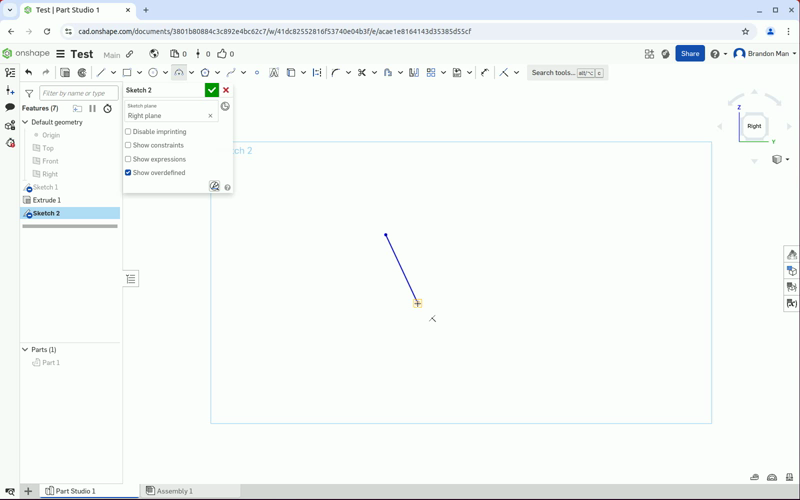
mouse_move(461, 234)
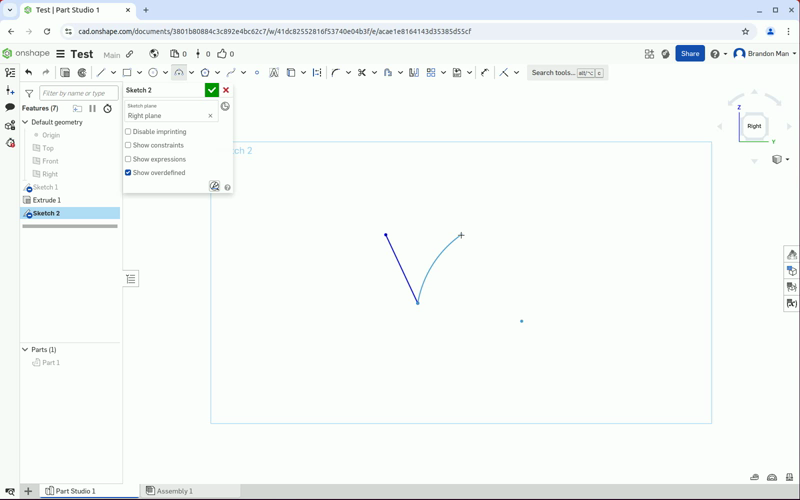
click(461, 234)
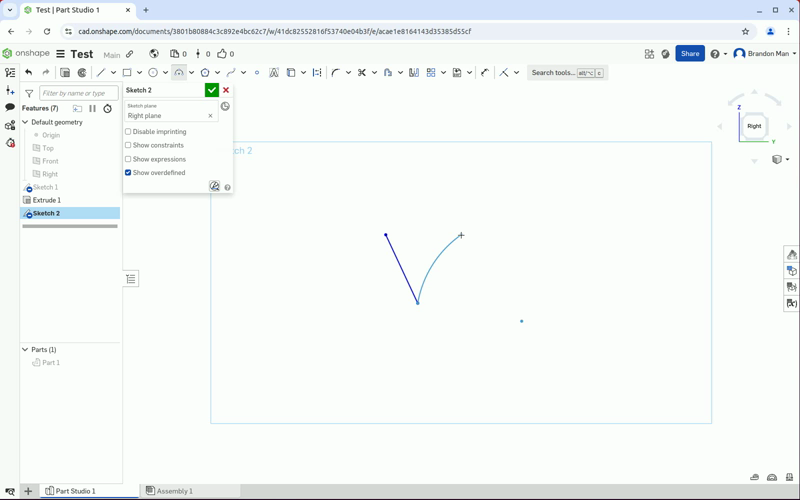
mouse_move(420, 257)
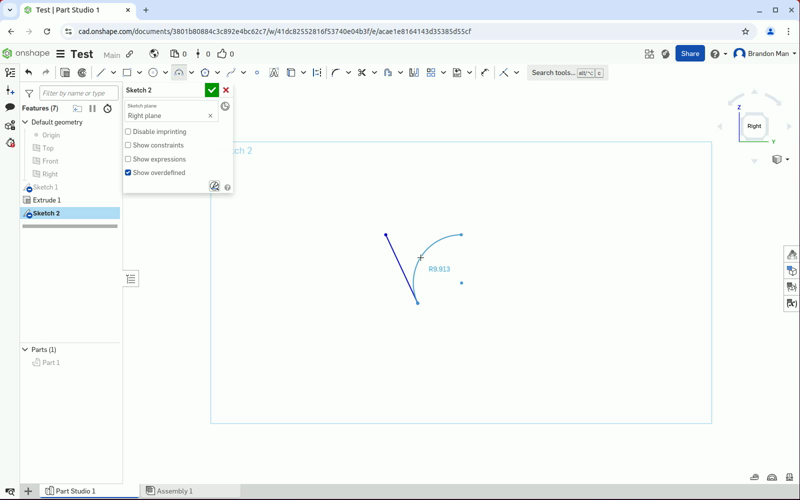
click(420, 257)
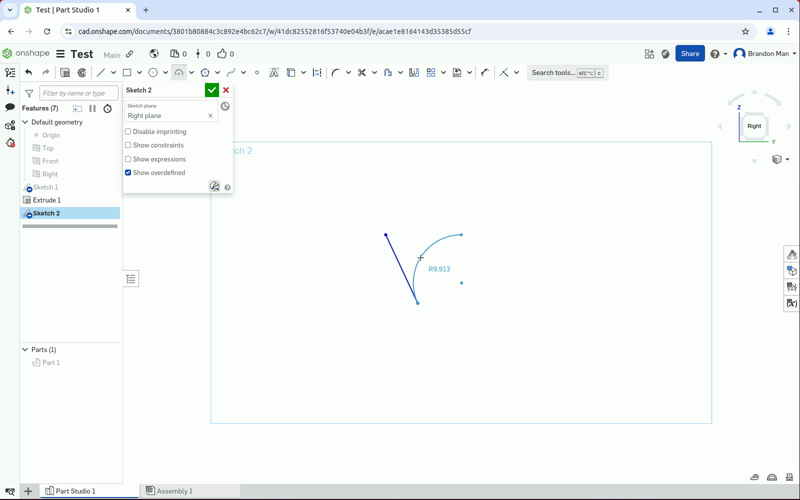
key_up(shift)
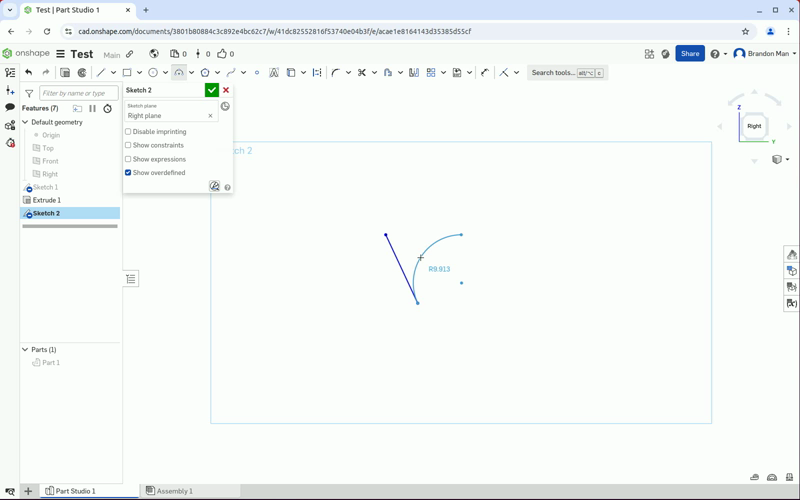
key(esc)
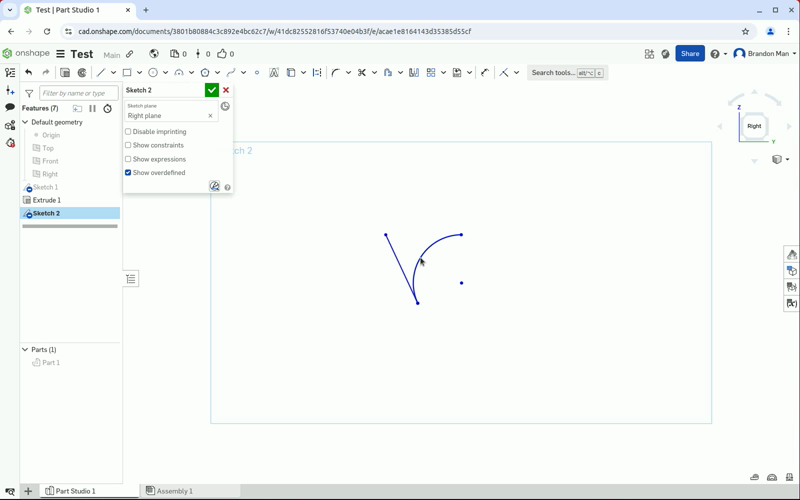
key(l)
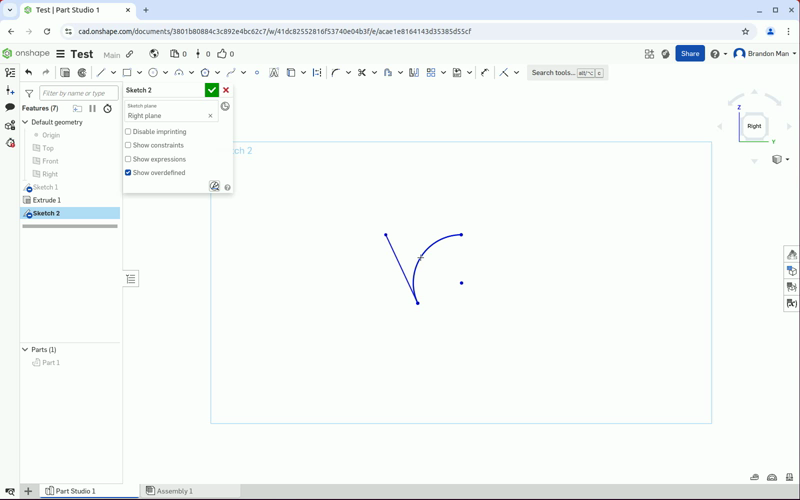
mouse_move(461, 234)
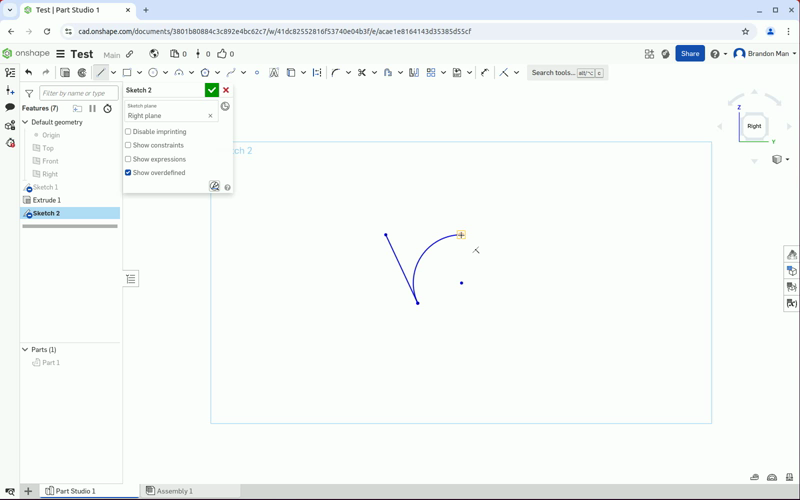
click(461, 234)
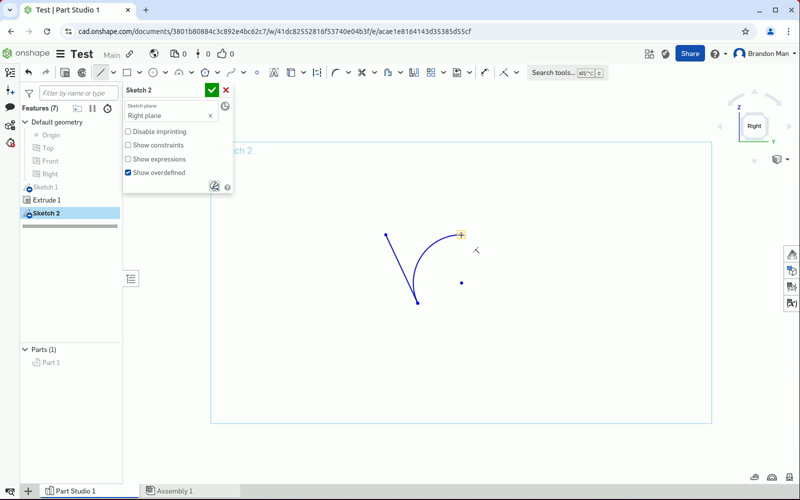
key_down(shift)
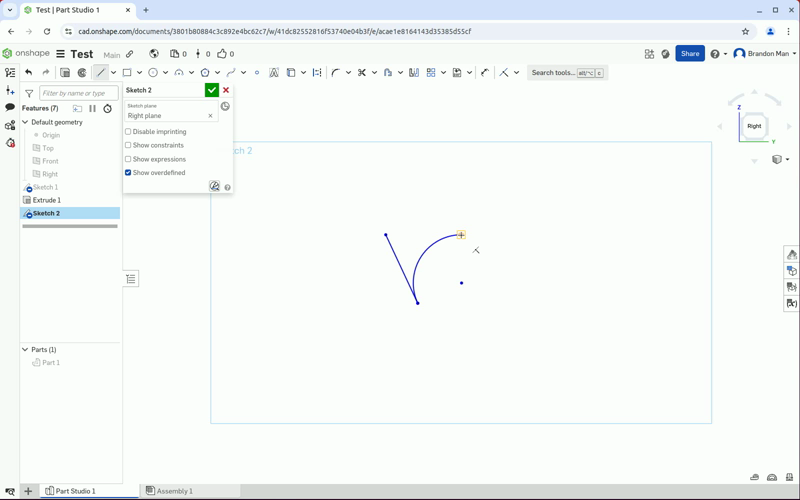
mouse_move(385, 234)
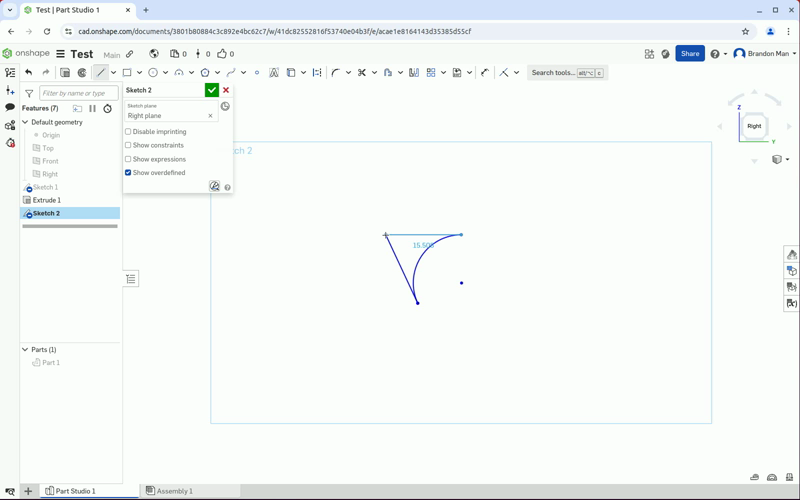
key_up(shift)
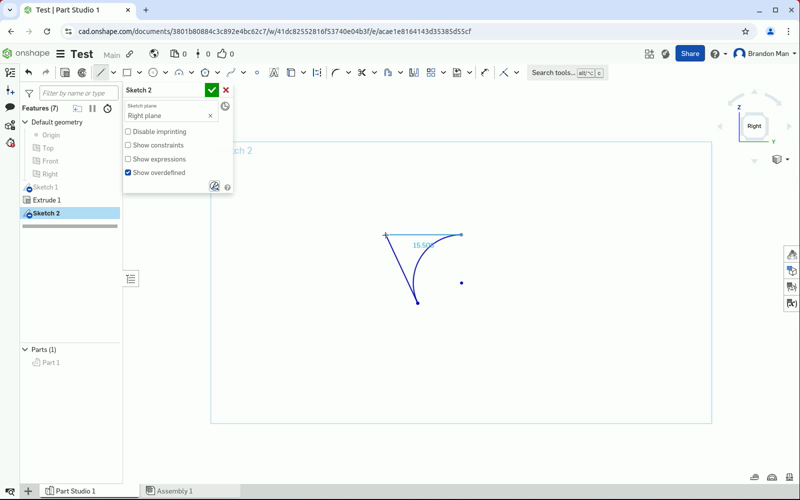
click(385, 234)
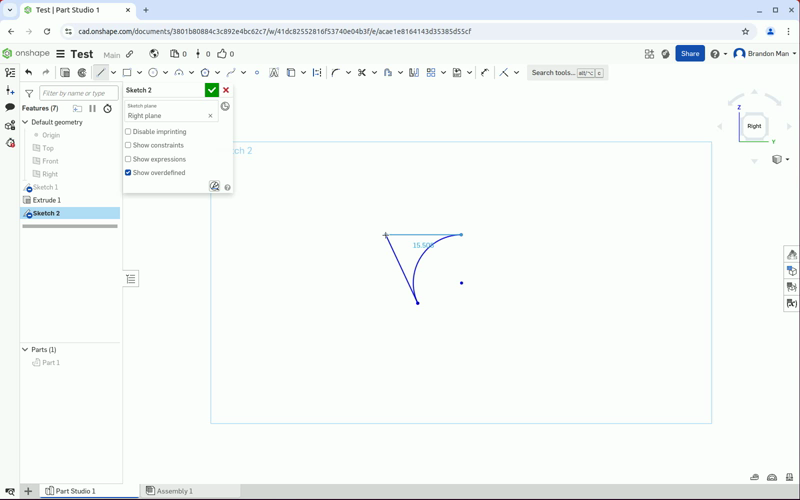
key(esc)
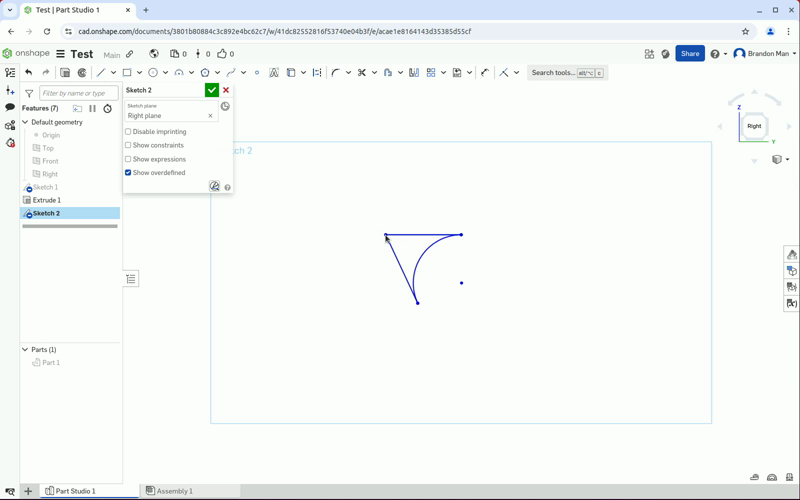
mouse_move(403, 260)
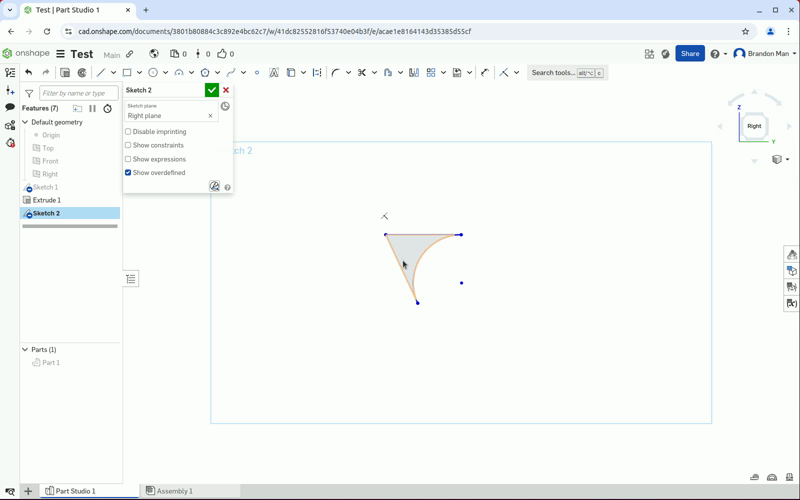
scroll(6)
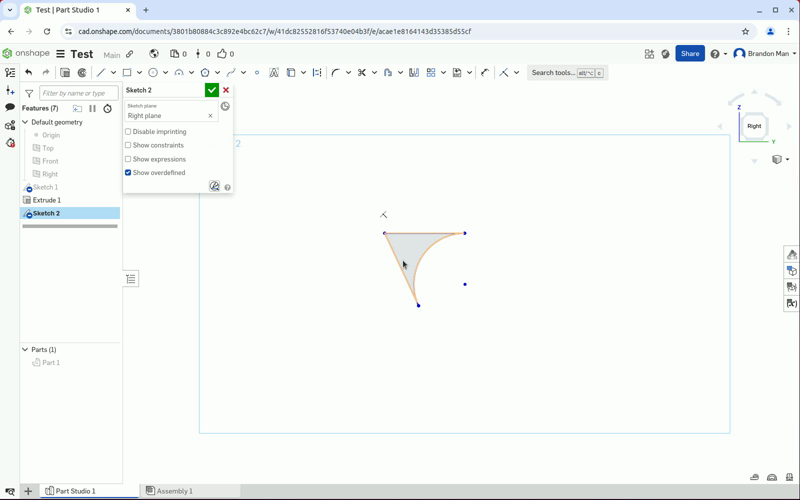
scroll(6)
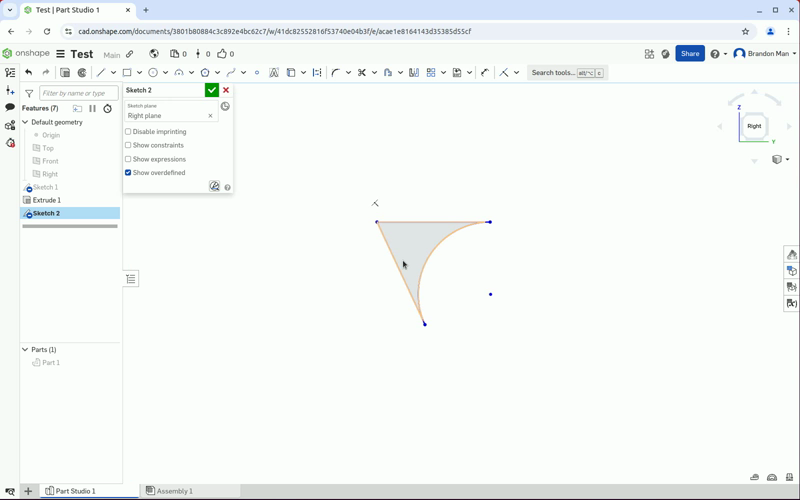
scroll(6)
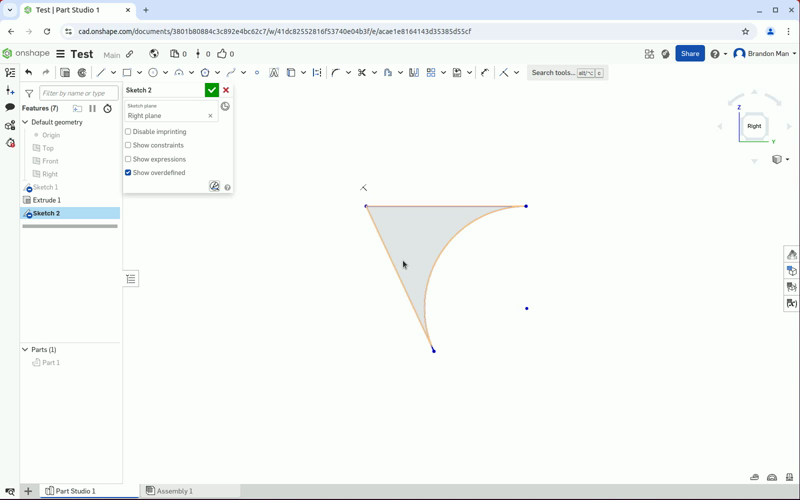
scroll(6)
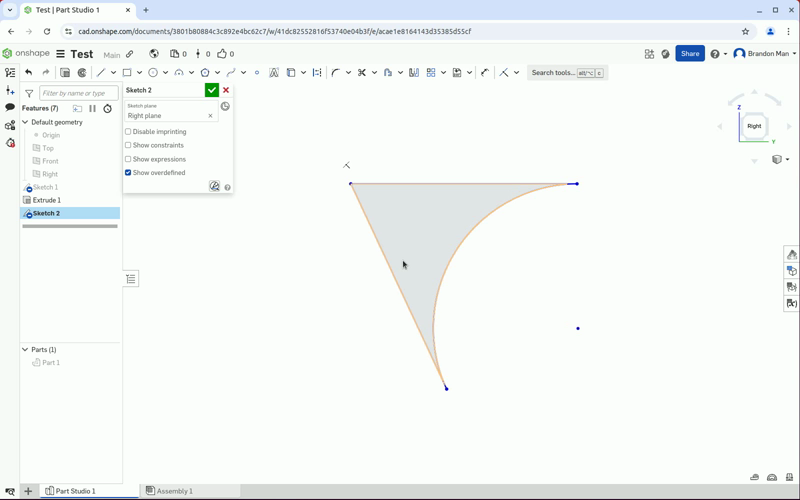
scroll(6)
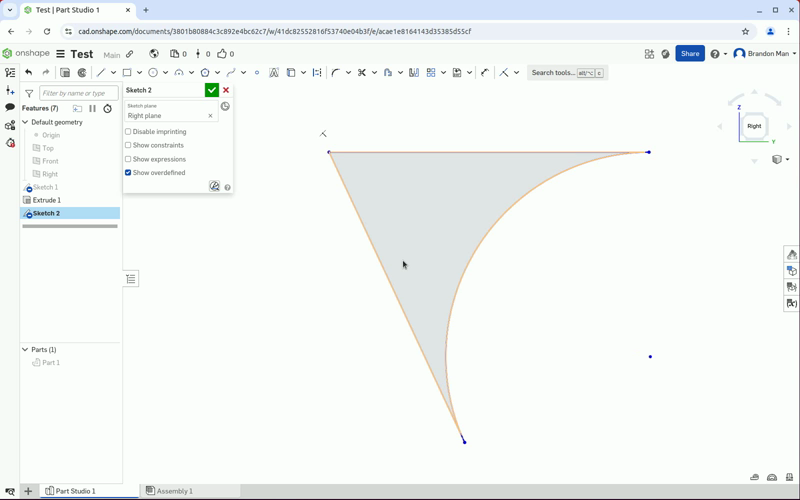
scroll(6)
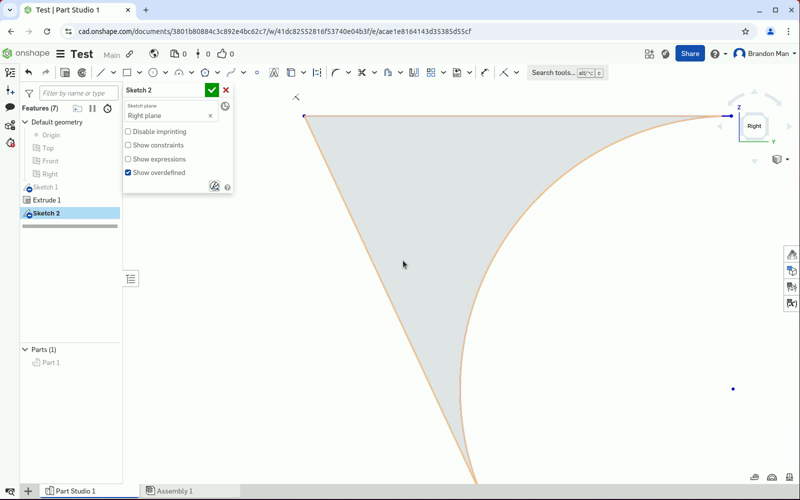
scroll(6)
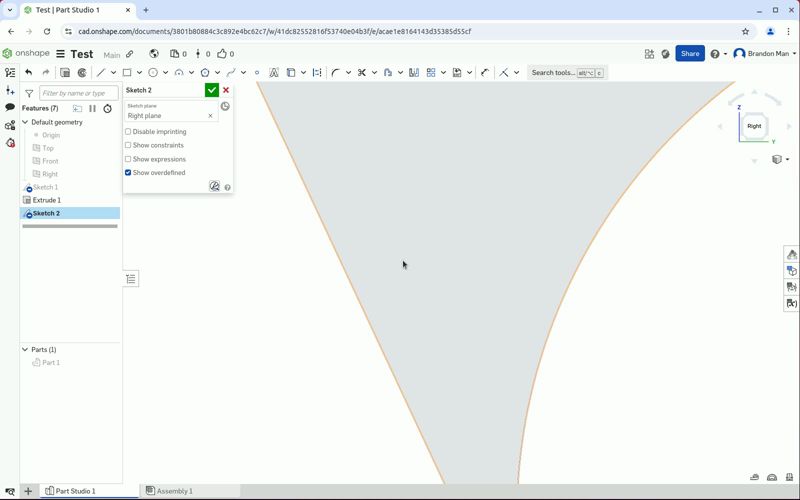
click(403, 260)
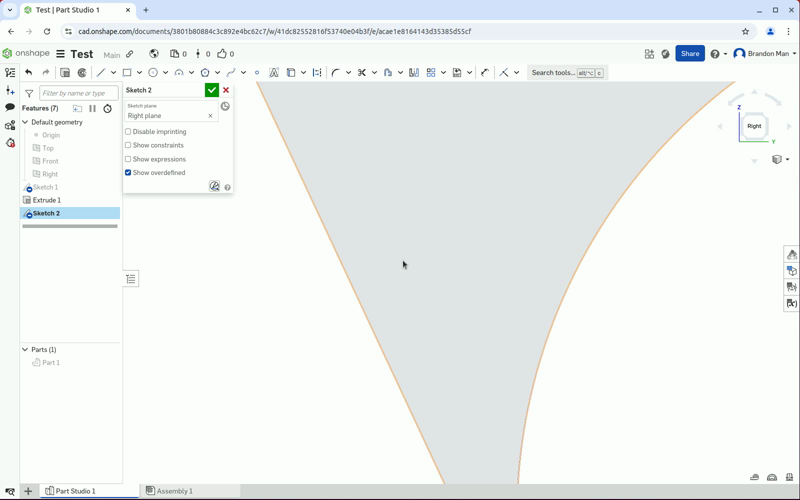
scroll(-6)
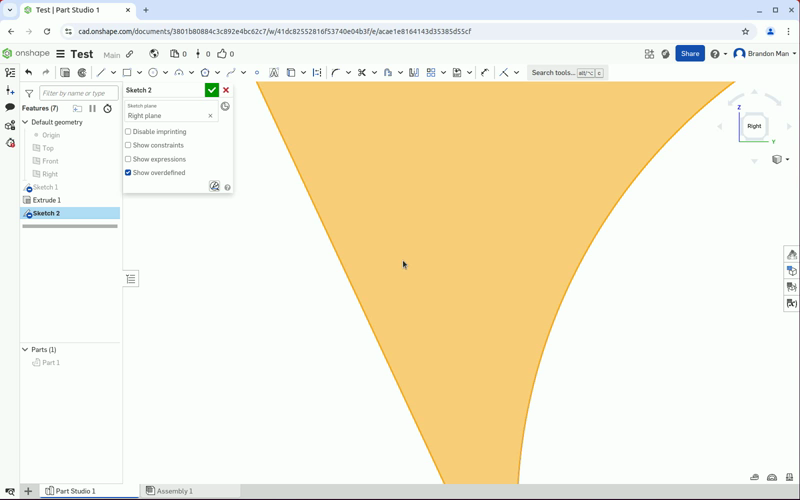
scroll(-6)
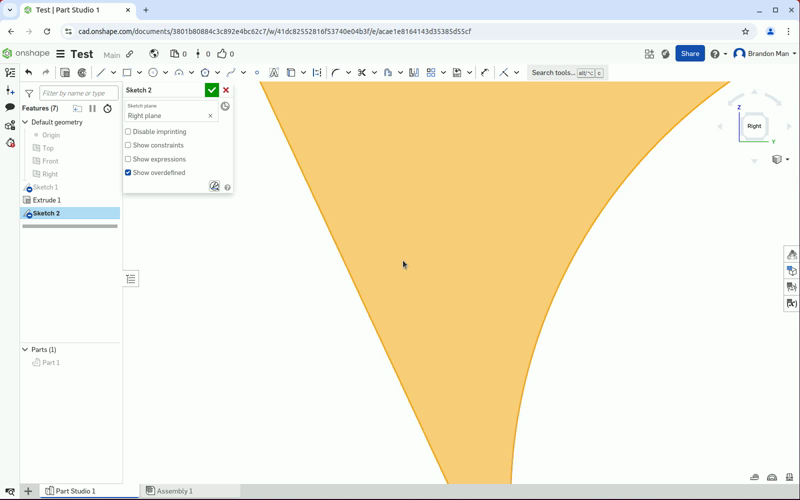
scroll(-6)
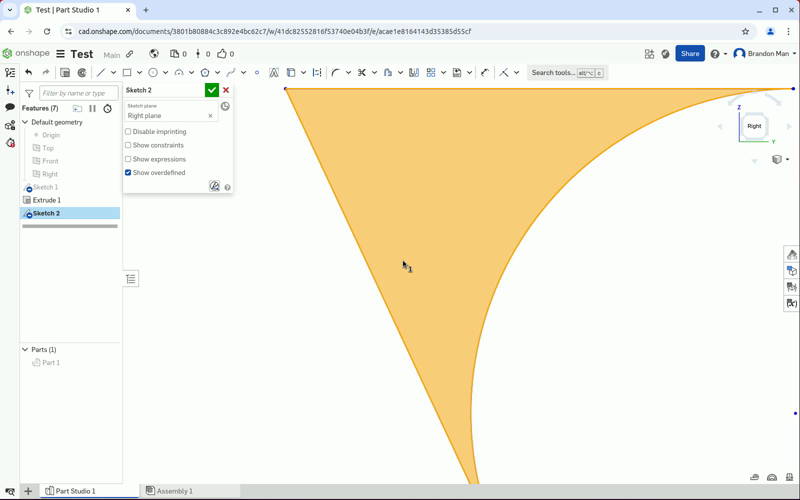
scroll(-6)
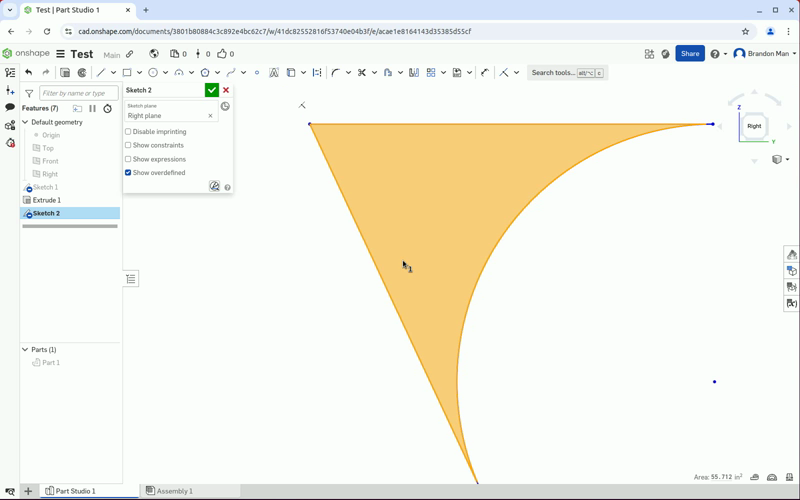
scroll(-6)
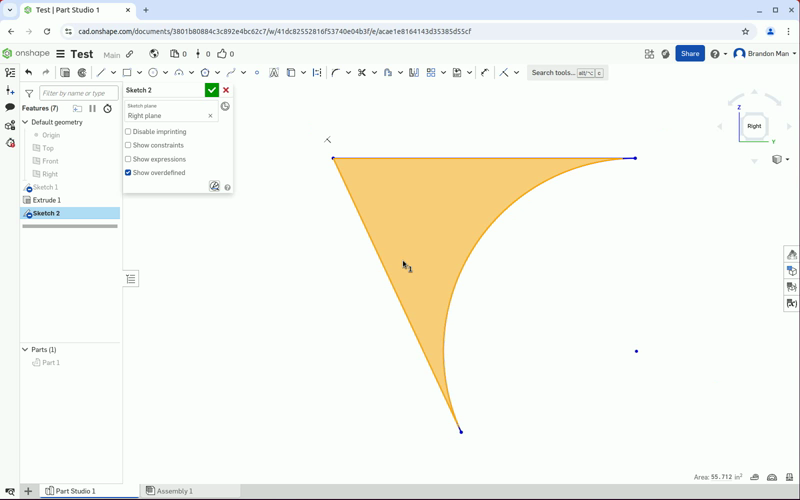
scroll(-6)
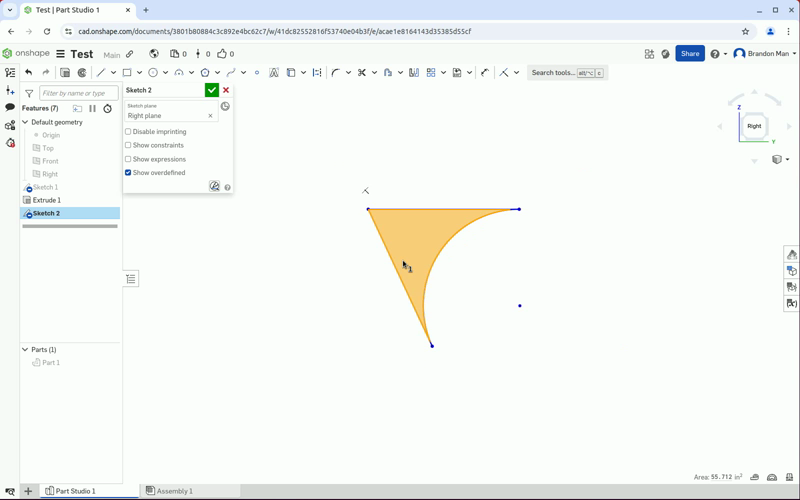
scroll(-6)
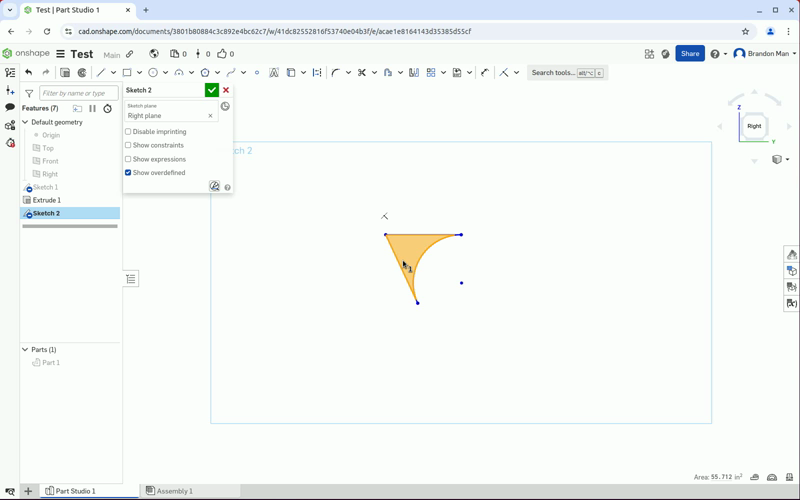
mouse_move(73, 352)
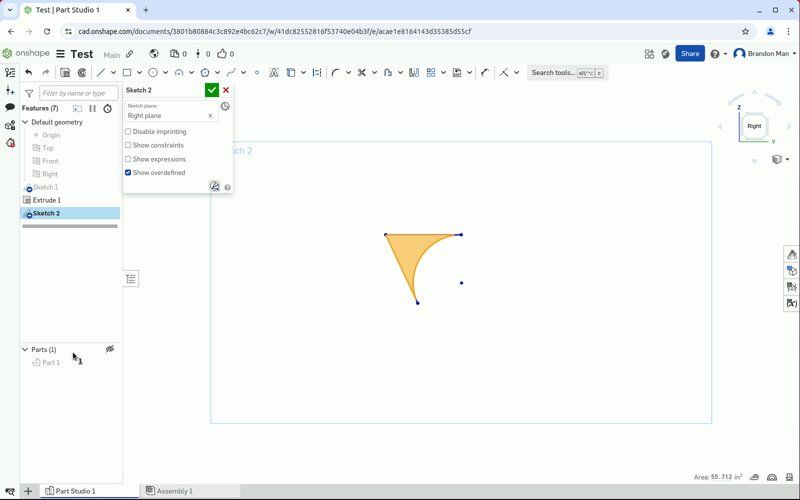
key(shift+y)
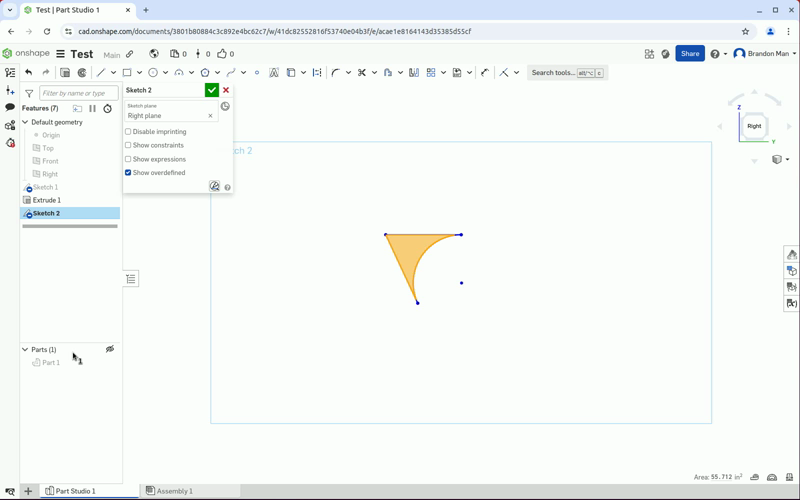
key(shift+e)
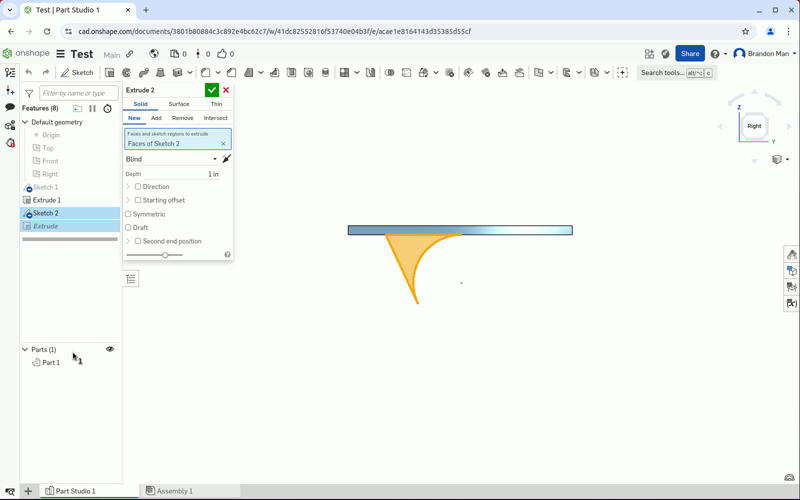
mouse_move(143, 106)
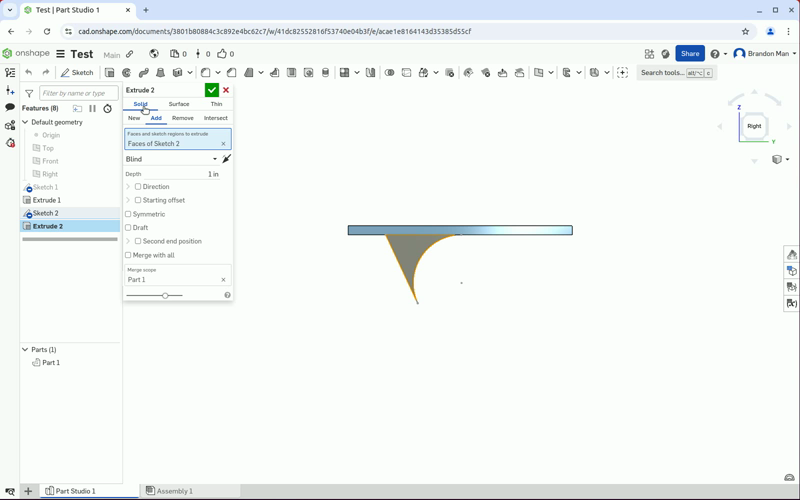
click(143, 106)
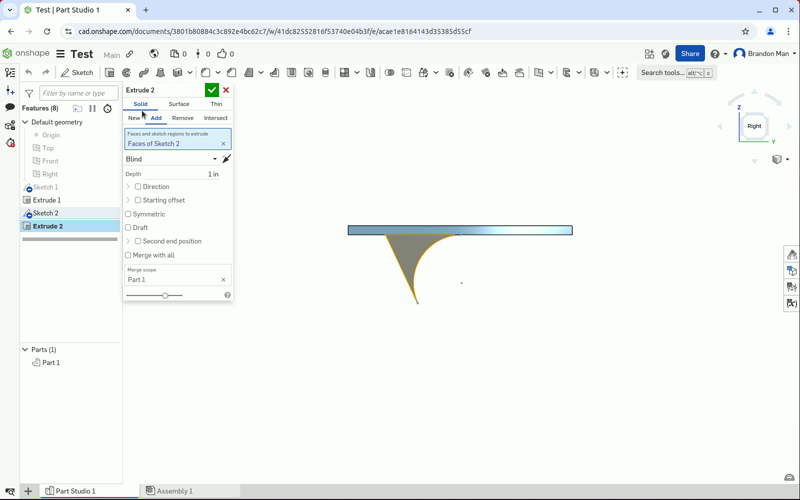
mouse_move(137, 120)
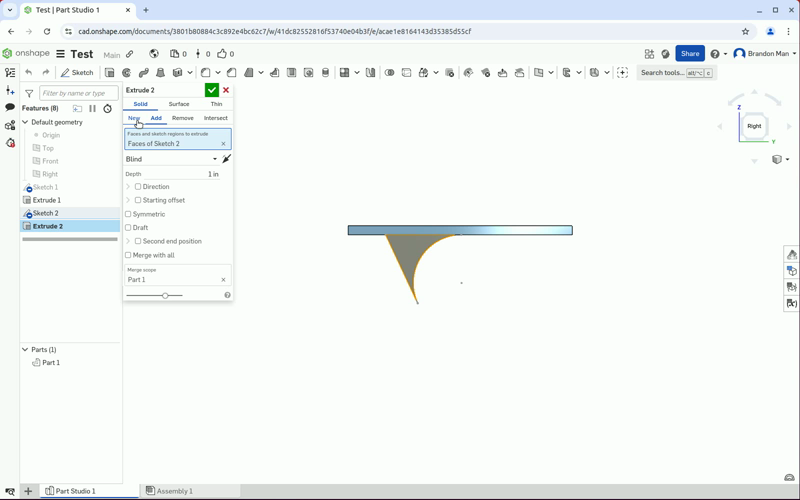
click(137, 120)
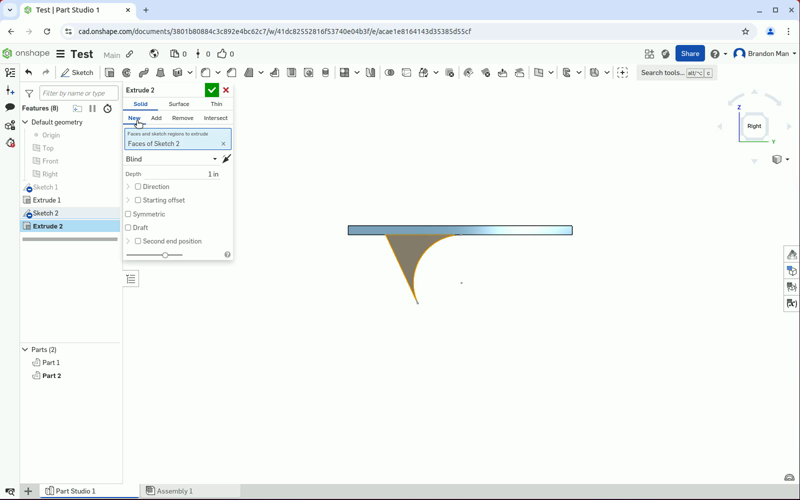
key(tab, 4)
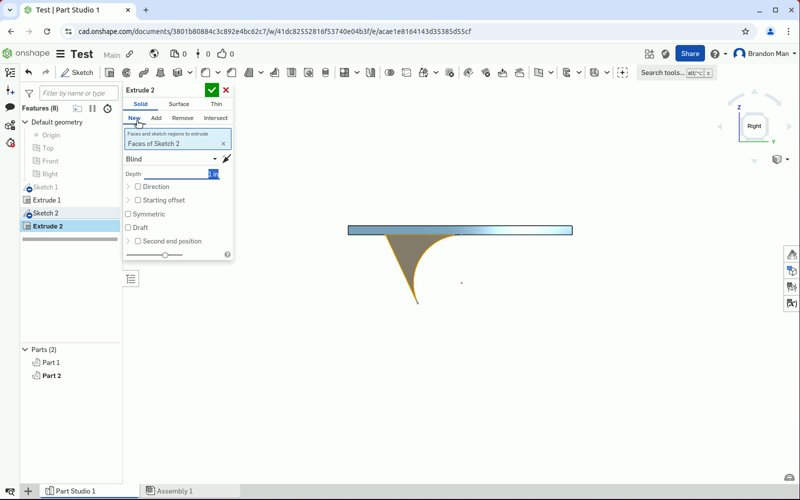
text(38.032)
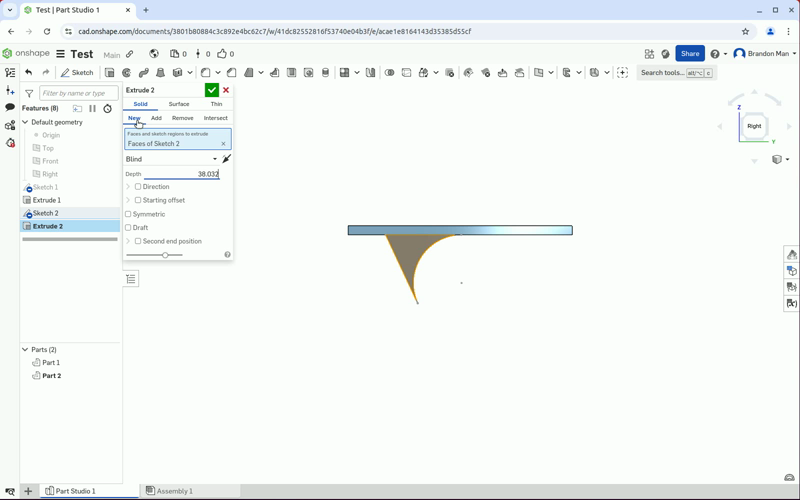
key(tab, 3)
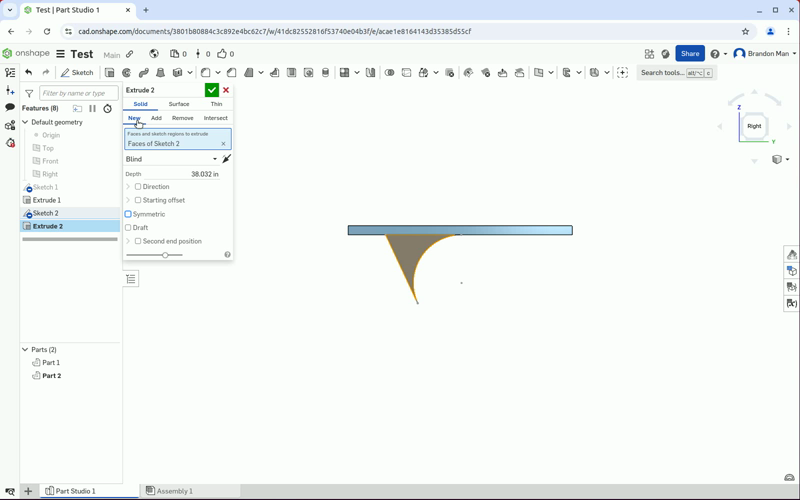
key(space)
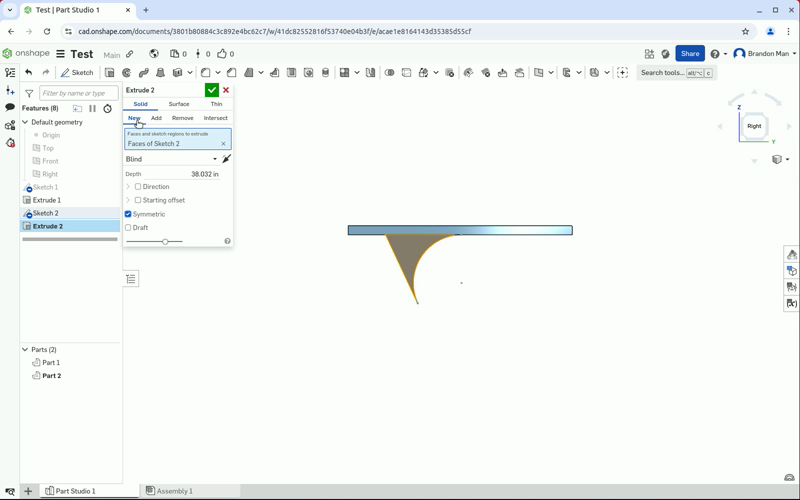
key(enter)
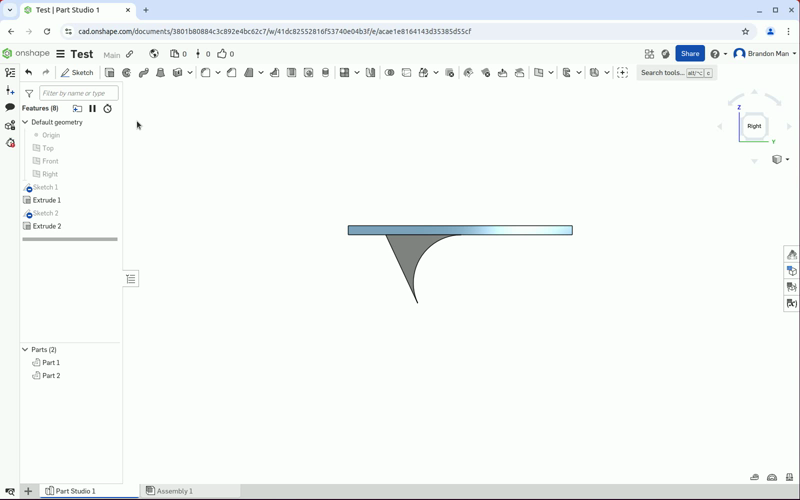
key(shift+h)
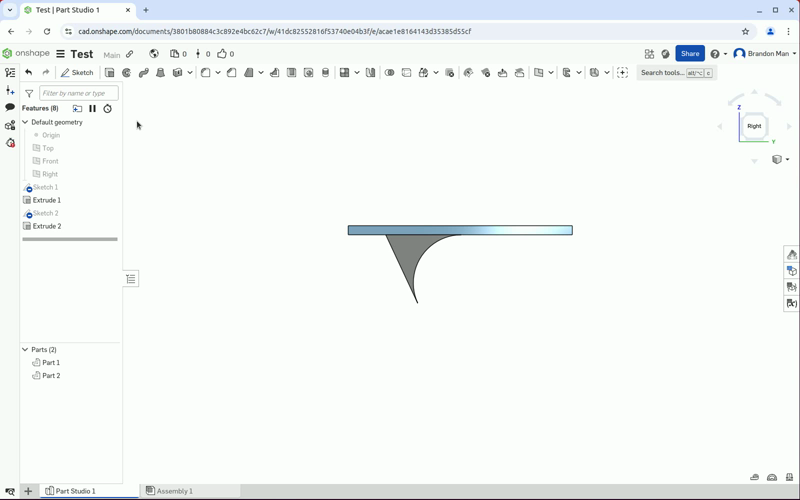
key(shift+h)
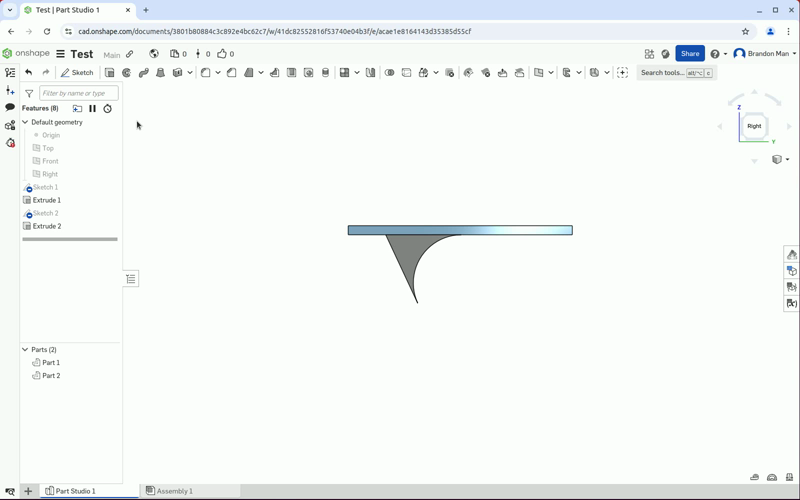
mouse_move(73, 189)
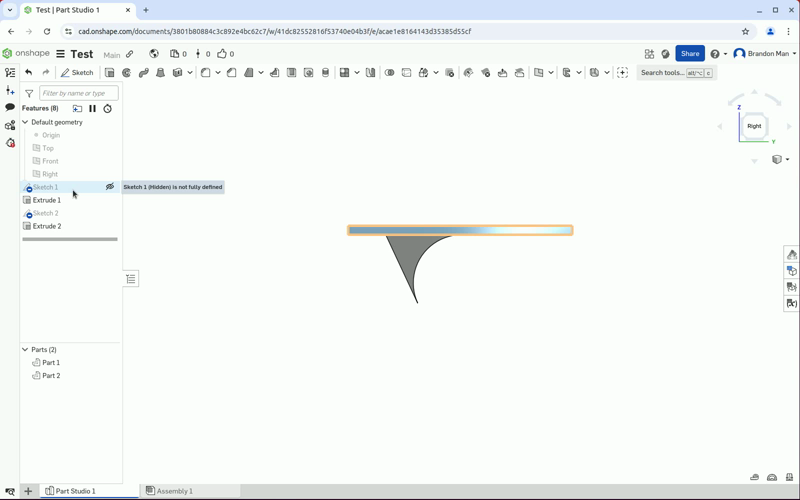
click(73, 189)
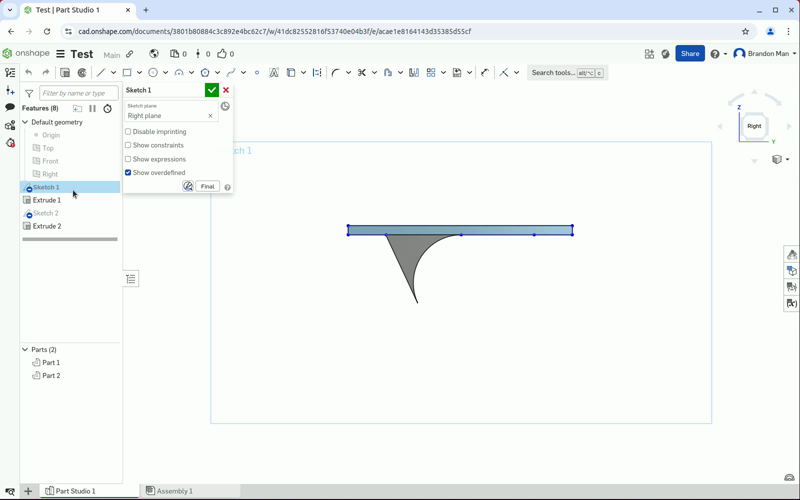
mouse_move(229, 92)
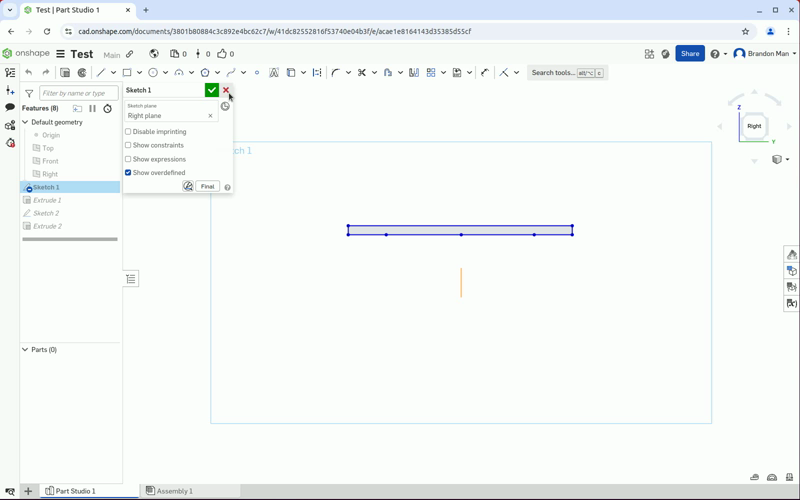
click(229, 92)
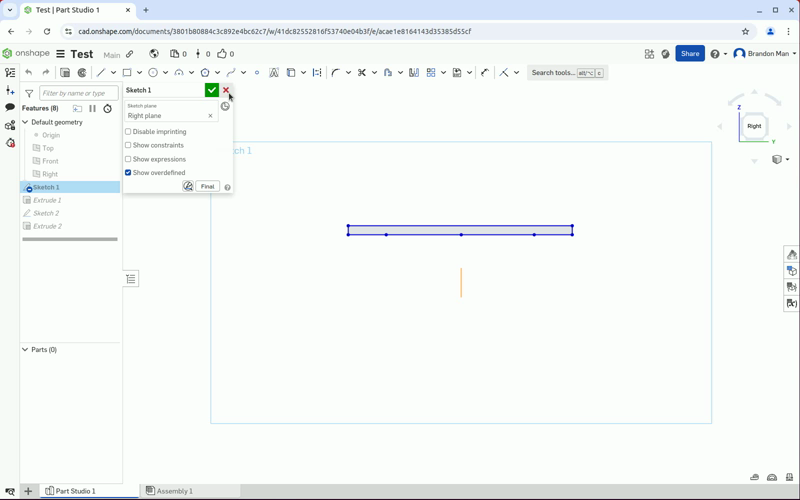
key(shift+s)
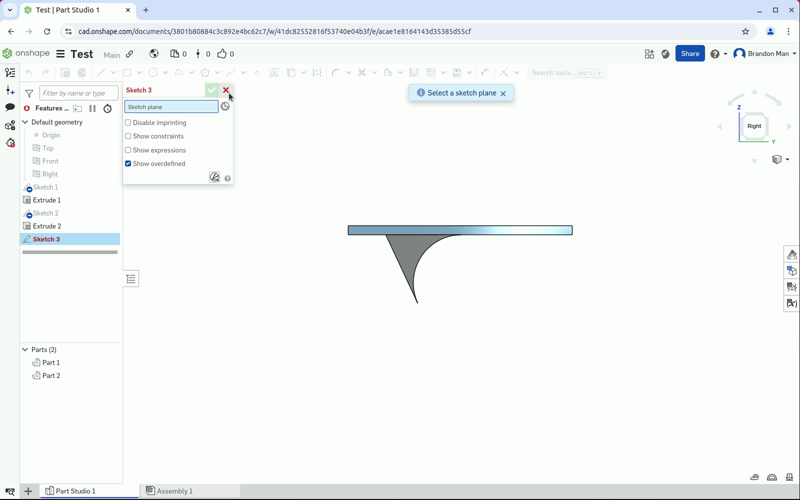
mouse_move(73, 176)
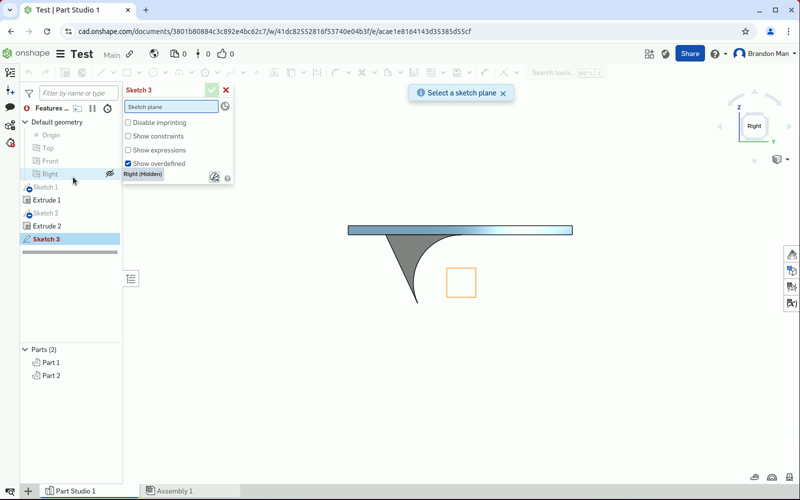
click(73, 176)
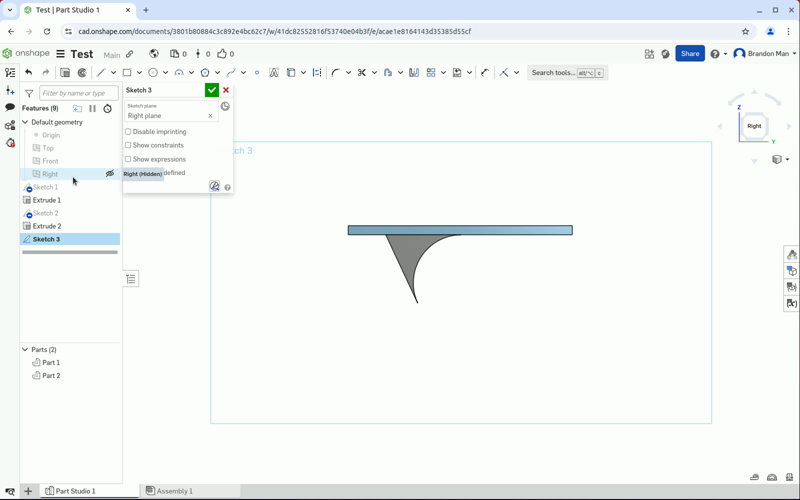
mouse_move(73, 352)
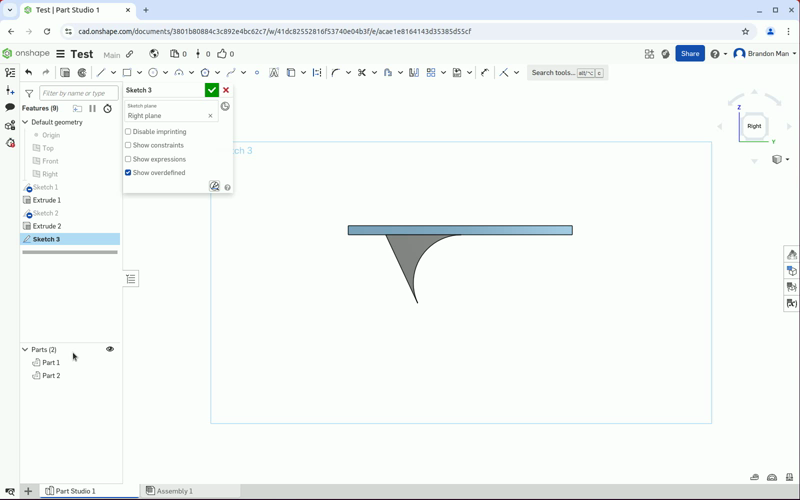
key(y)
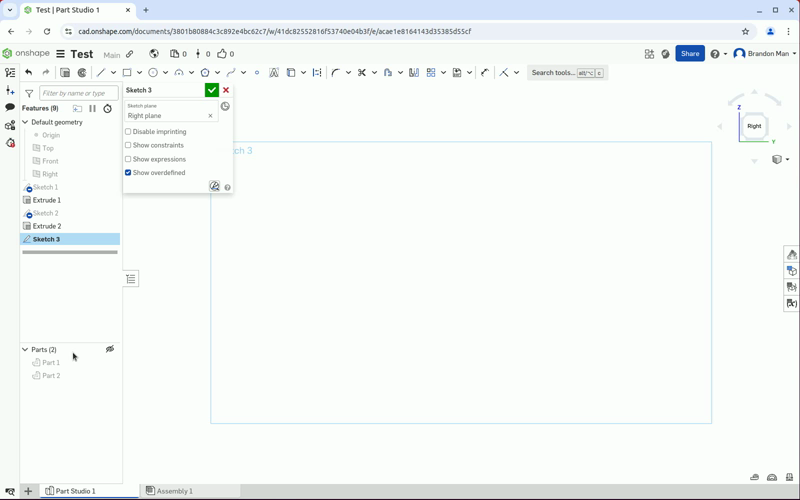
key(c)
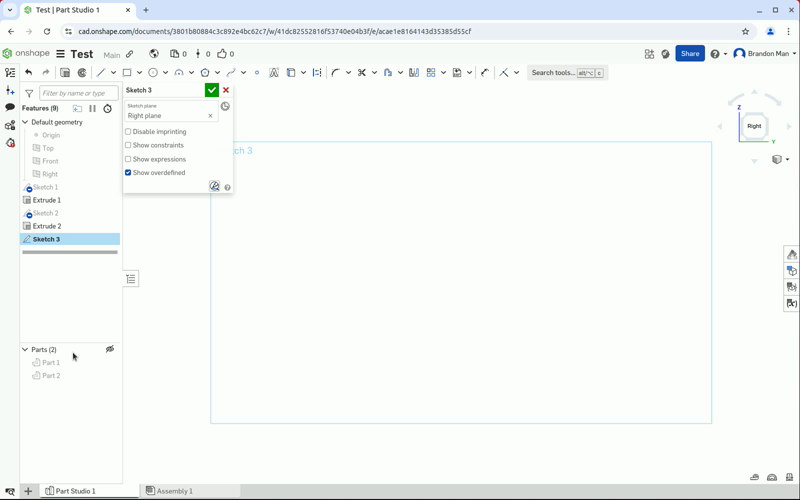
key_down(shift)
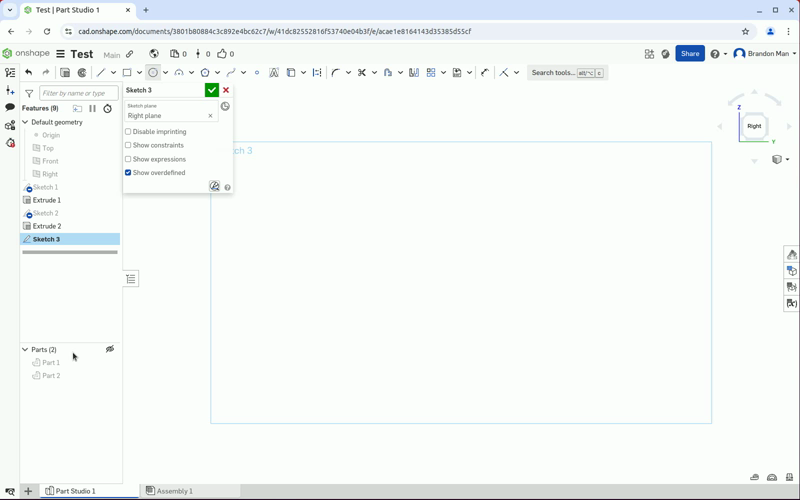
mouse_move(460, 282)
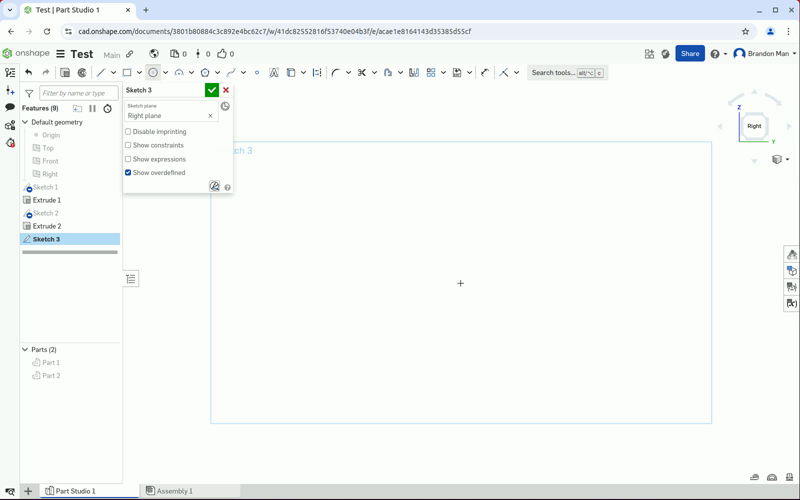
click(460, 282)
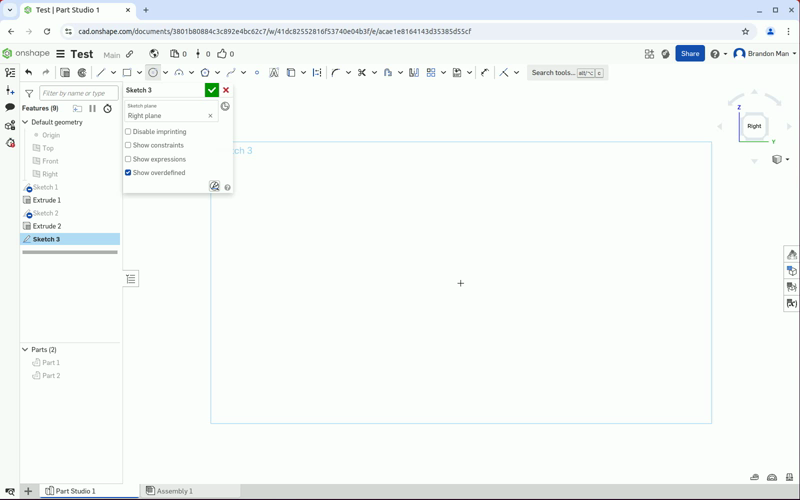
key_up(shift)
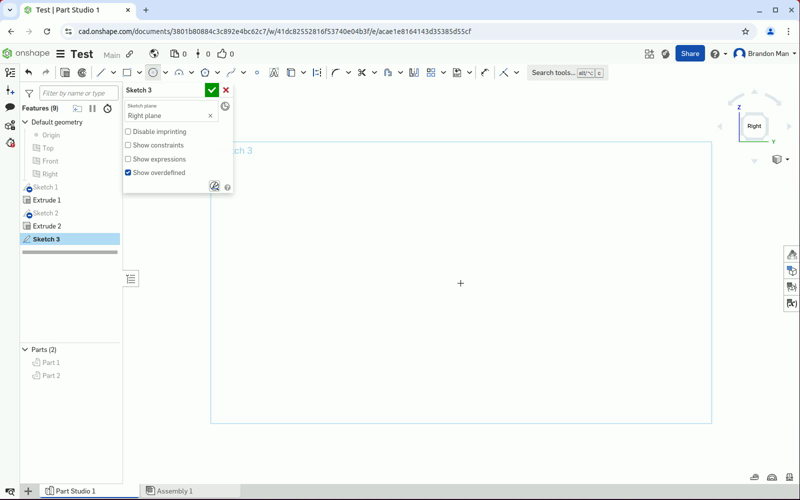
mouse_move(508, 282)
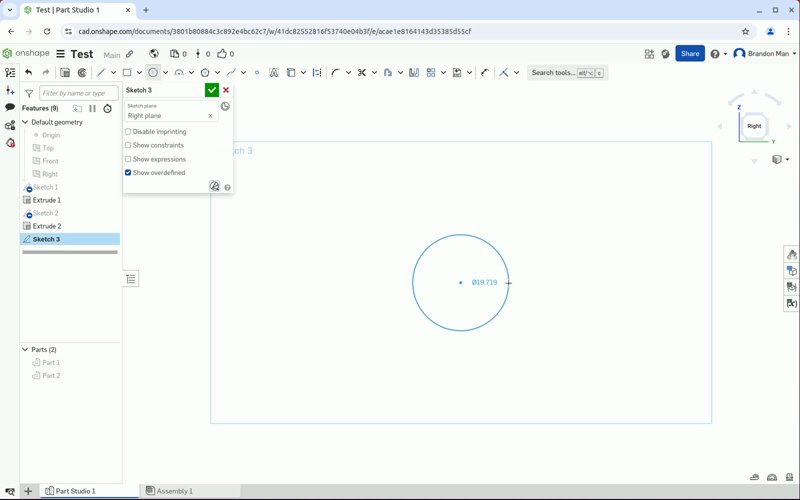
click(508, 282)
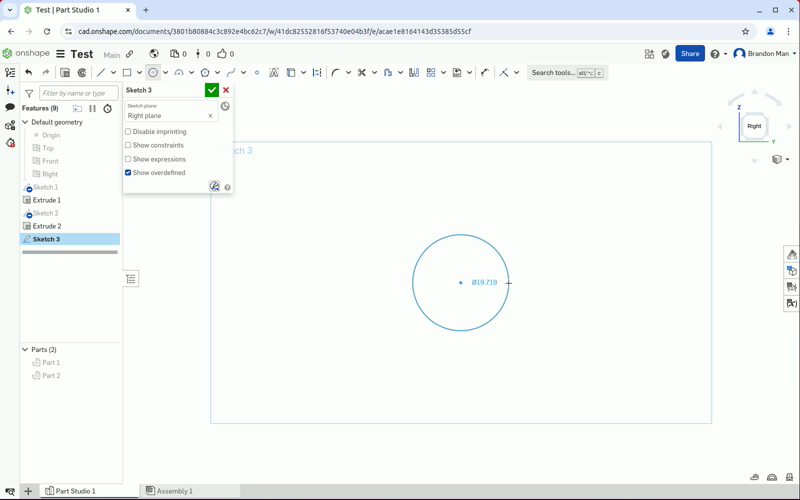
key(esc)
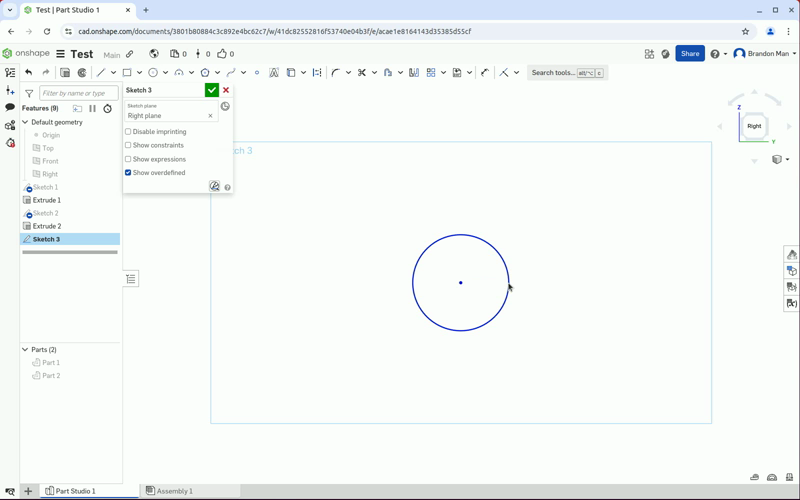
key(c)
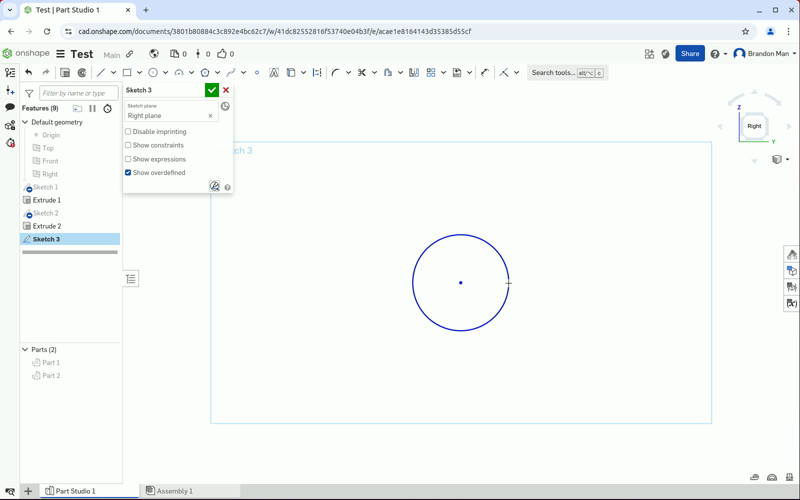
key_down(shift)
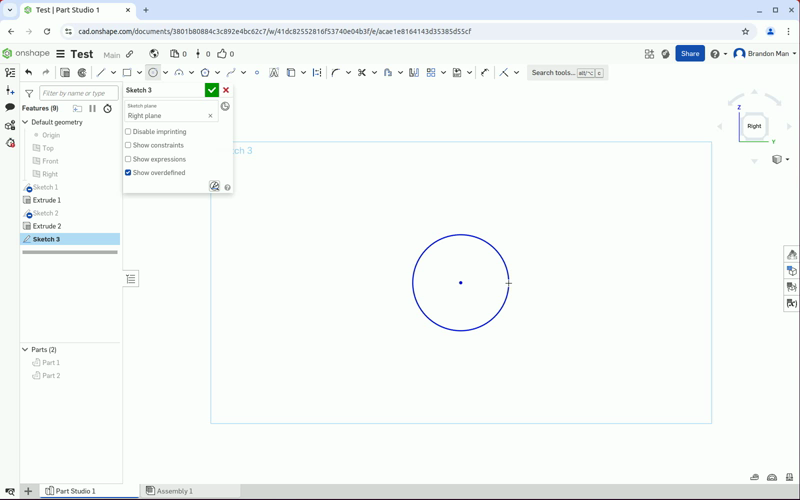
mouse_move(460, 282)
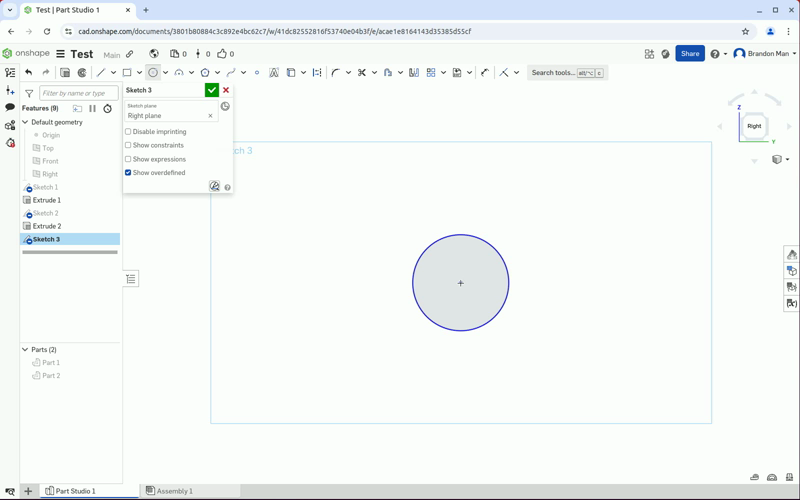
click(460, 282)
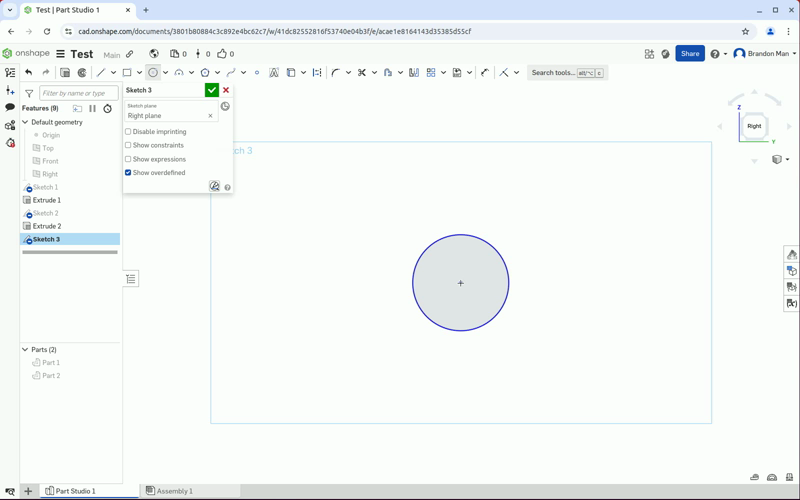
key_up(shift)
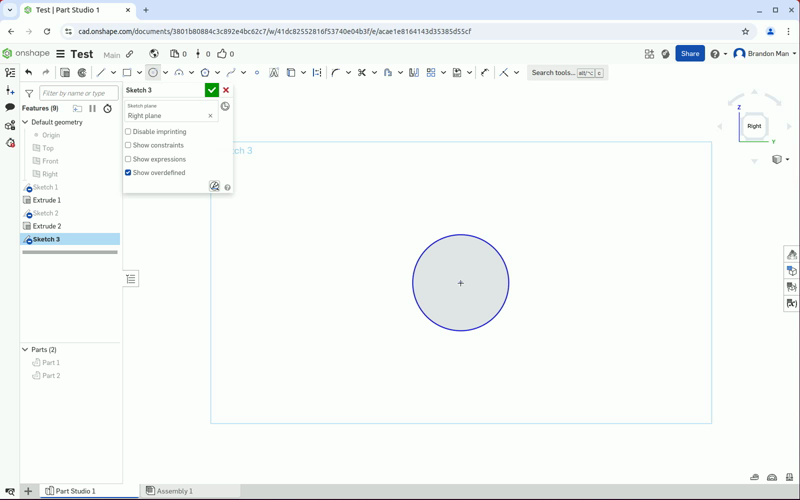
mouse_move(498, 282)
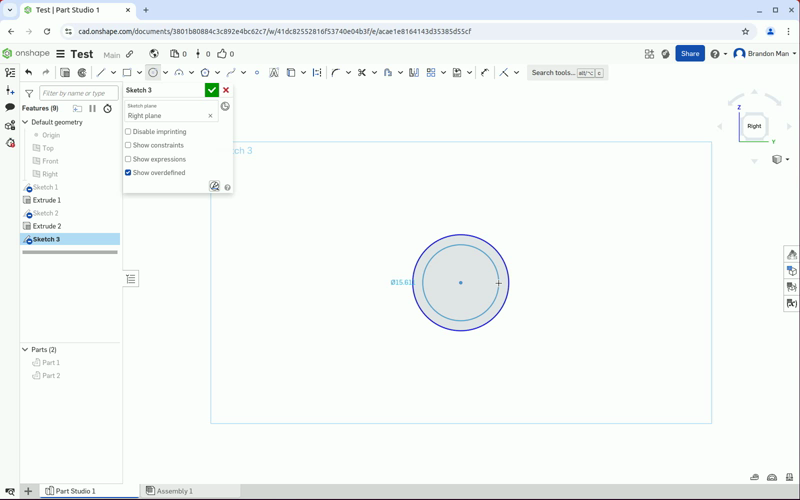
click(498, 282)
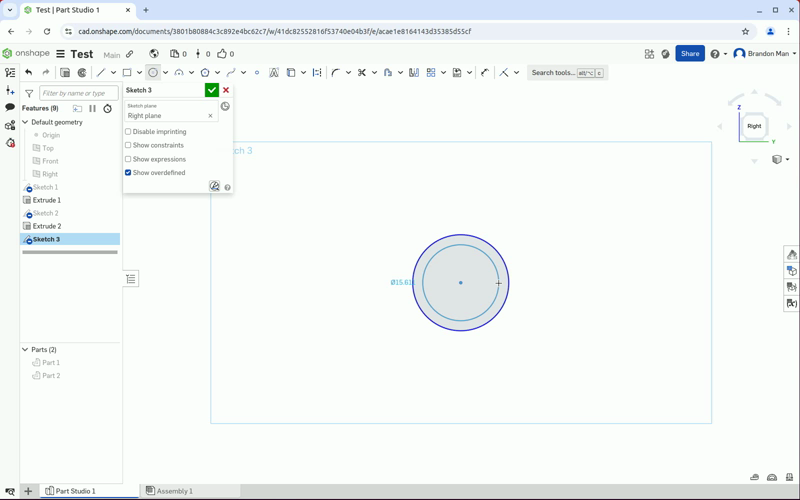
key(esc)
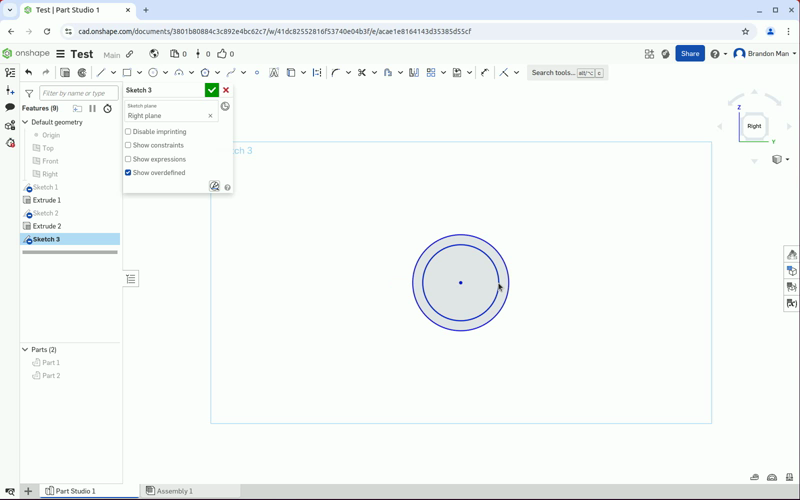
mouse_move(445, 244)
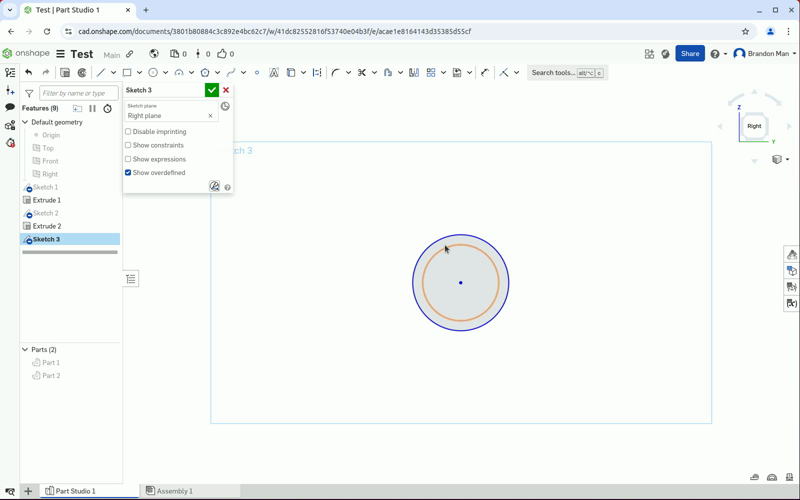
click(445, 244)
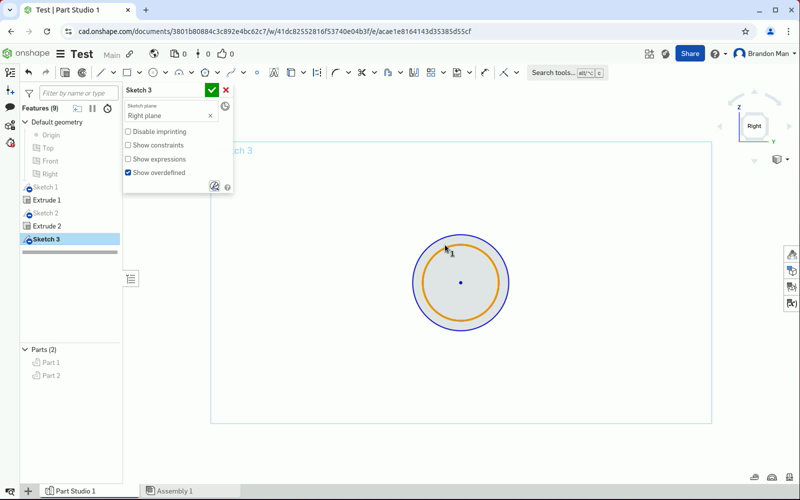
mouse_move(73, 352)
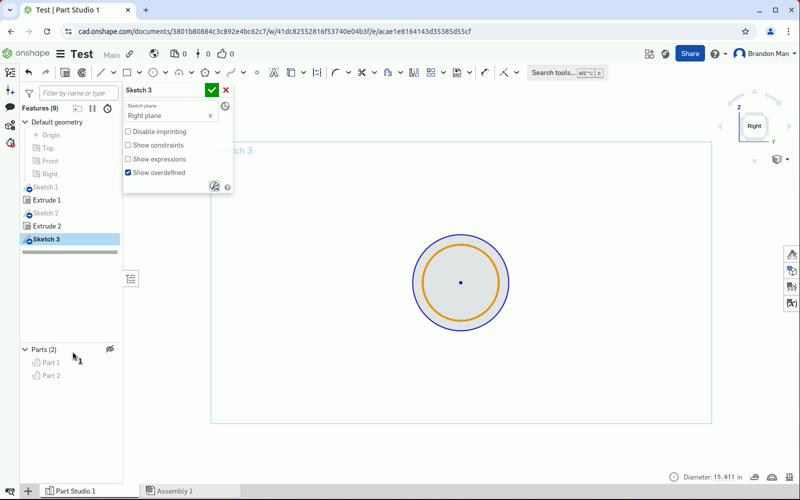
key(shift+y)
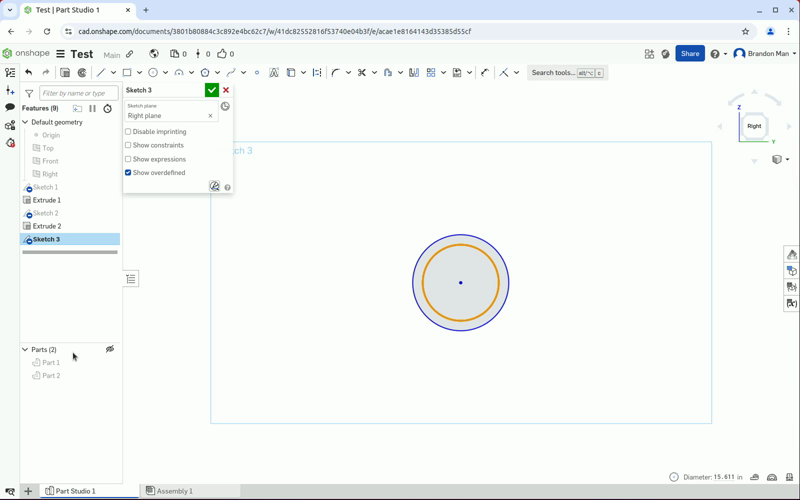
key(shift+e)
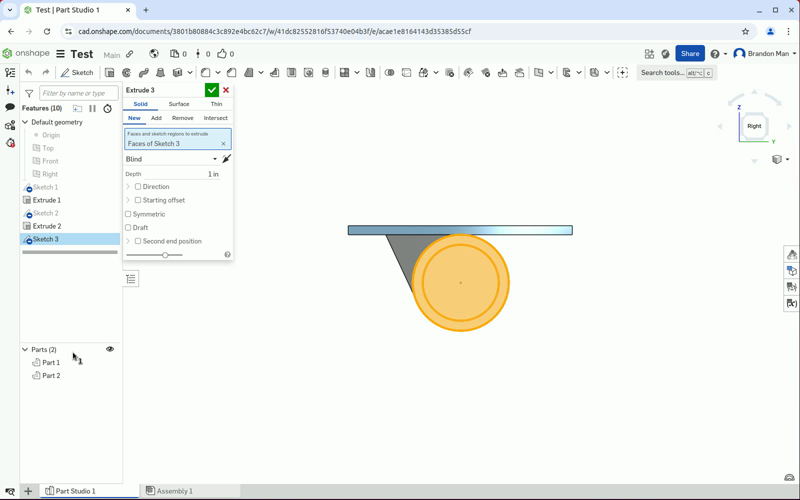
mouse_move(143, 106)
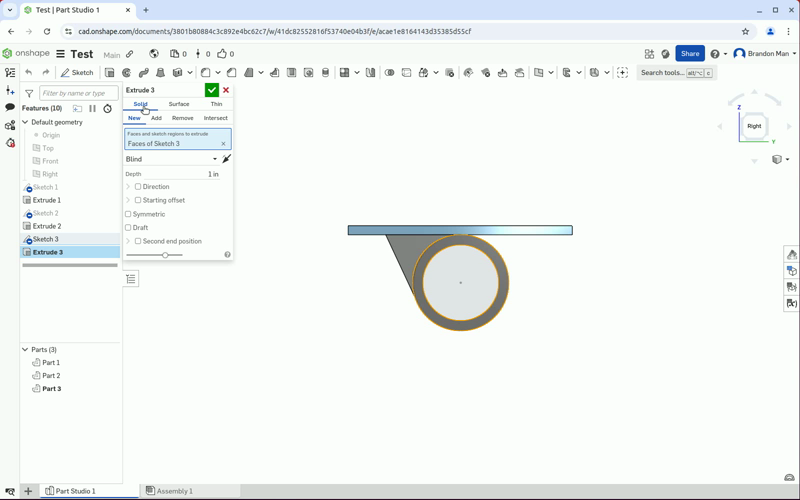
click(143, 106)
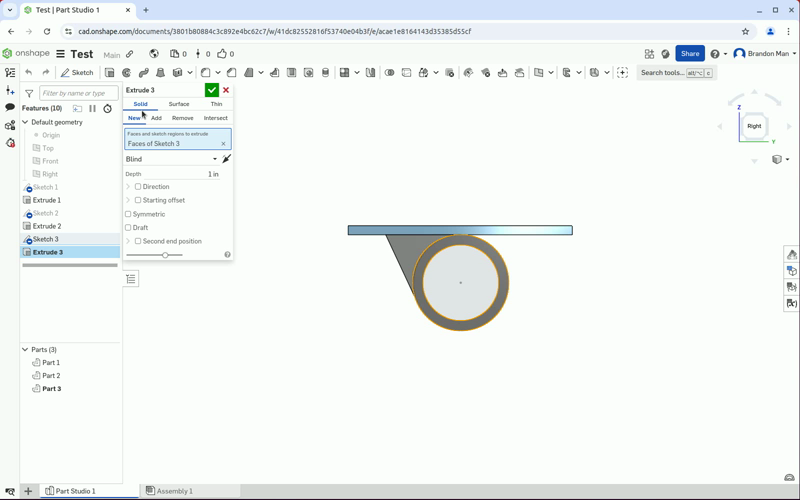
mouse_move(137, 120)
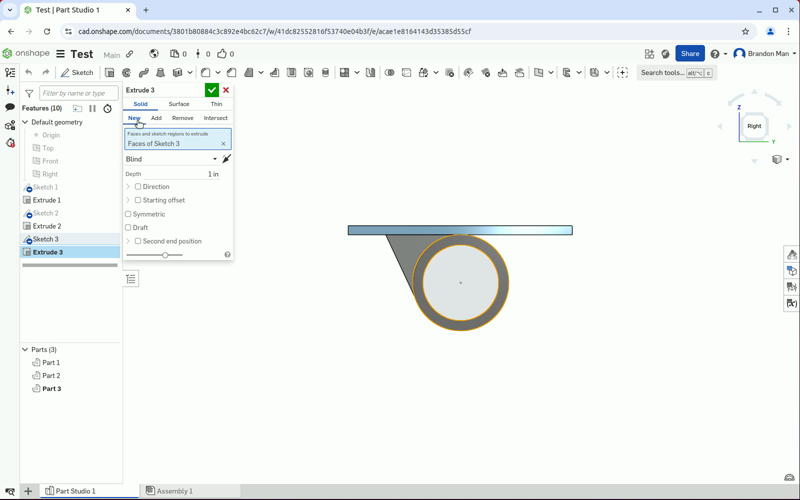
click(137, 120)
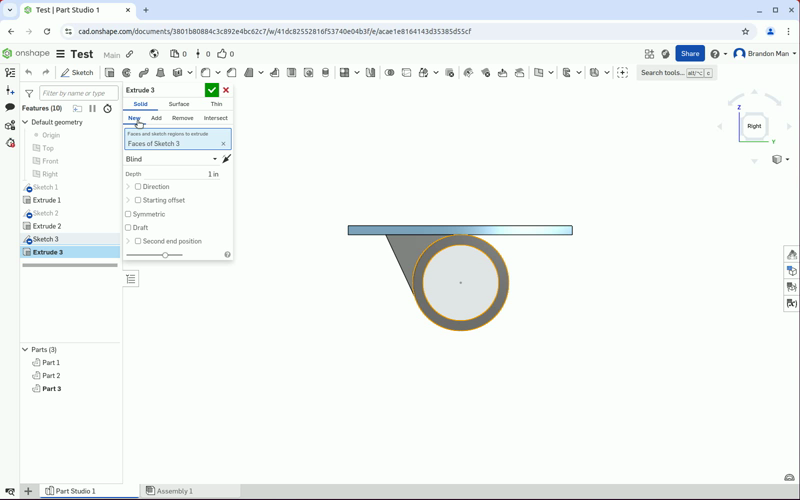
key(tab, 4)
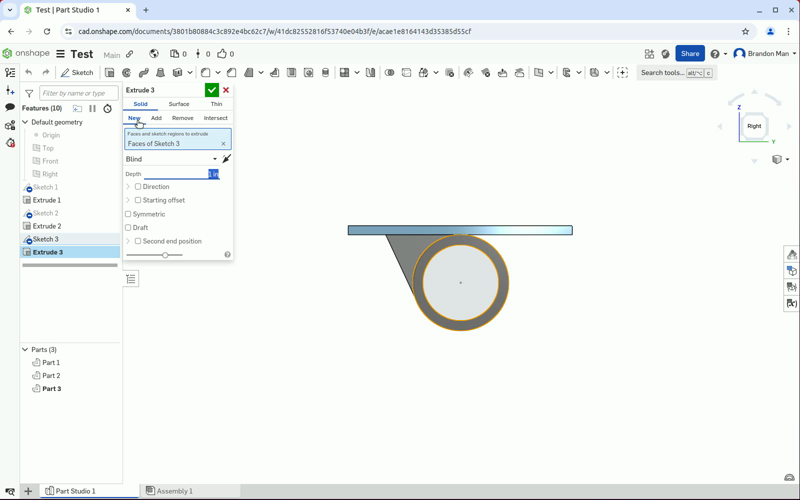
text(38.032)
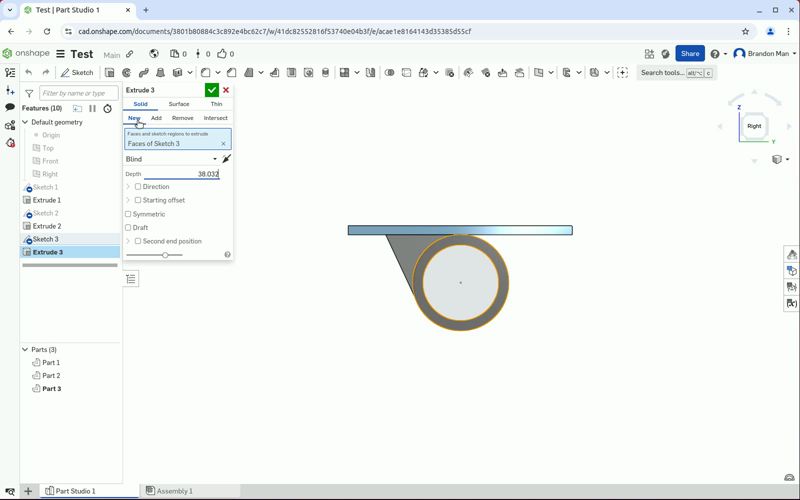
key(tab, 3)
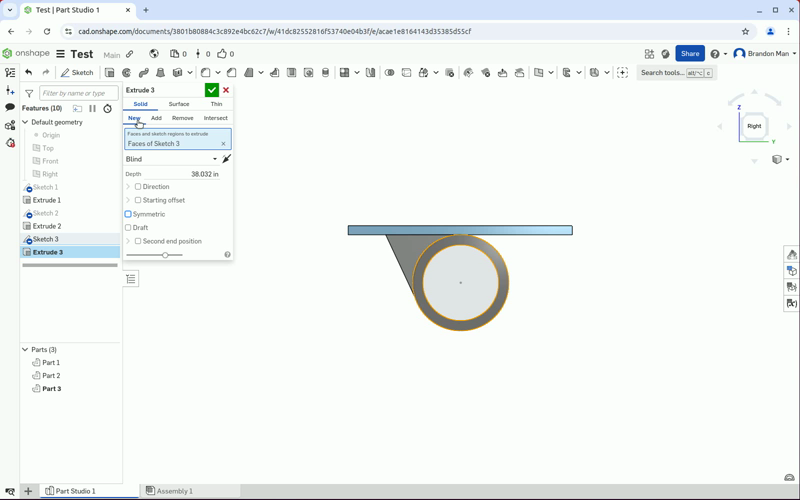
key(space)
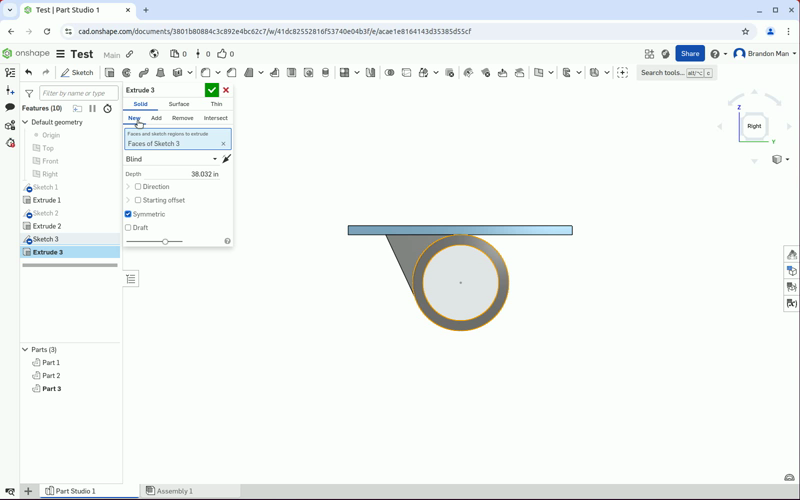
key(enter)
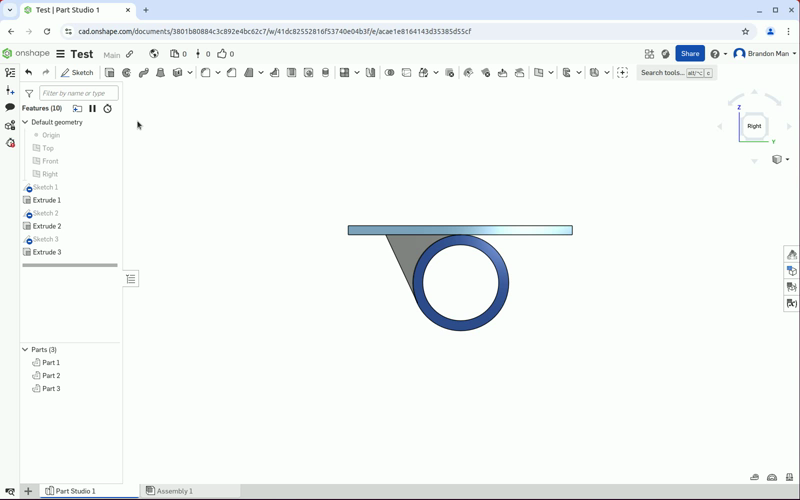
key(shift+h)
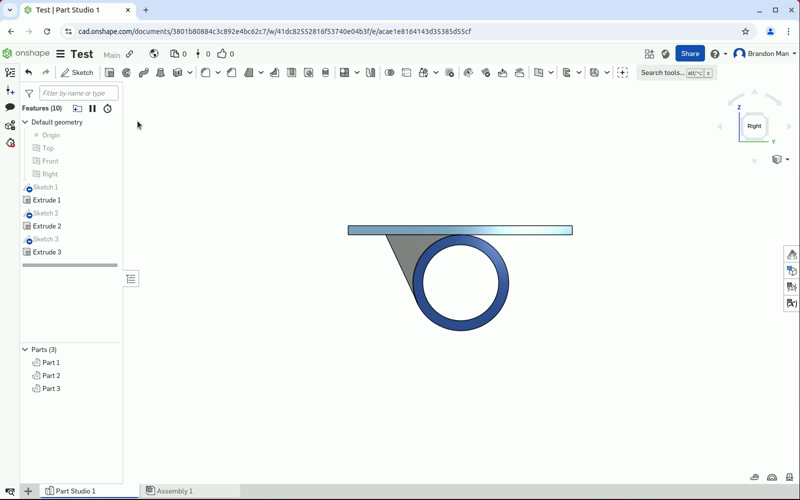
key(shift+h)
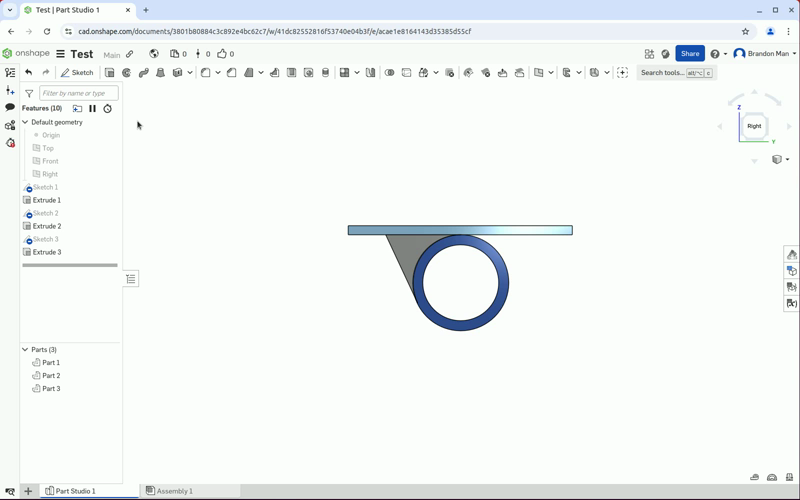
mouse_move(73, 189)
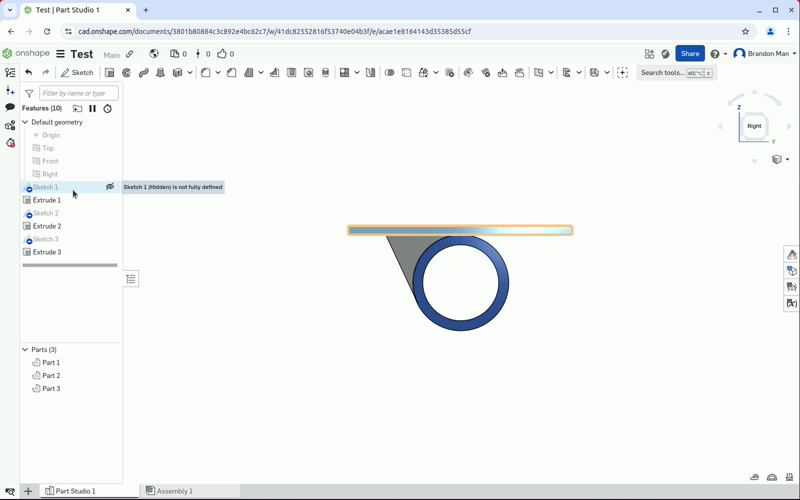
click(73, 189)
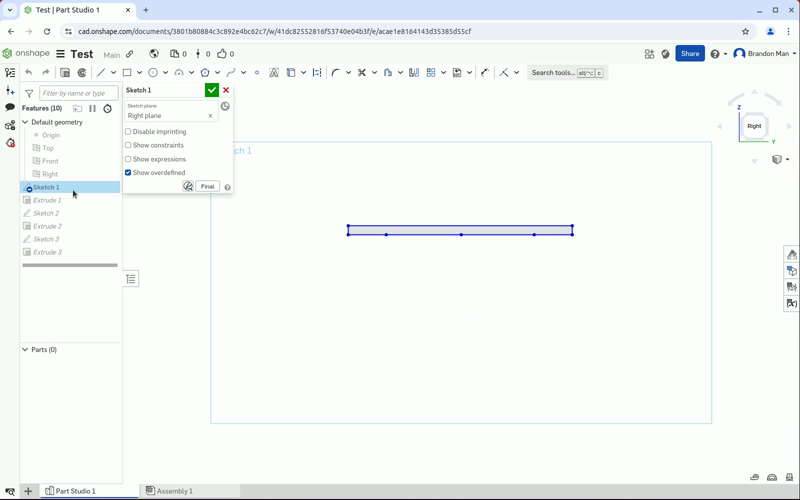
mouse_move(229, 92)
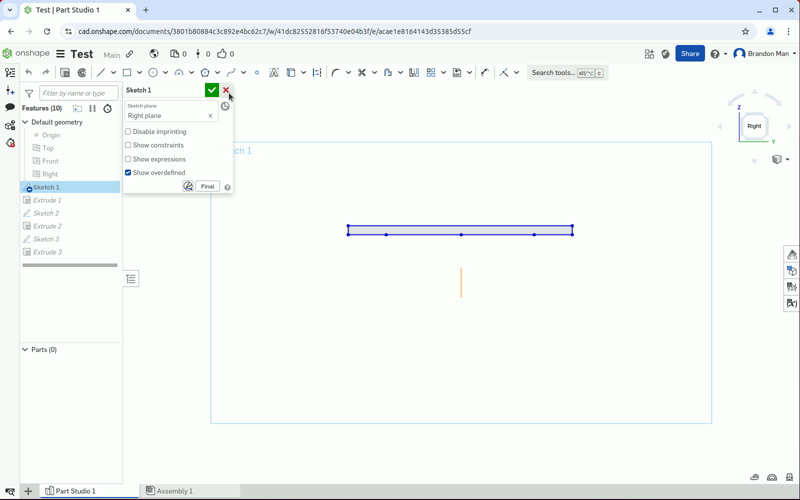
click(229, 92)
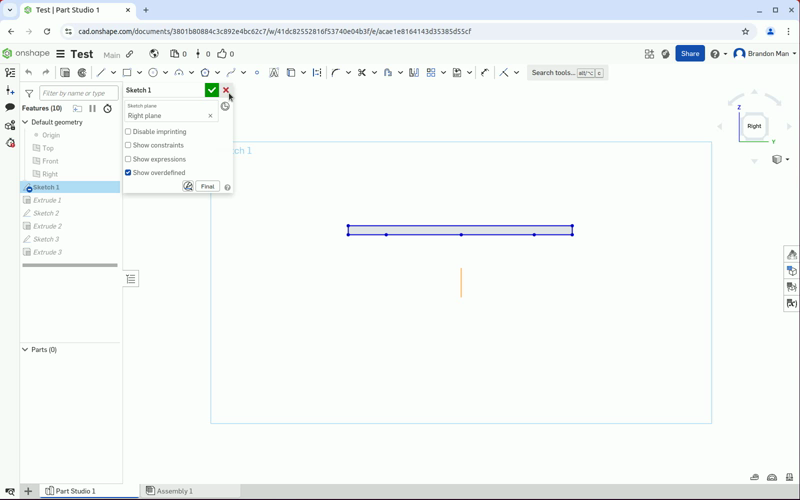
key(shift+s)
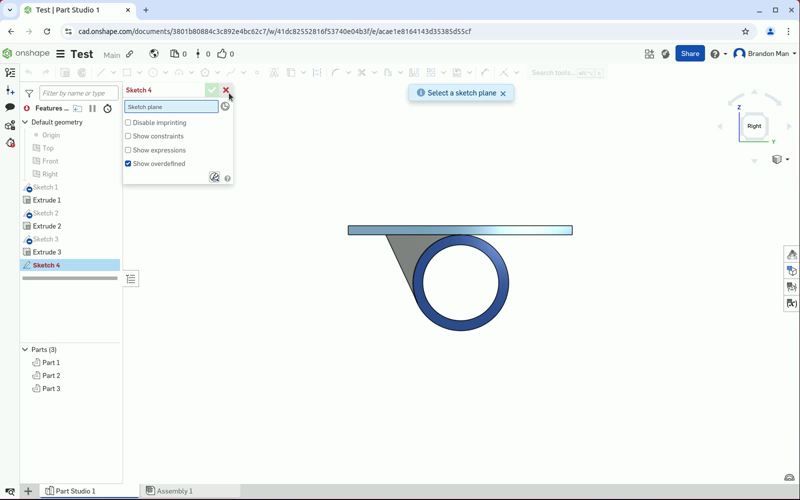
mouse_move(73, 176)
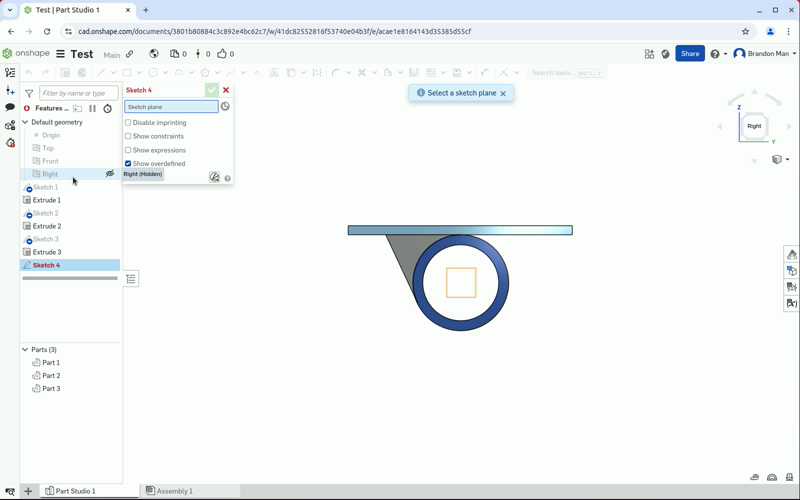
click(73, 176)
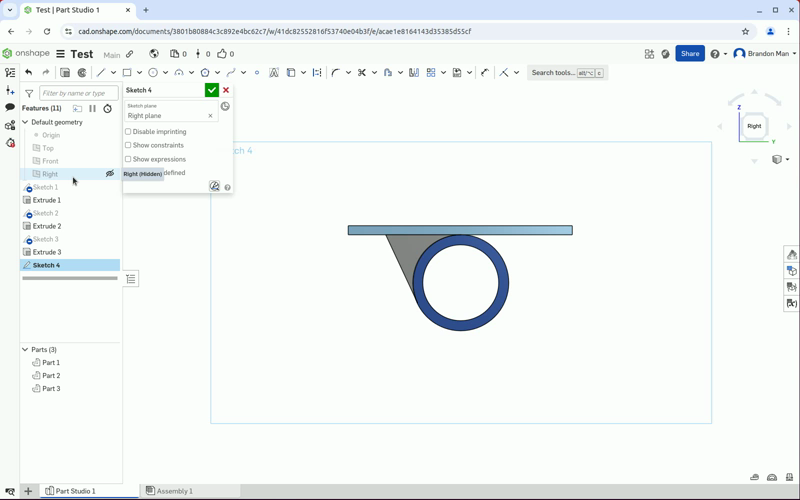
mouse_move(73, 352)
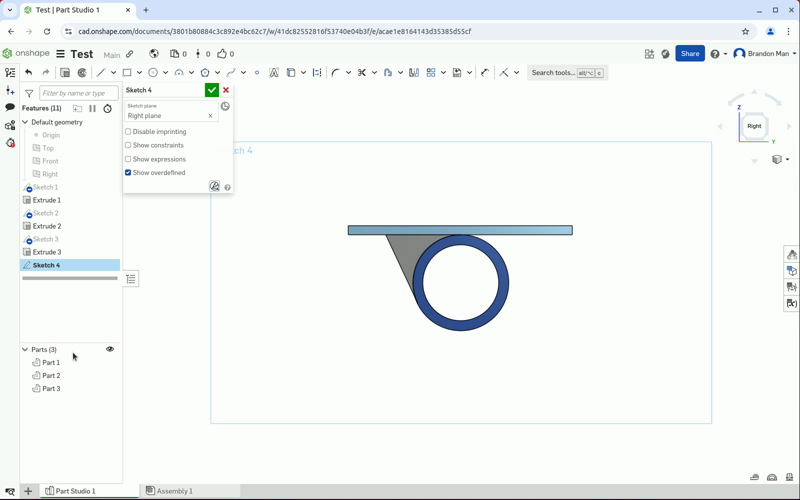
key(y)
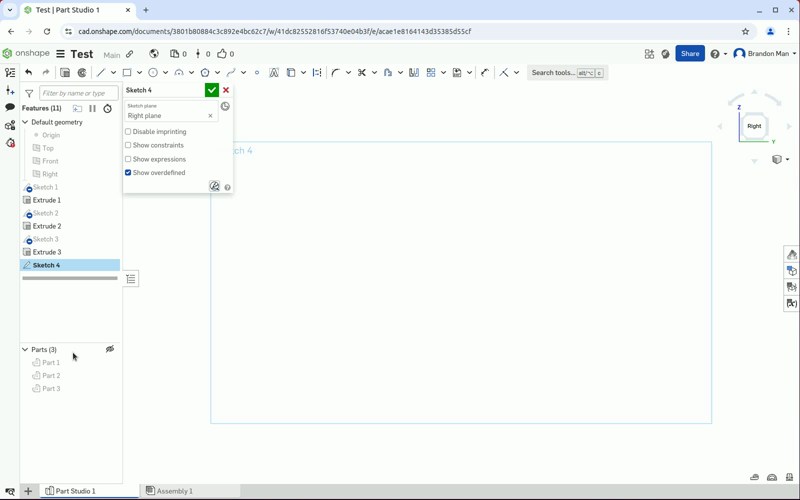
key(a)
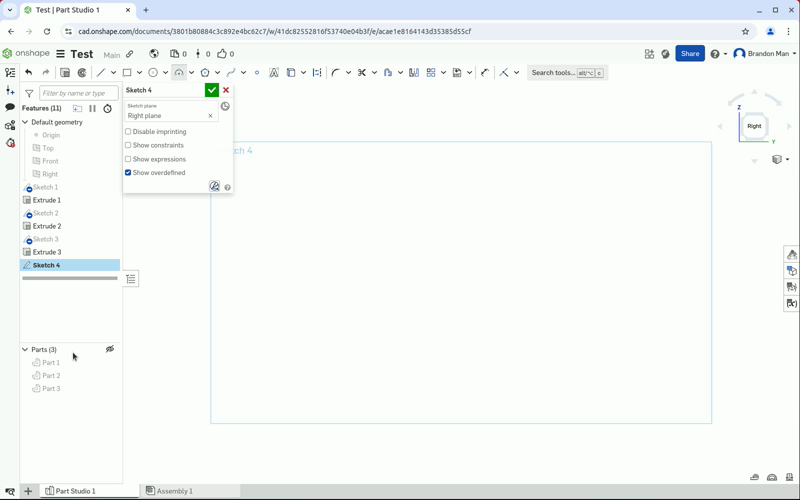
key_down(shift)
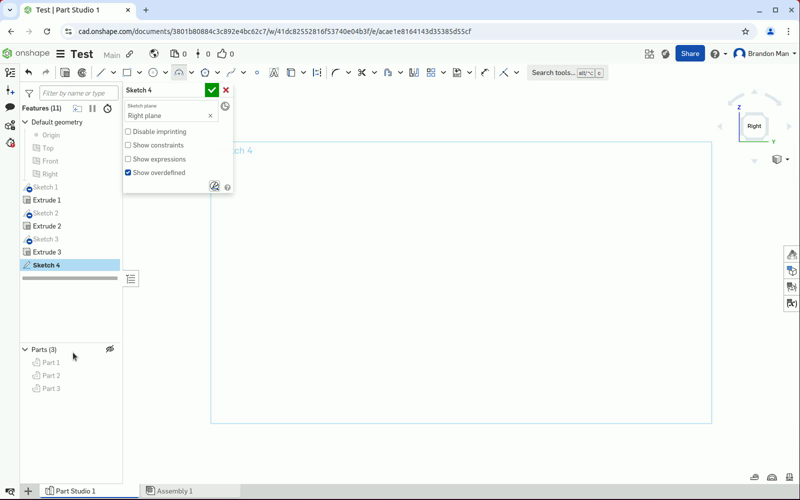
mouse_move(460, 234)
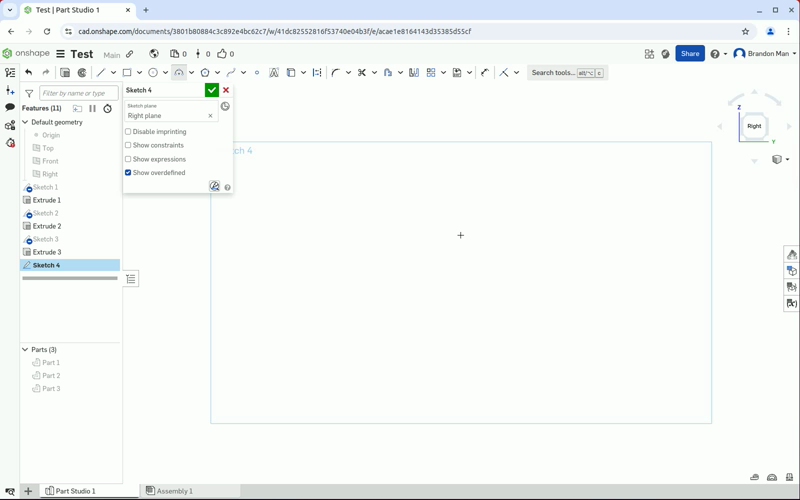
click(460, 234)
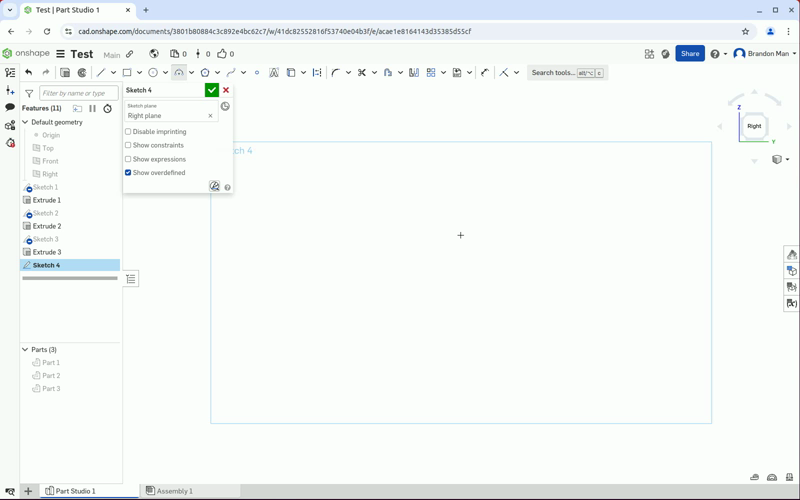
key_up(shift)
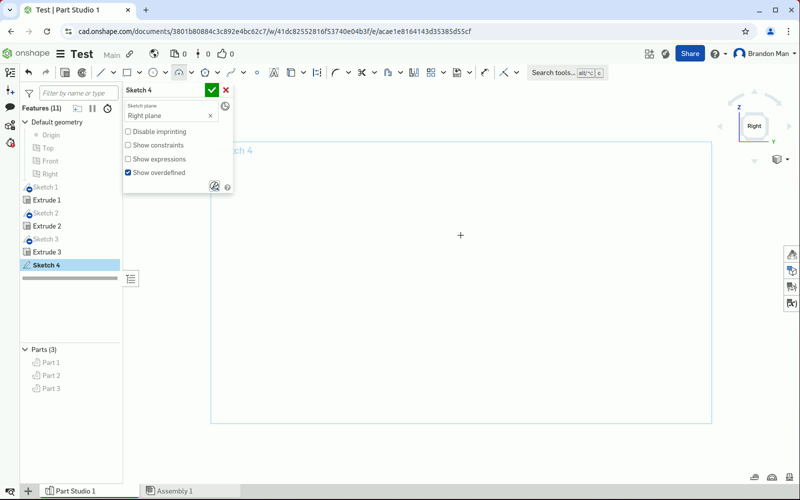
key_down(shift)
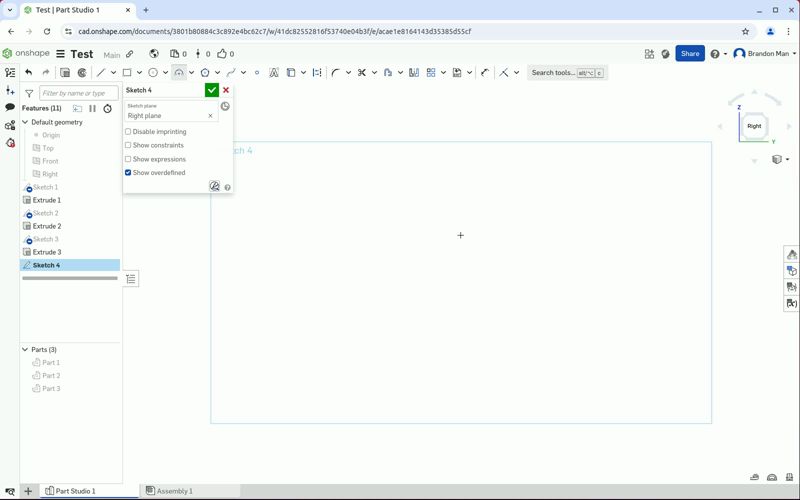
mouse_move(504, 303)
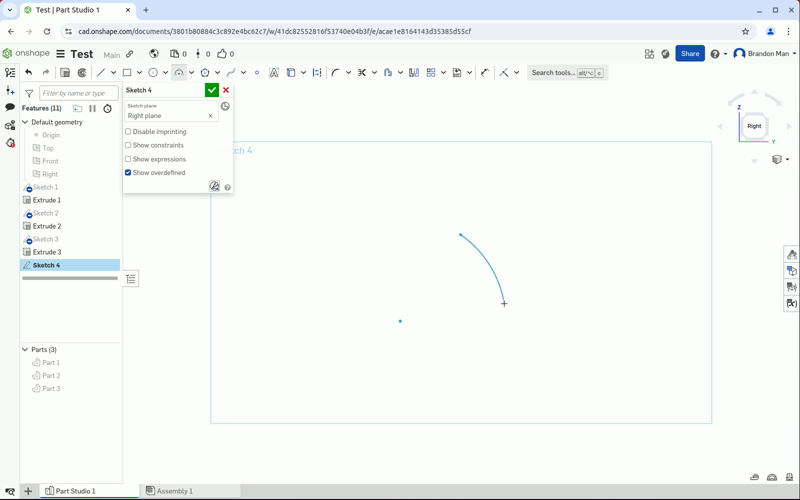
click(504, 303)
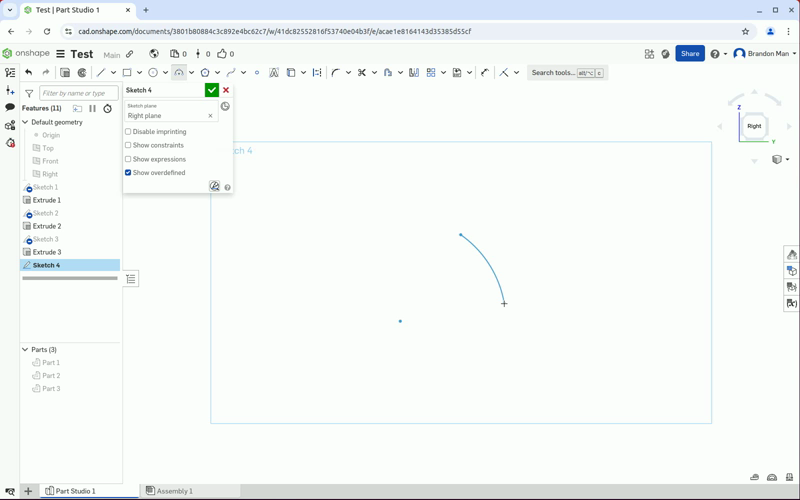
mouse_move(501, 257)
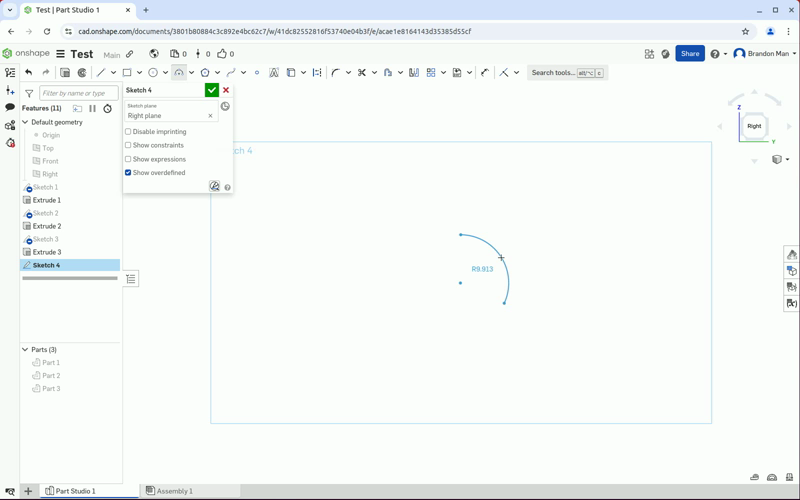
click(501, 257)
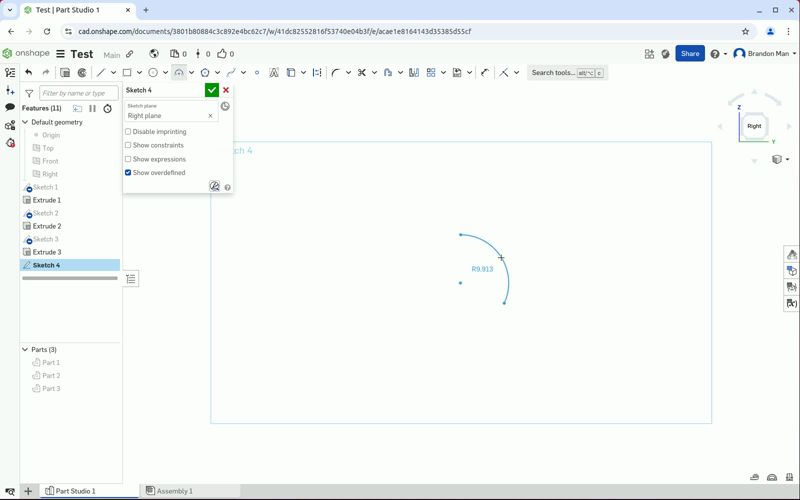
key_up(shift)
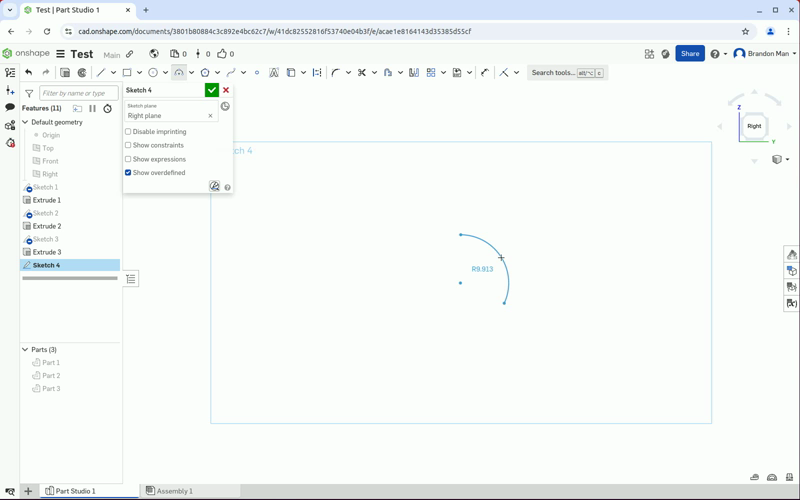
key(esc)
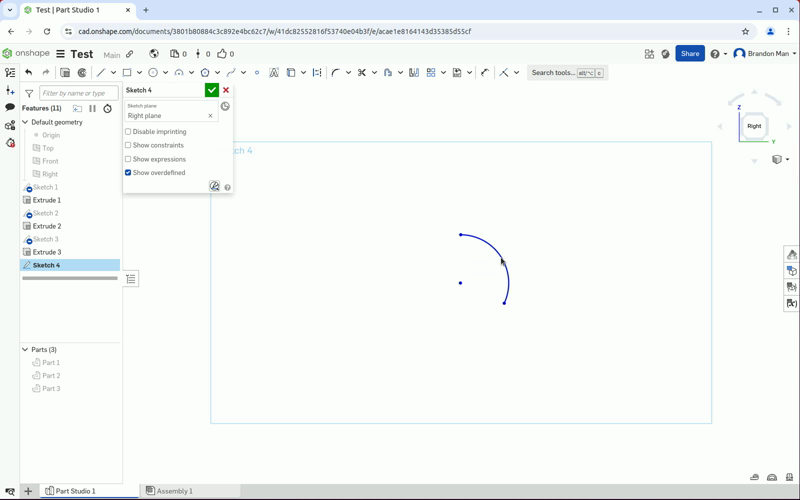
key(l)
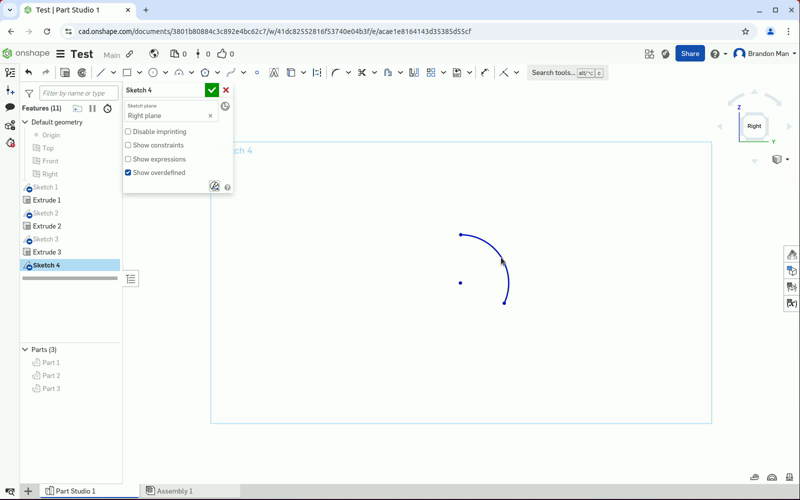
mouse_move(504, 303)
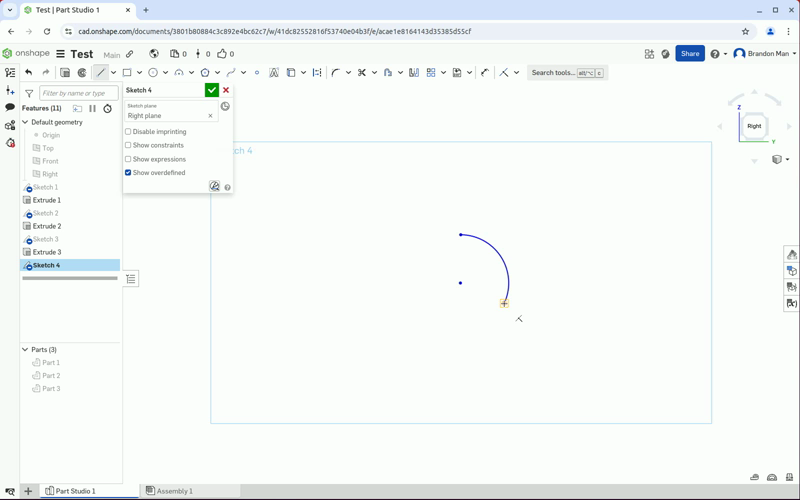
click(504, 303)
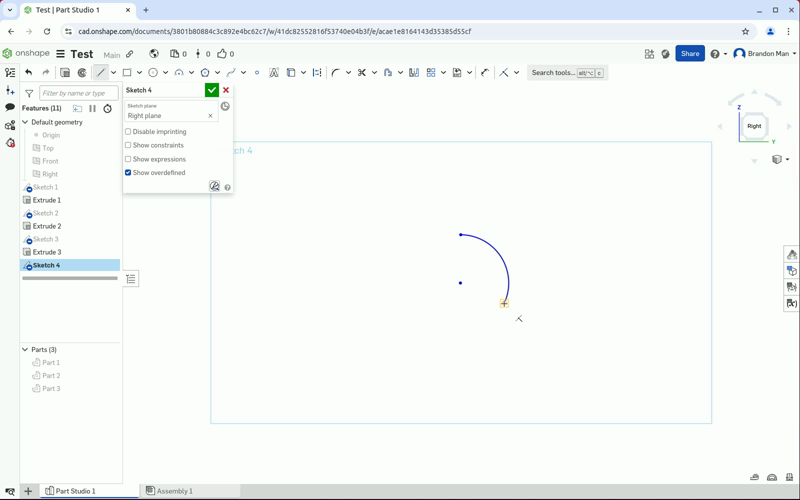
key_down(shift)
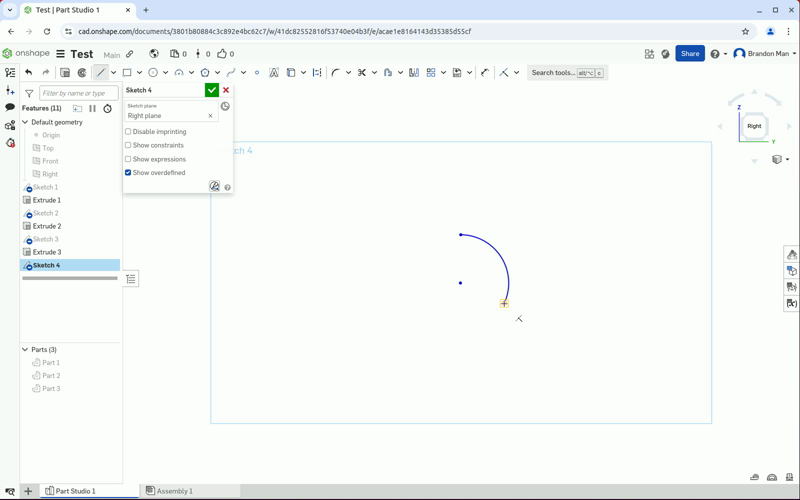
mouse_move(536, 234)
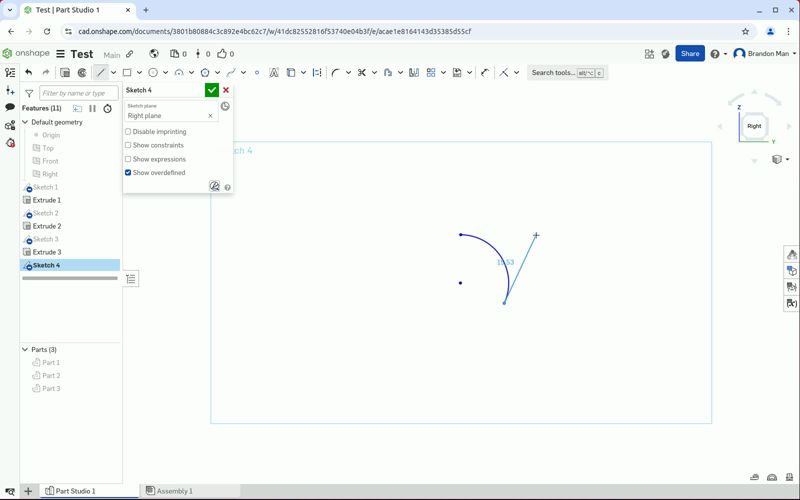
click(536, 234)
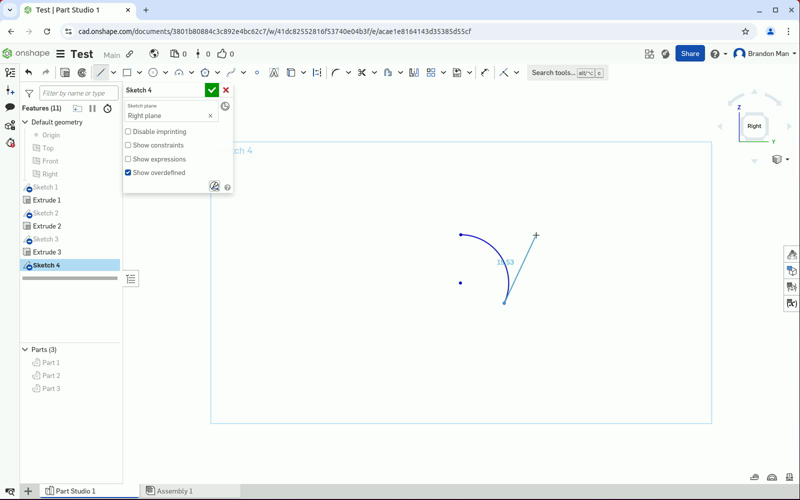
key_up(shift)
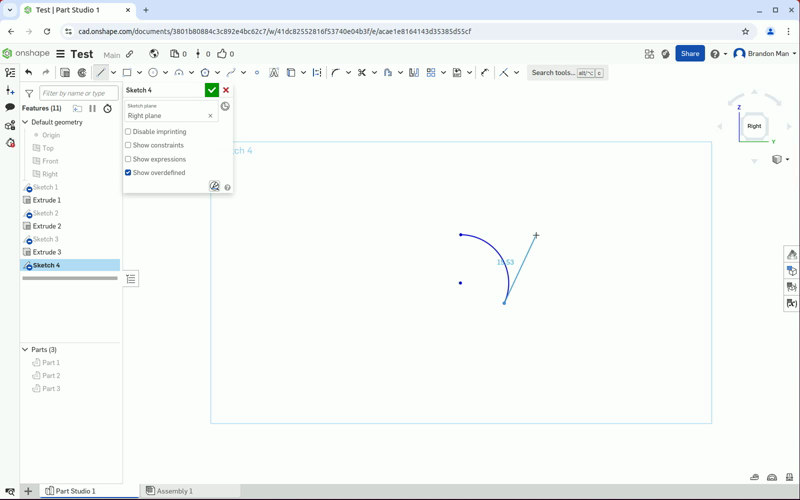
key_down(shift)
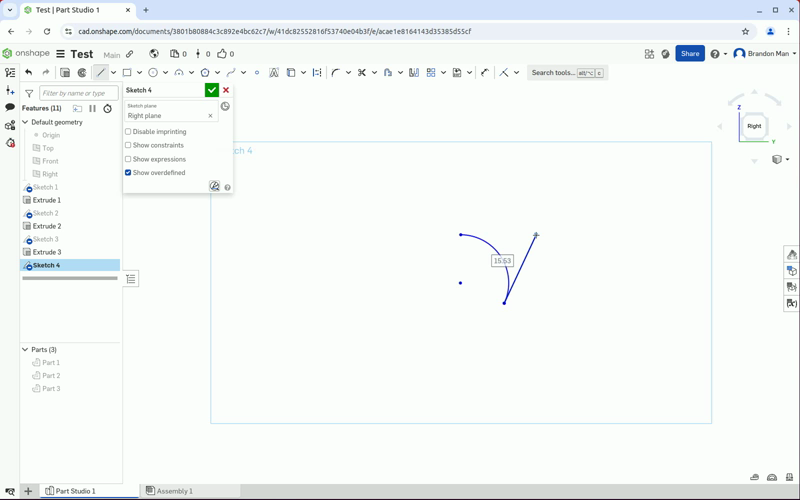
mouse_move(460, 234)
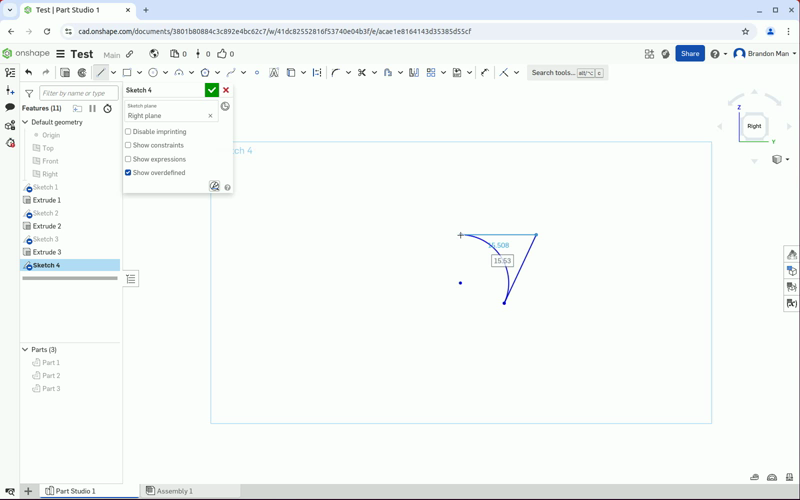
key_up(shift)
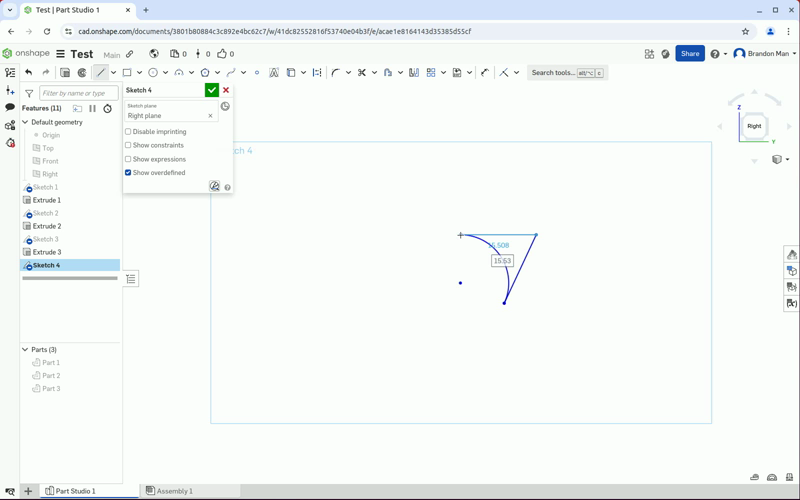
click(460, 234)
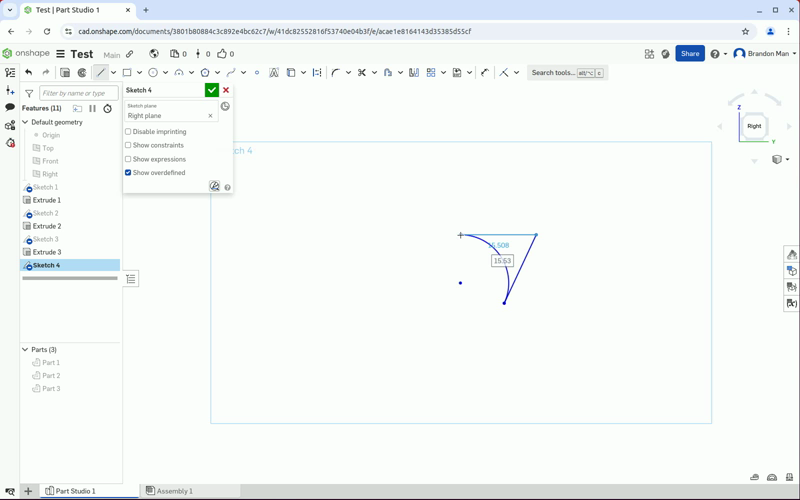
key(esc)
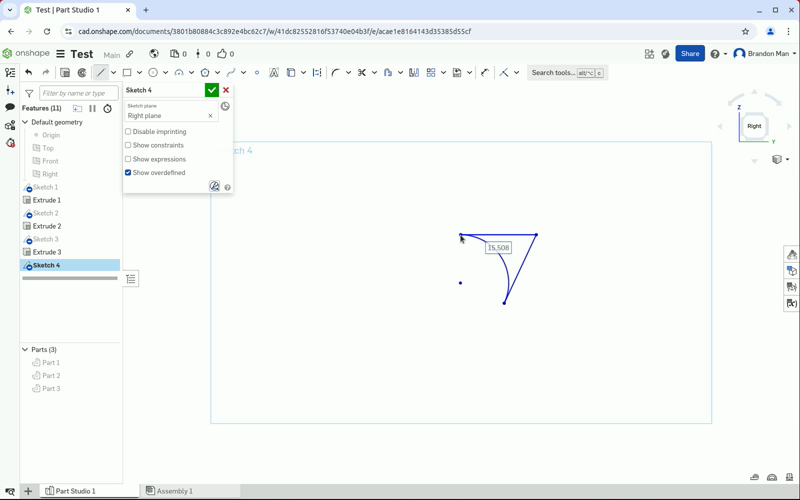
mouse_move(502, 257)
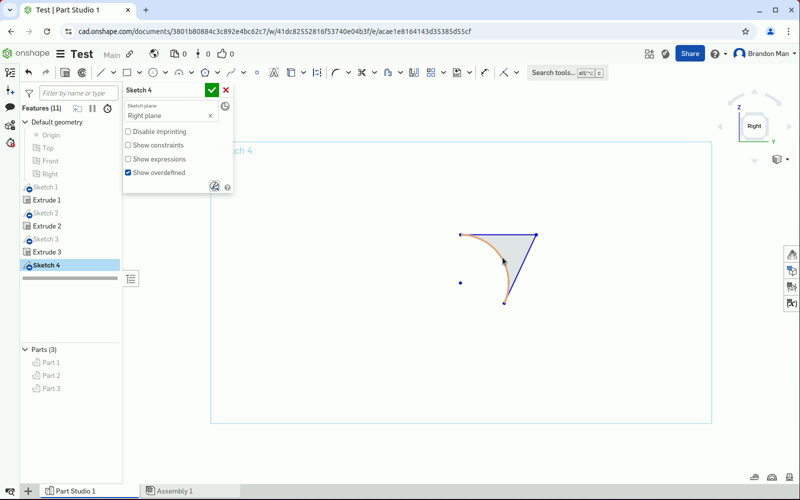
scroll(6)
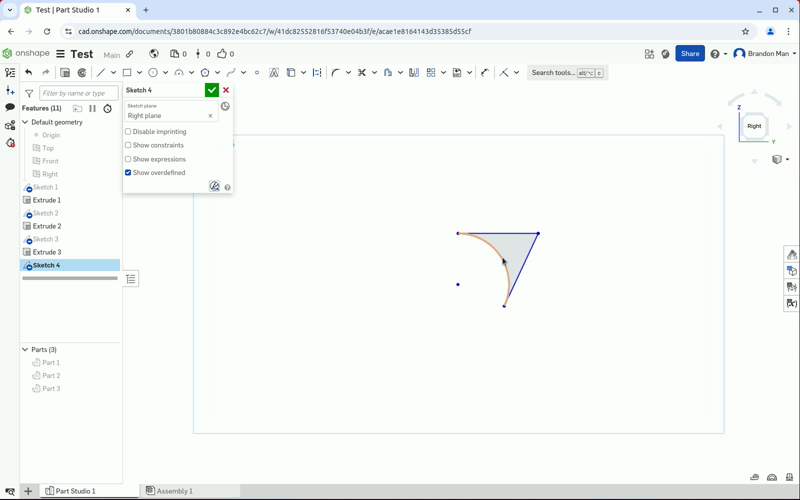
scroll(6)
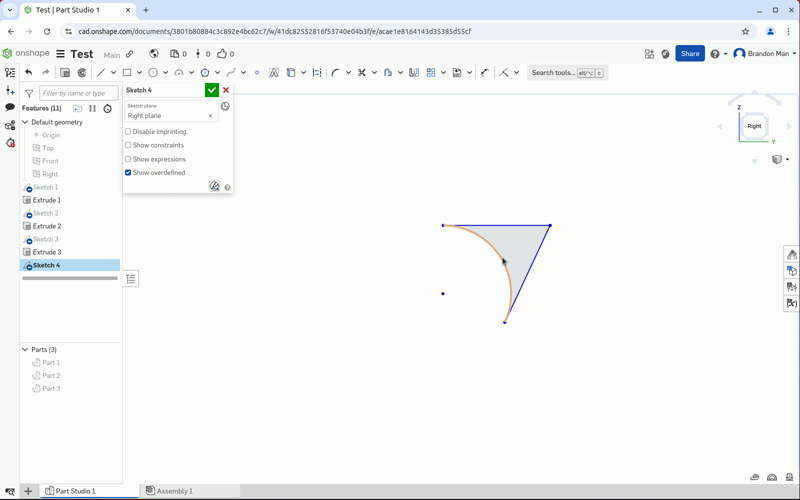
scroll(6)
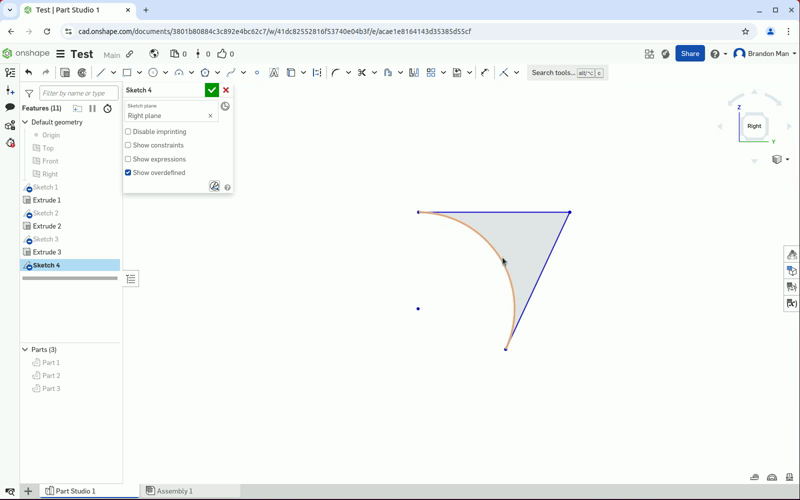
scroll(6)
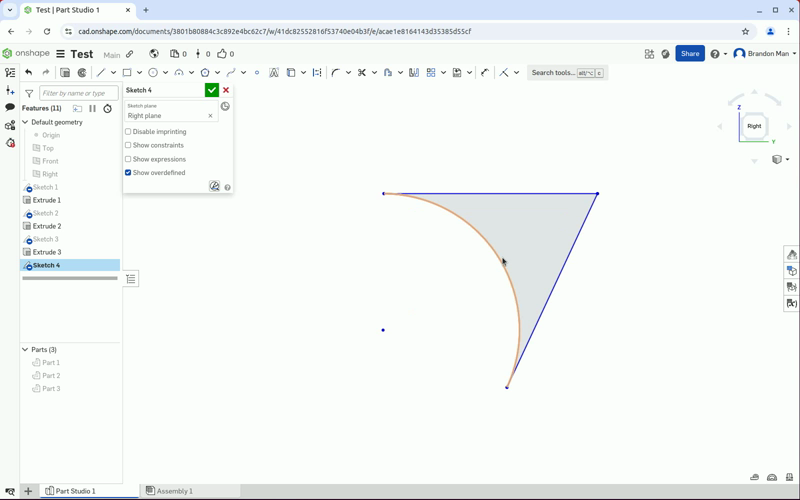
scroll(6)
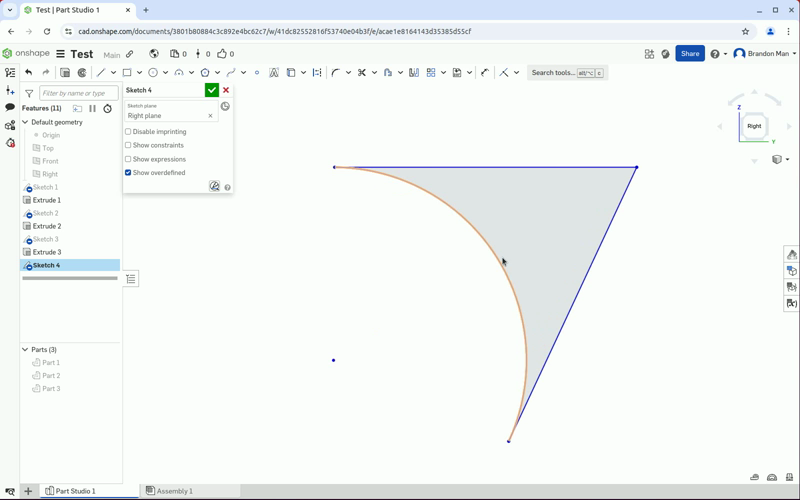
scroll(6)
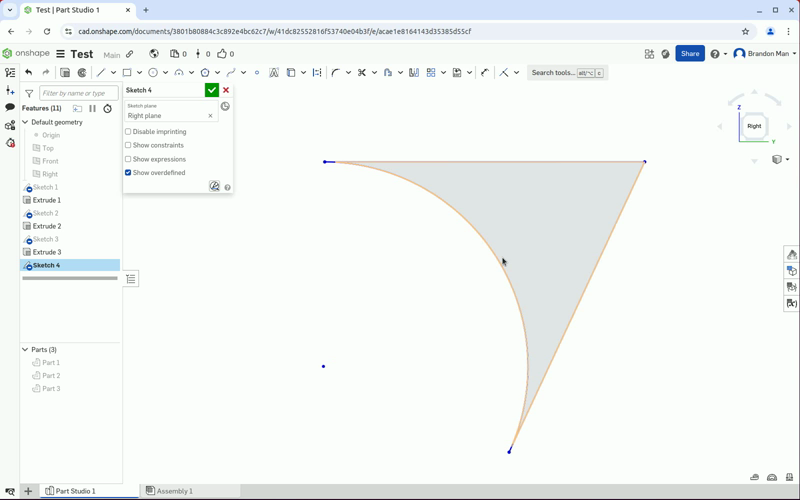
scroll(6)
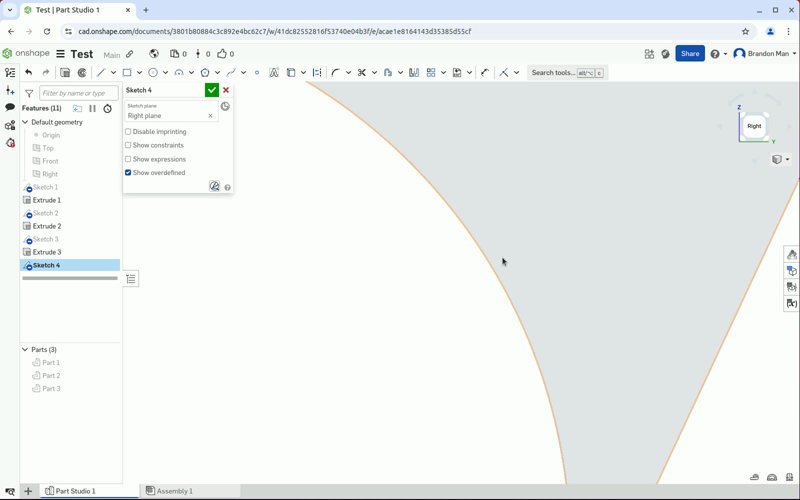
click(502, 257)
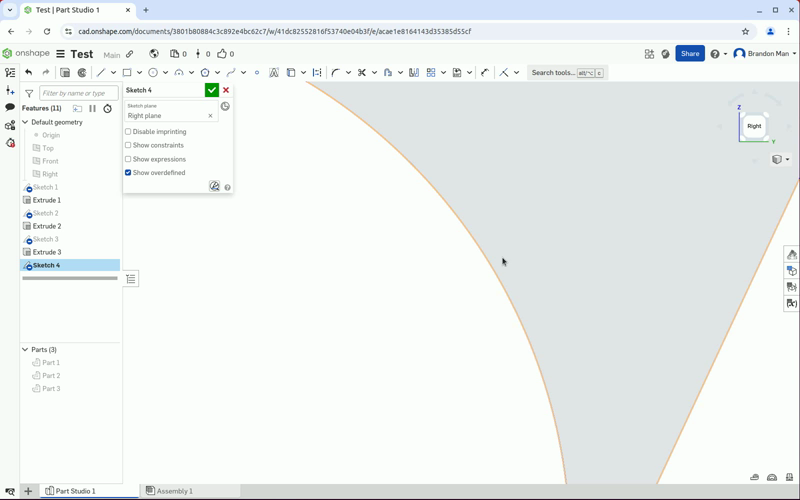
scroll(-6)
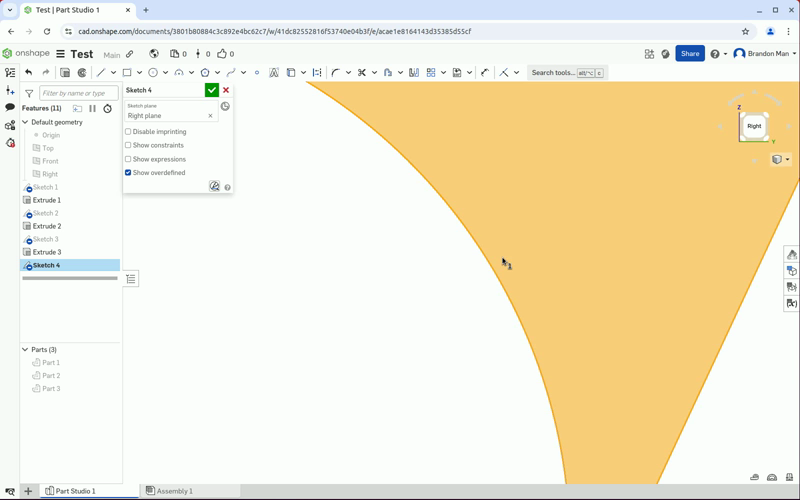
scroll(-6)
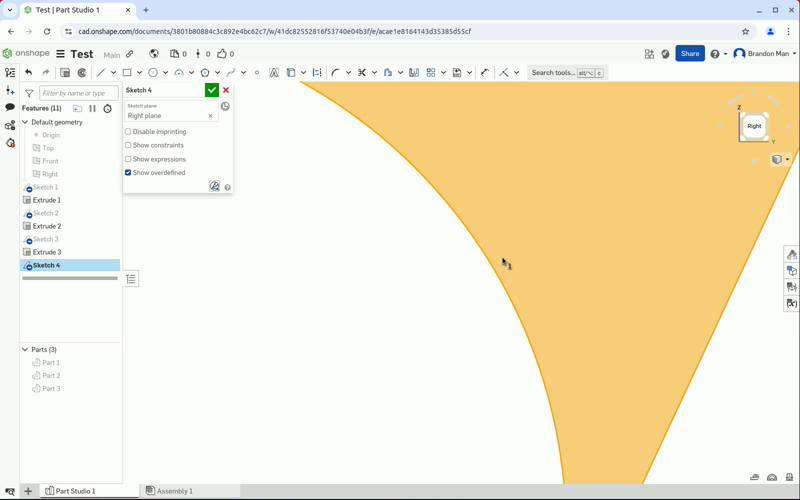
scroll(-6)
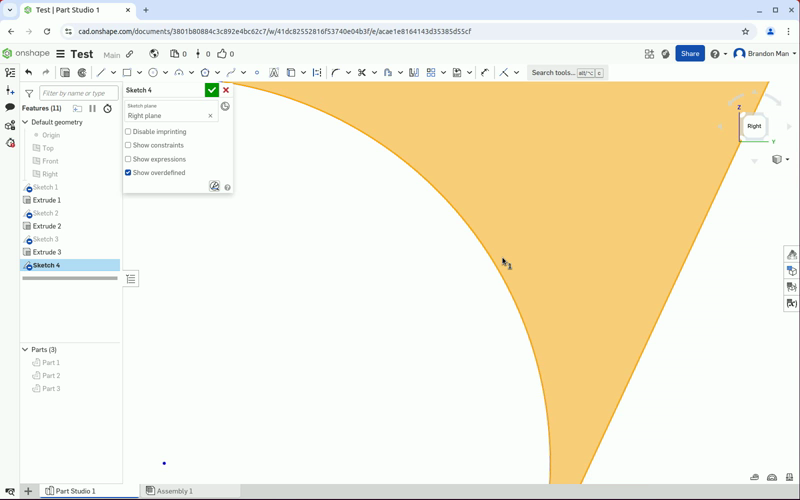
scroll(-6)
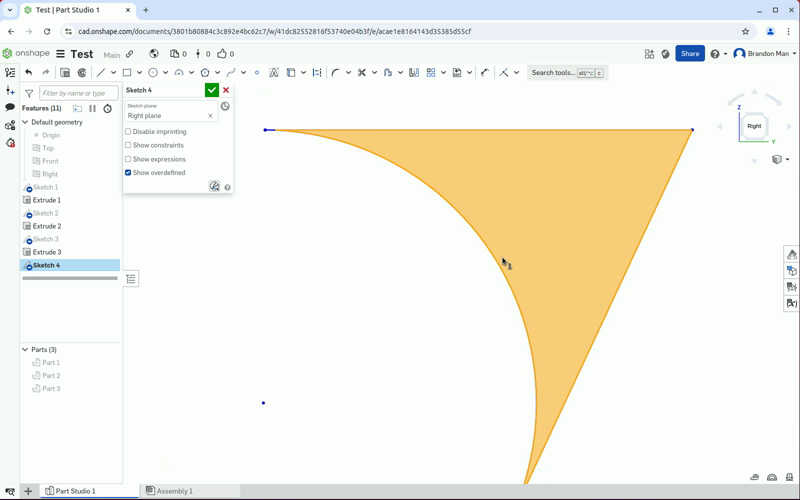
scroll(-6)
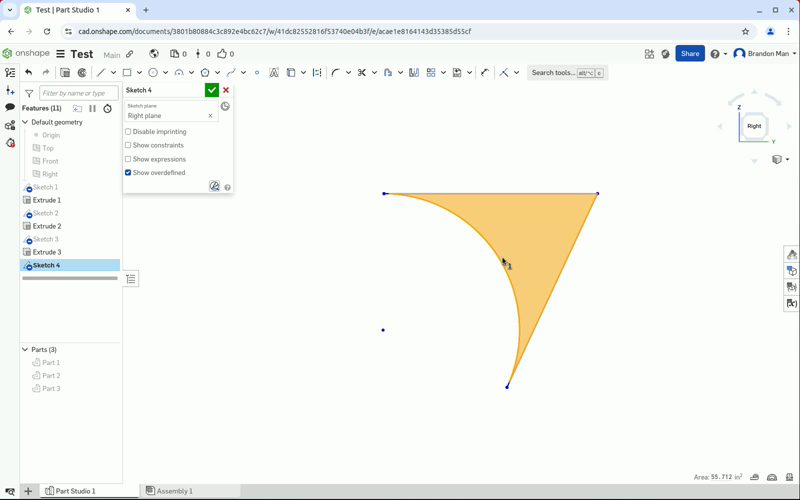
scroll(-6)
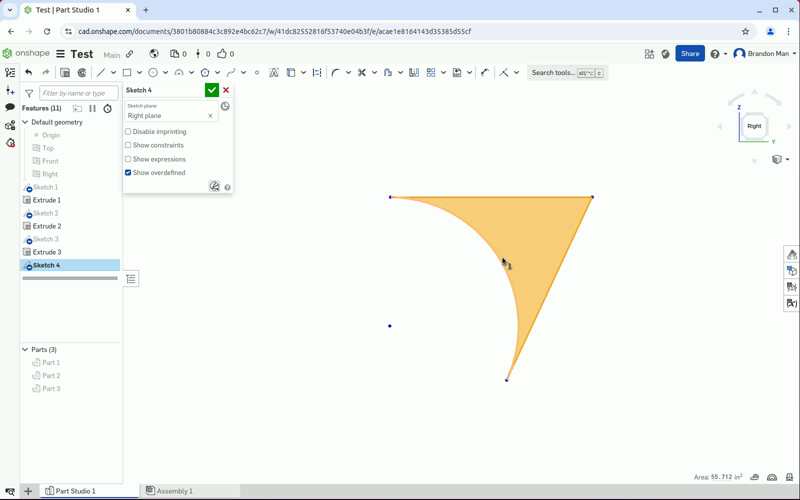
scroll(-6)
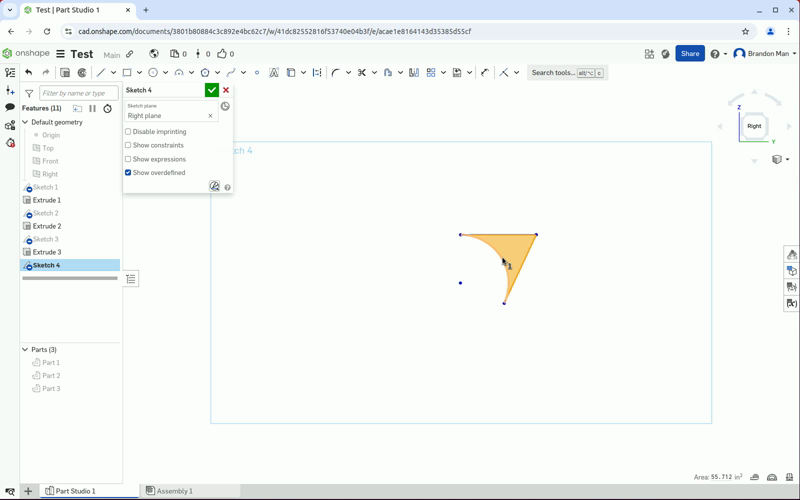
mouse_move(73, 352)
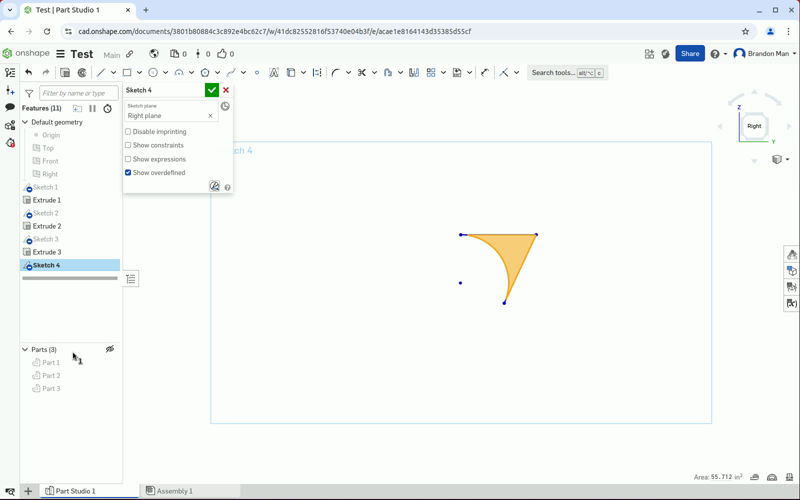
key(shift+y)
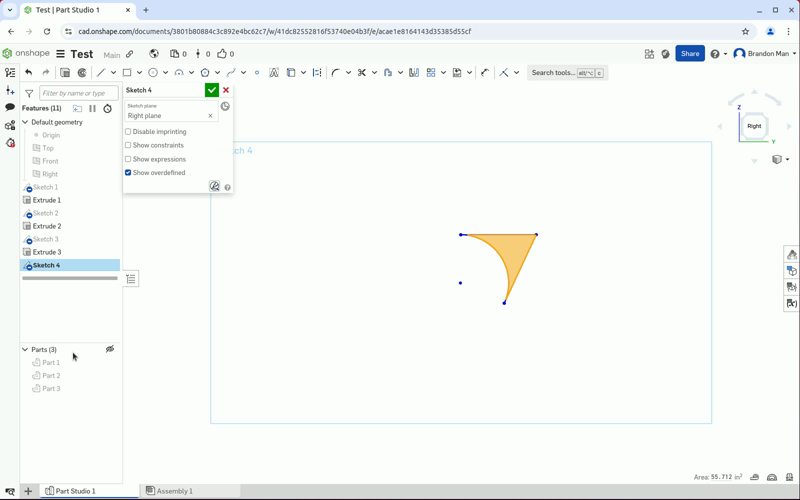
key(shift+e)
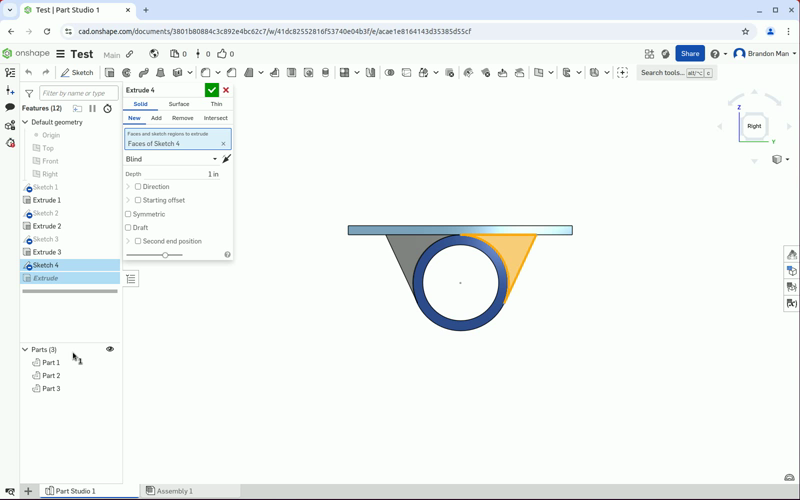
mouse_move(143, 106)
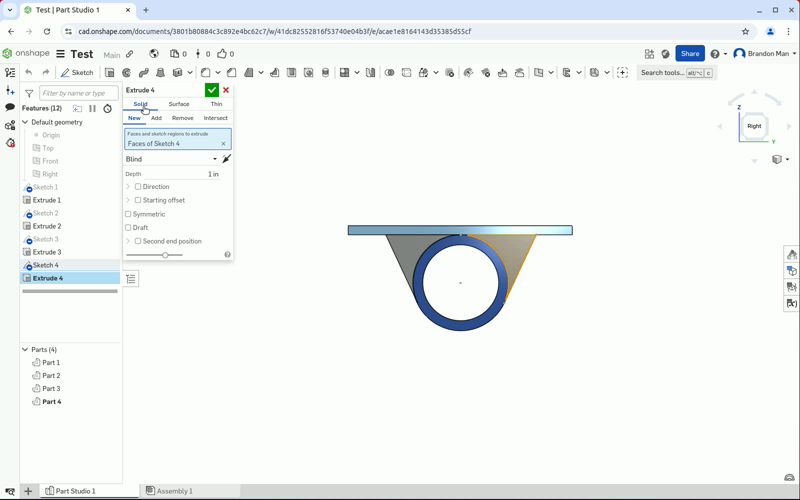
click(143, 106)
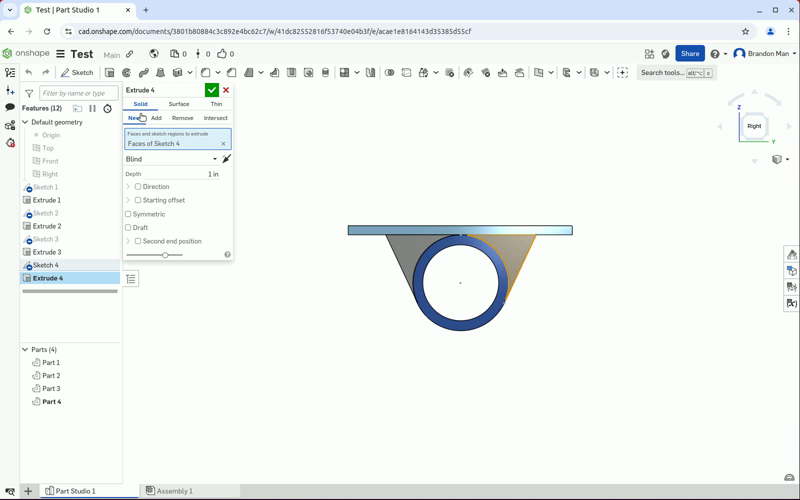
mouse_move(137, 120)
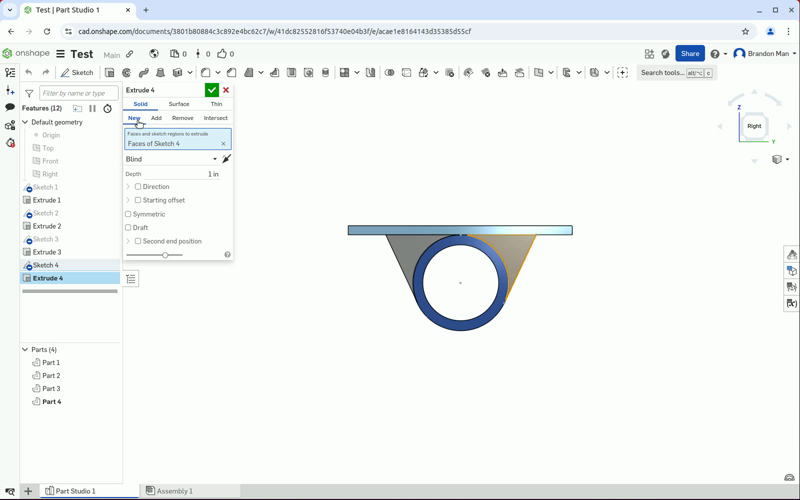
click(137, 120)
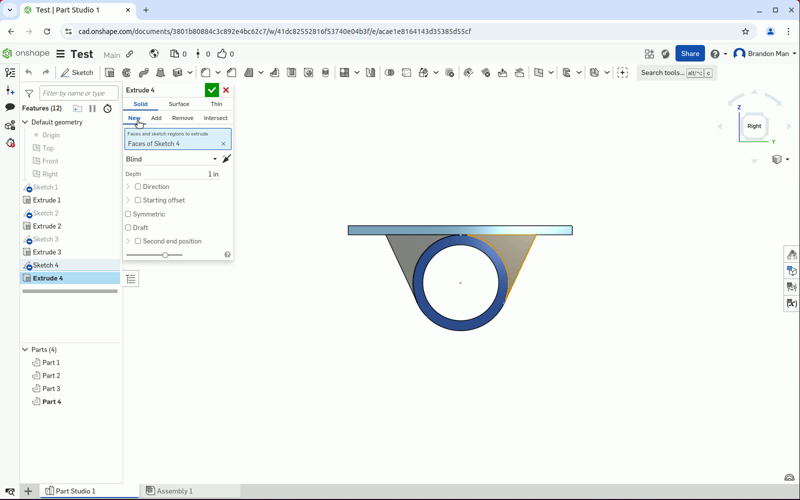
key(tab, 4)
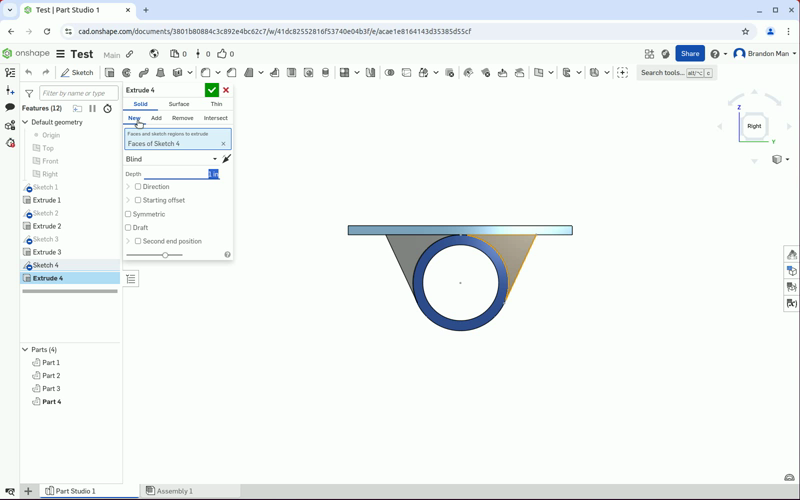
text(38.032)
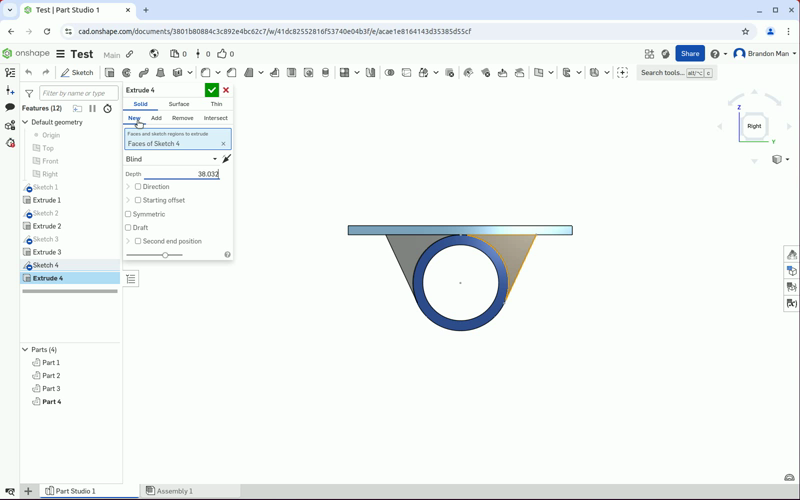
key(tab, 3)
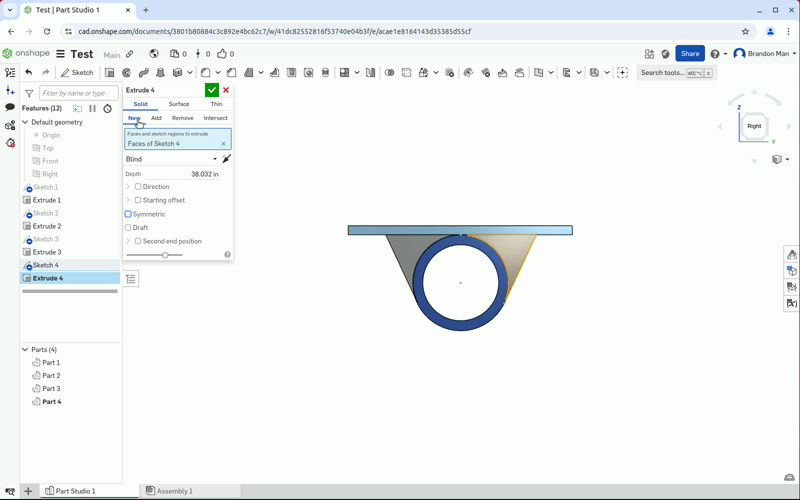
key(space)
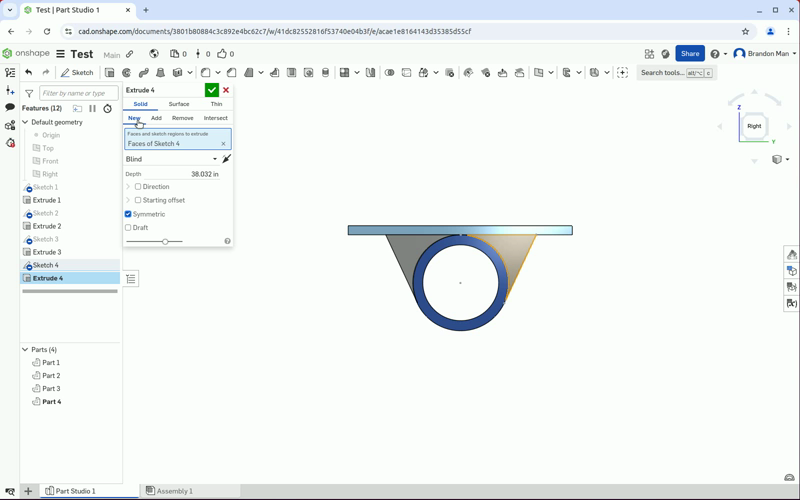
key(enter)
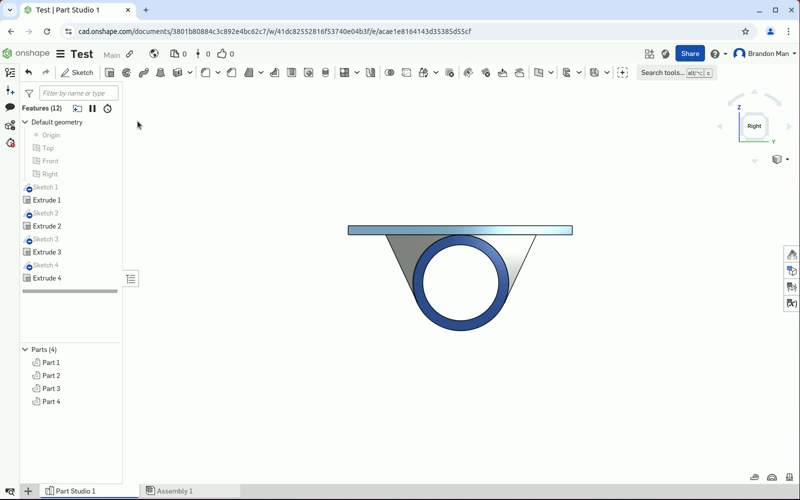
key(shift+h)
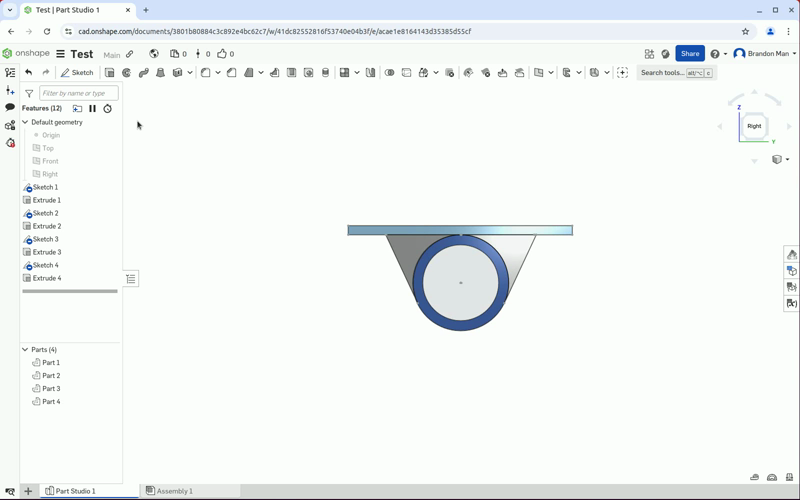
key(shift+h)
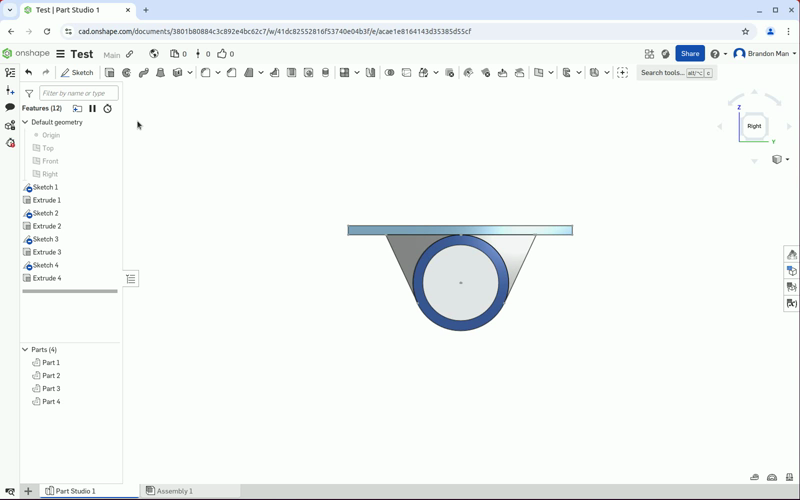
key(shift+7)
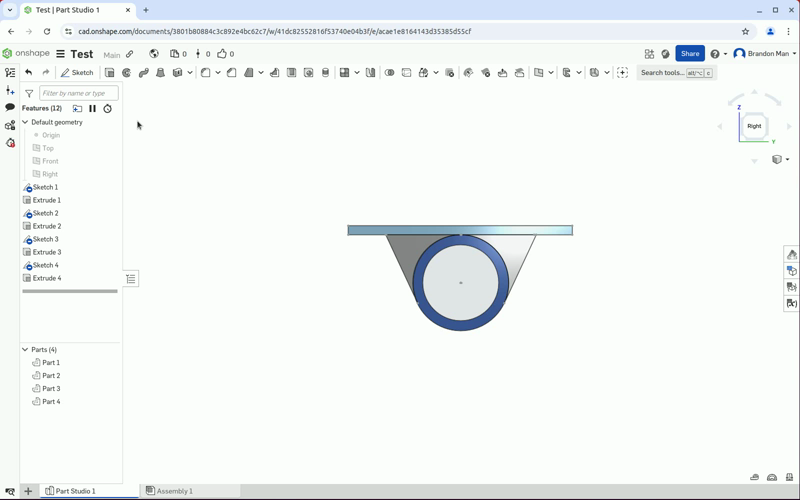
key(right, 2)
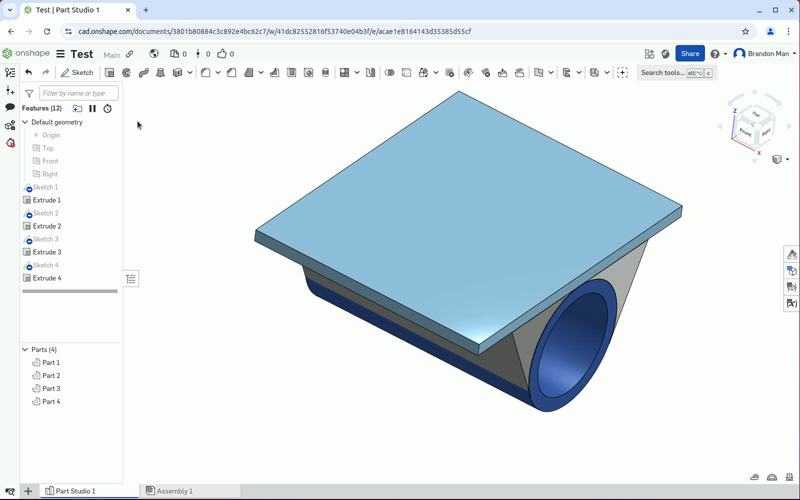
key(down, 2)
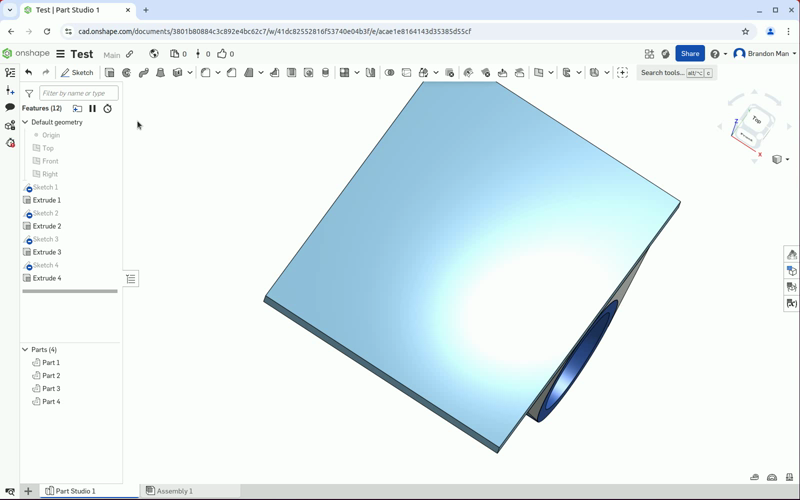
key(up, 2)
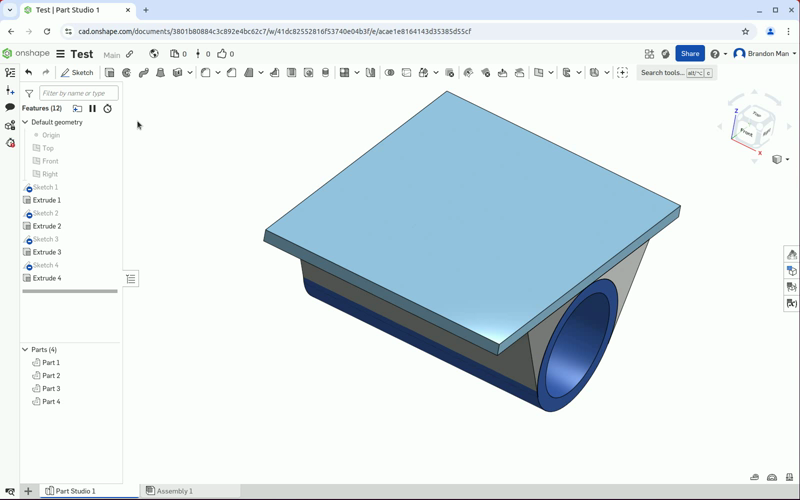
key(left, 2)
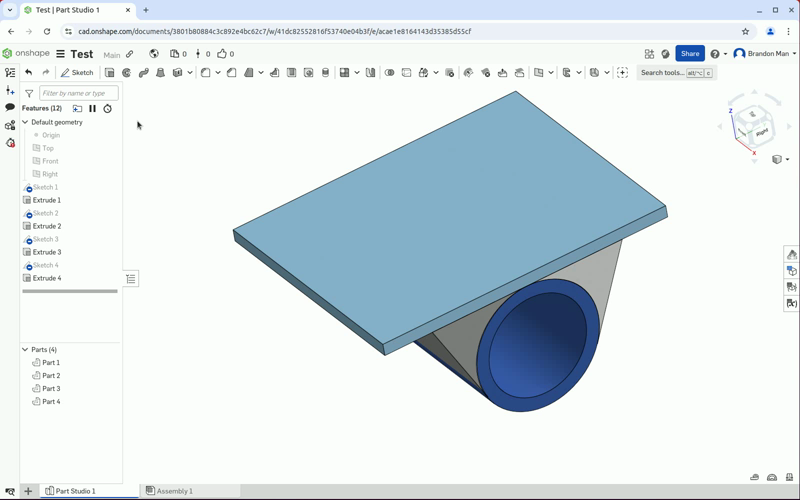
mouse_move(73, 189)
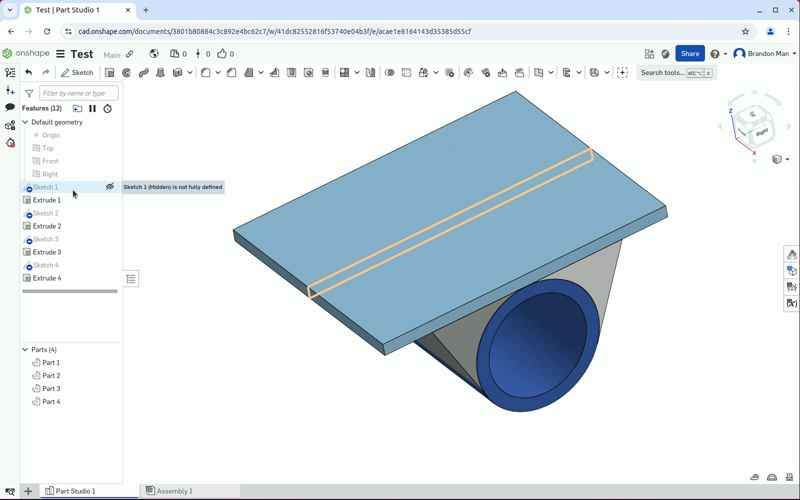
click(73, 189)